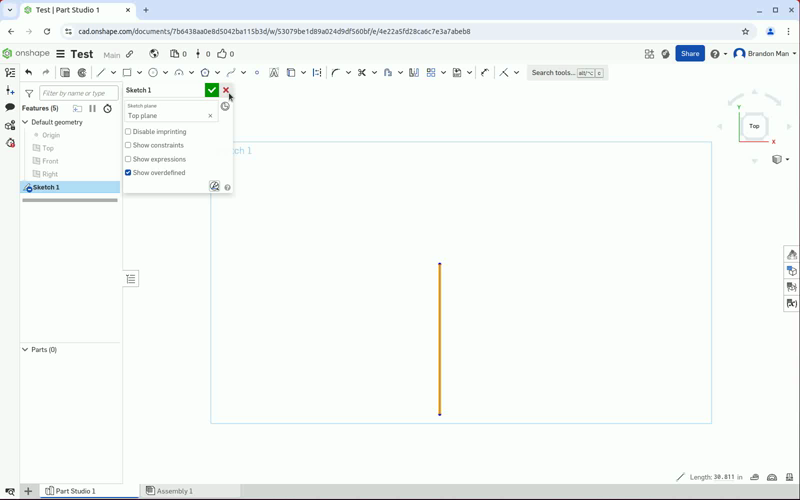
key(shift+h)
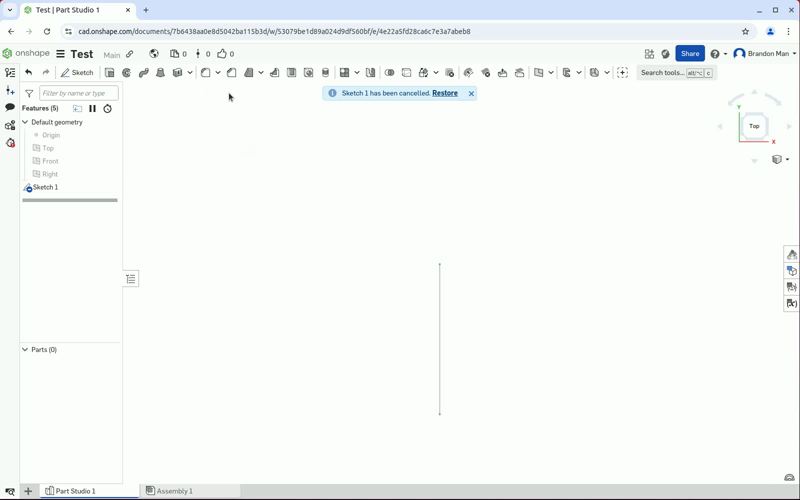
key(shift+s)
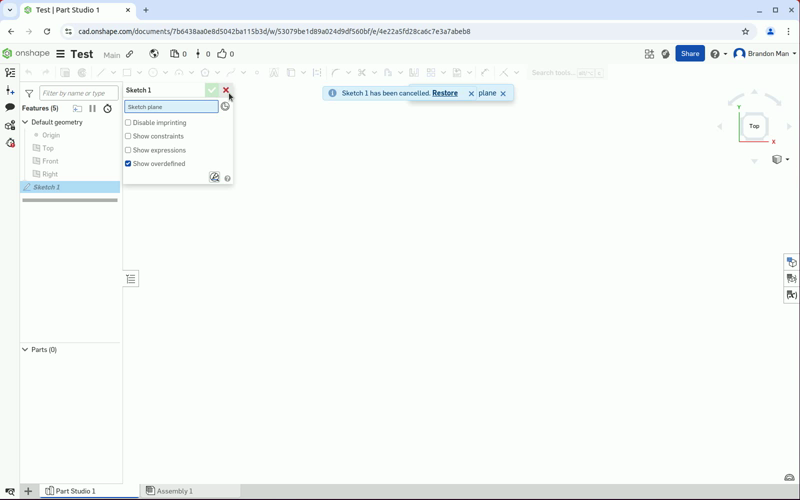
mouse_move(73, 150)
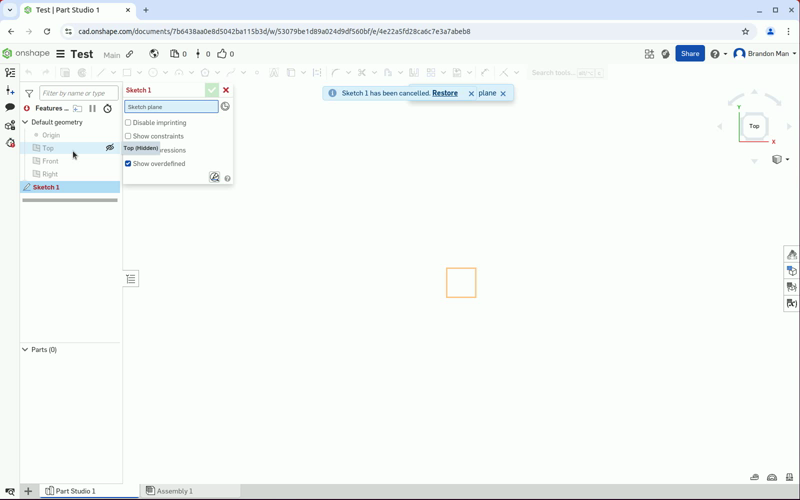
click(73, 150)
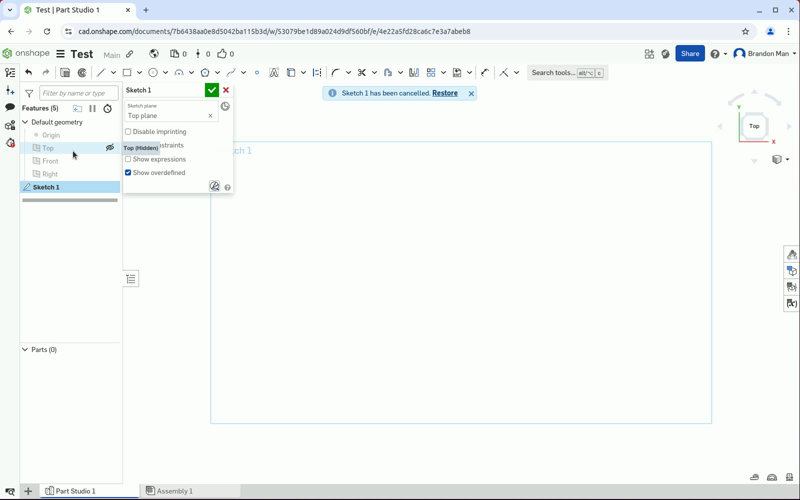
mouse_move(73, 352)
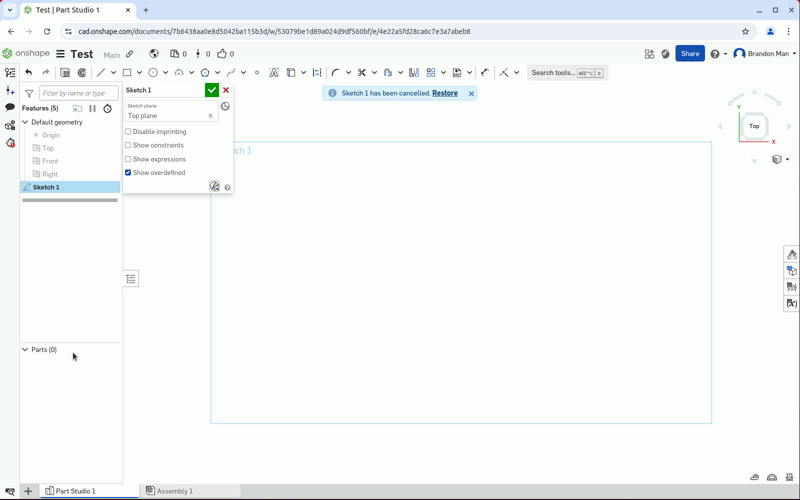
key(y)
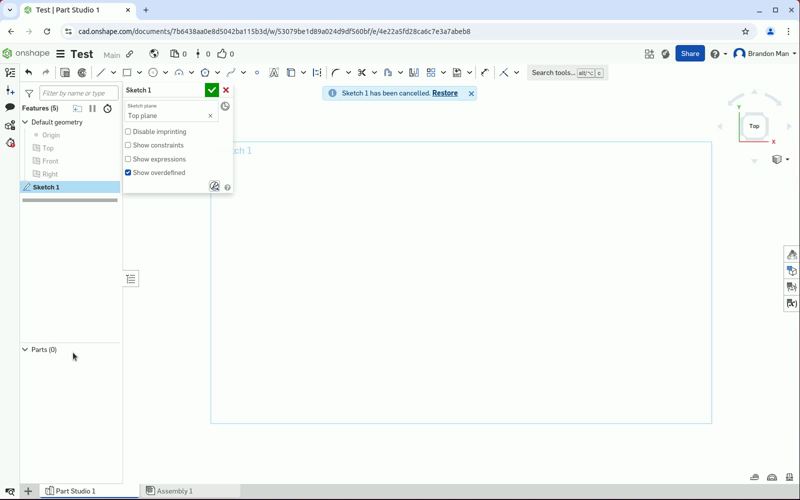
key(l)
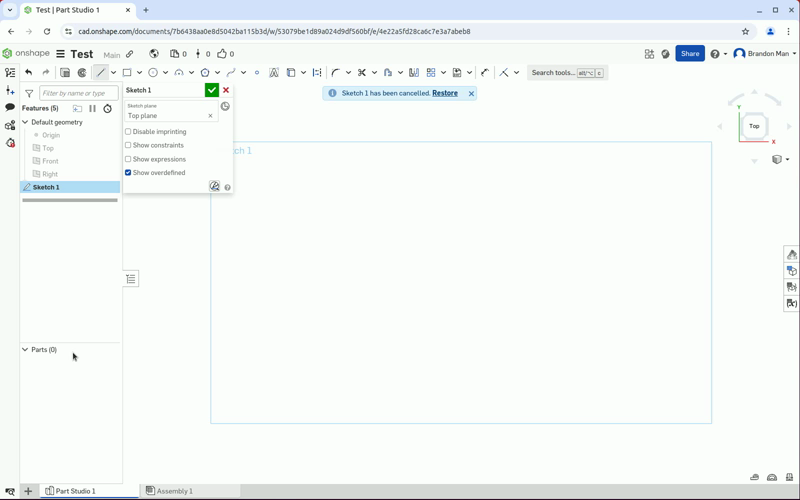
key_down(shift)
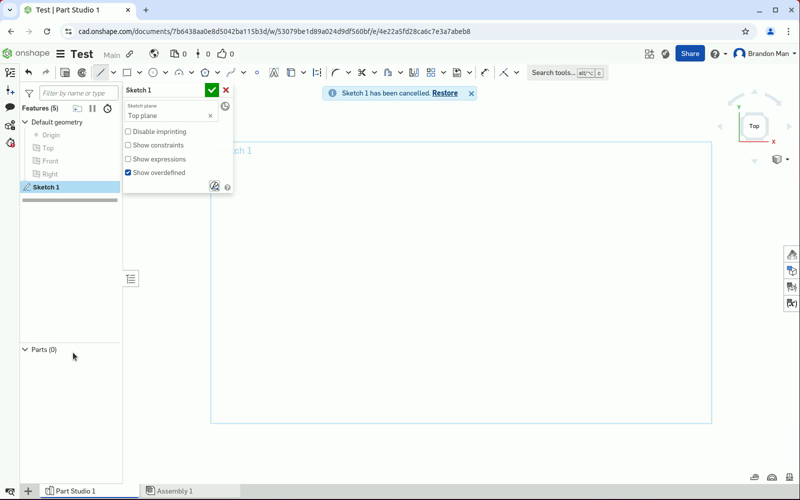
mouse_move(361, 340)
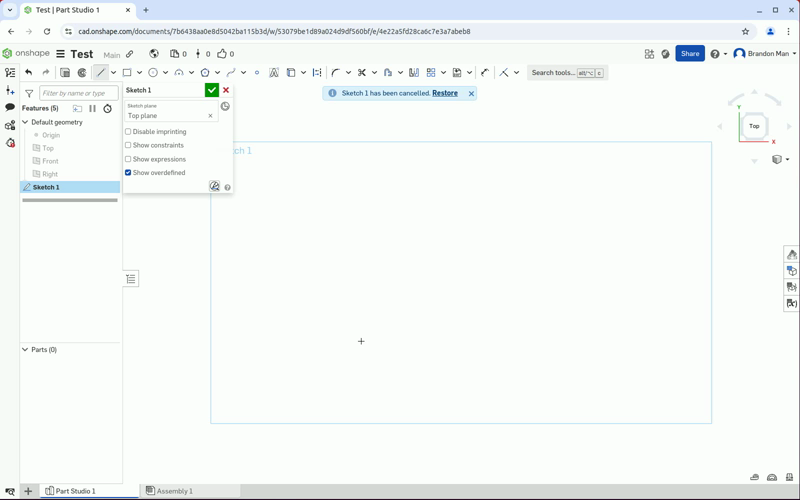
click(361, 340)
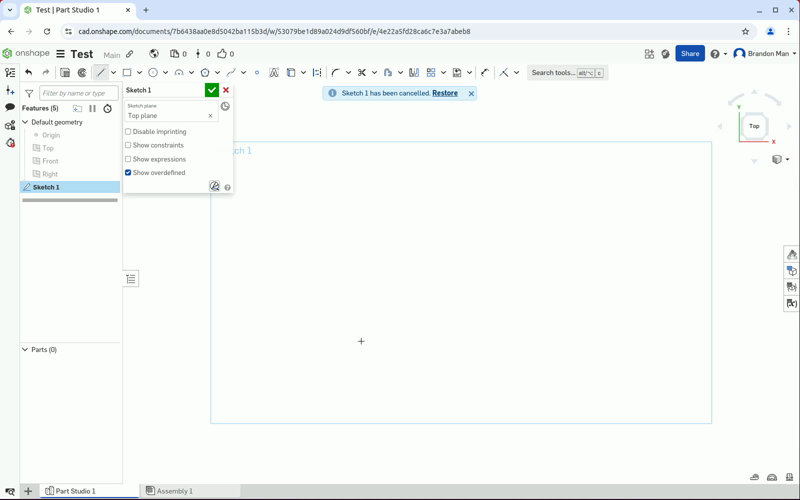
key_up(shift)
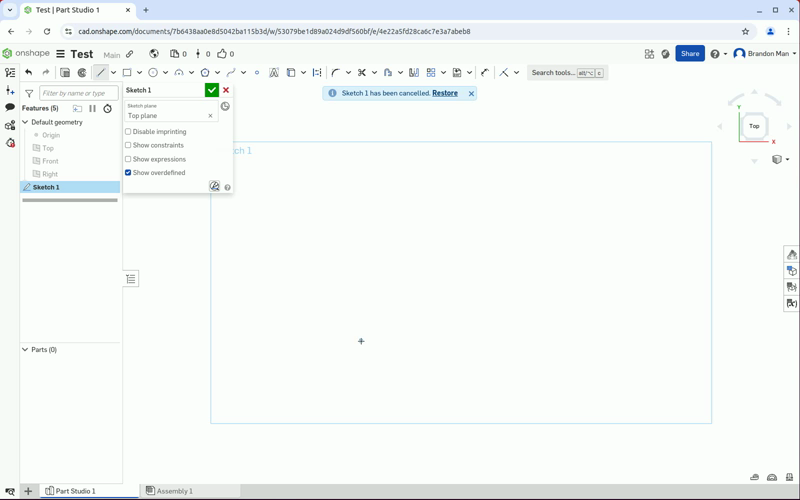
key_down(shift)
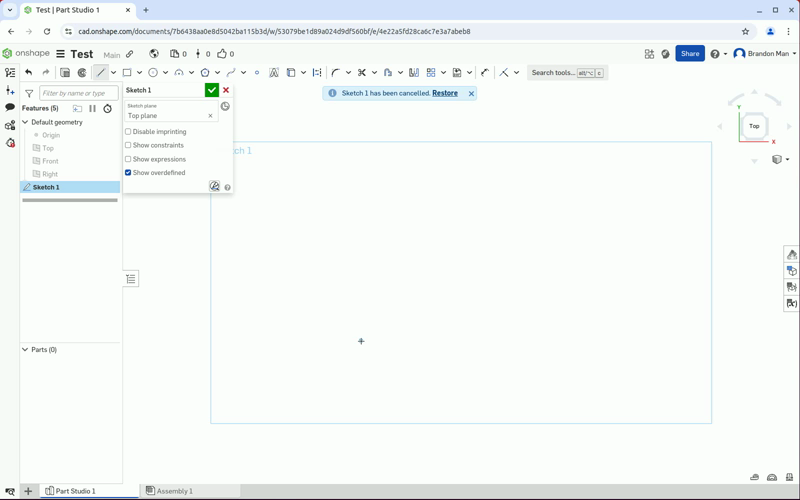
mouse_move(572, 340)
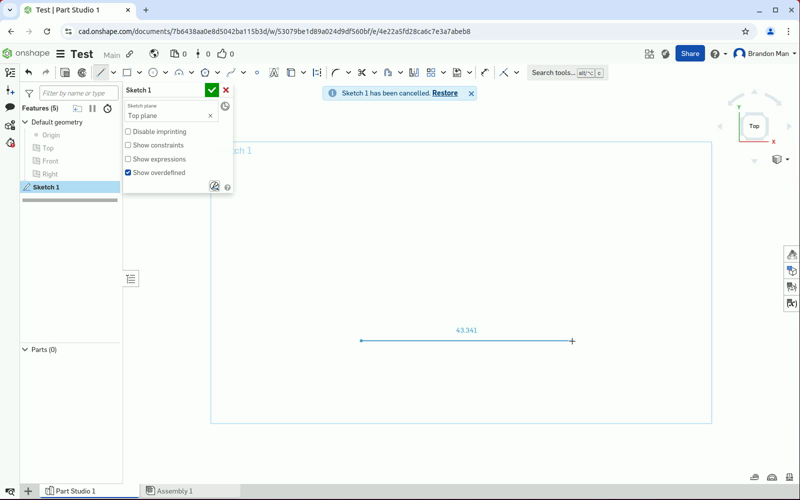
click(572, 340)
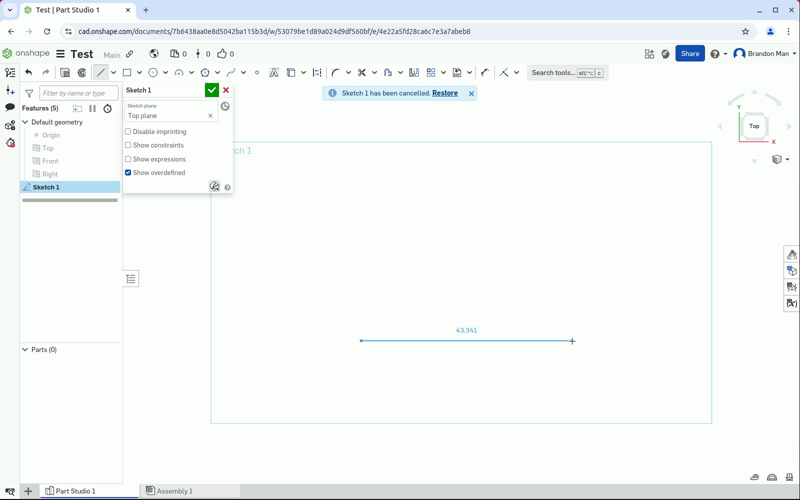
key_up(shift)
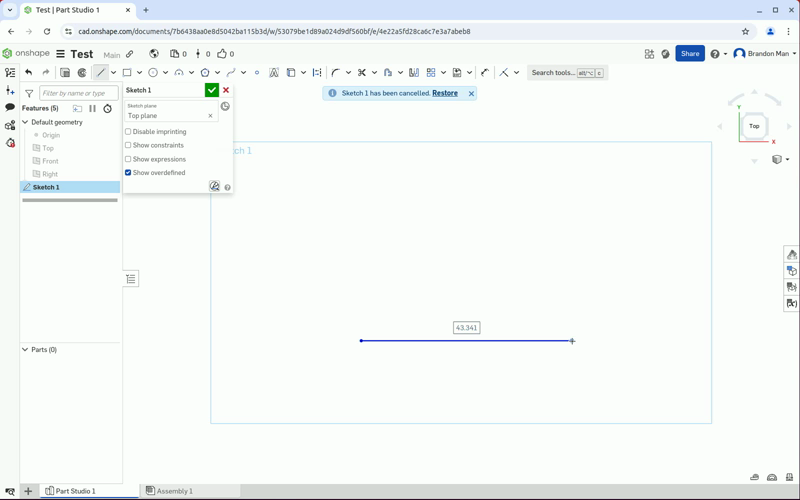
key_down(shift)
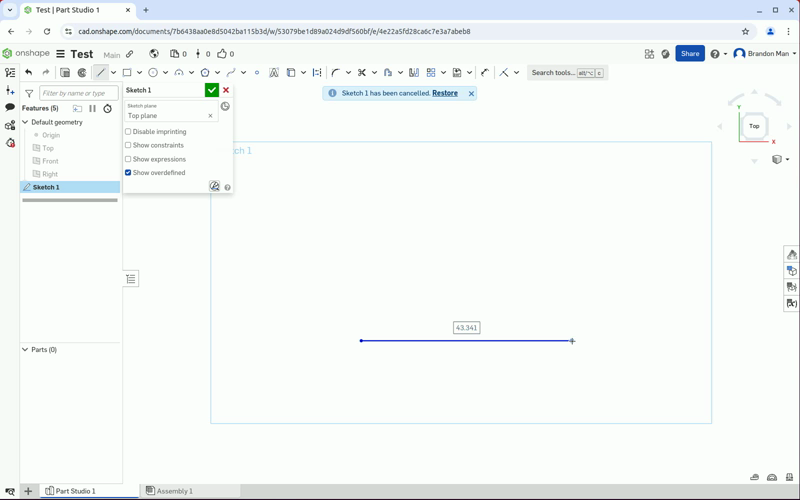
mouse_move(572, 182)
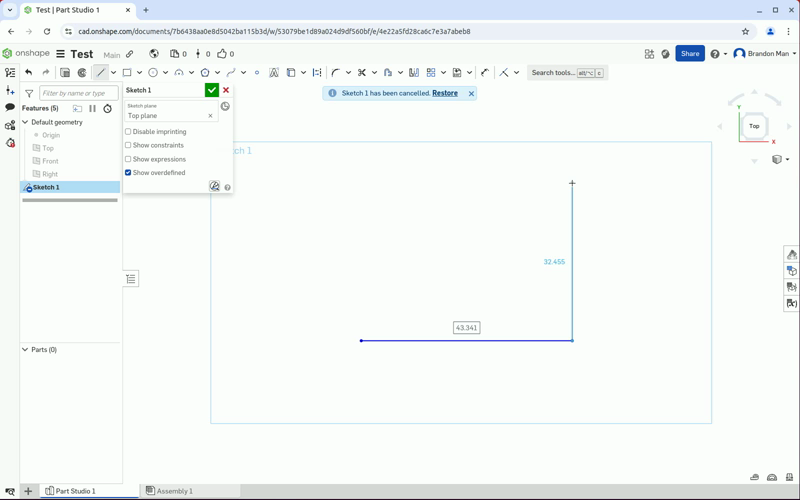
click(572, 182)
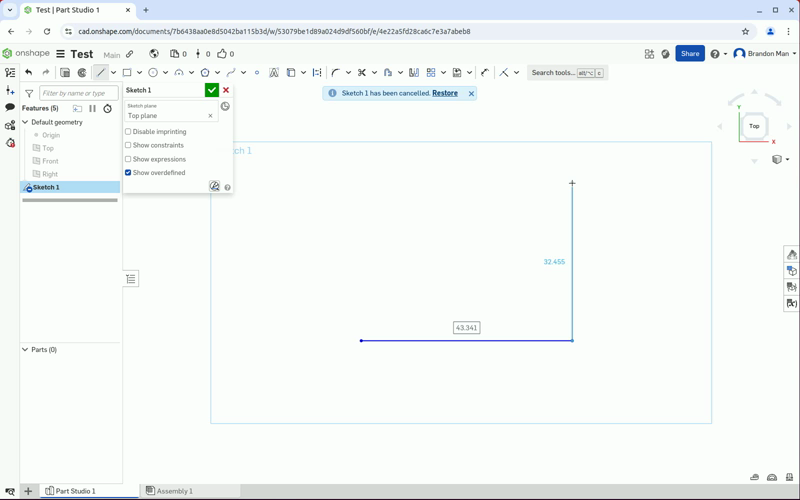
key_up(shift)
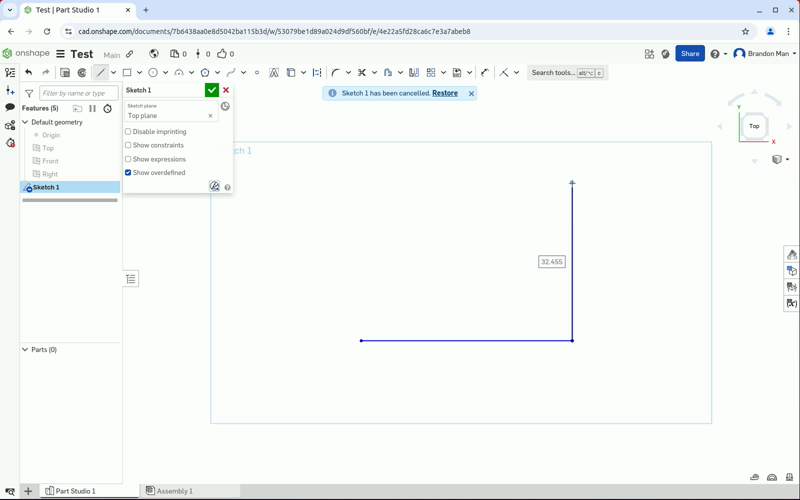
key_down(shift)
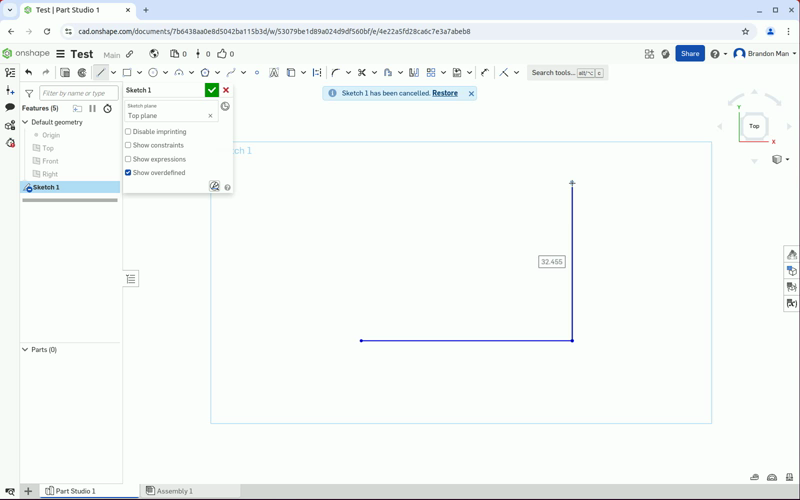
mouse_move(361, 182)
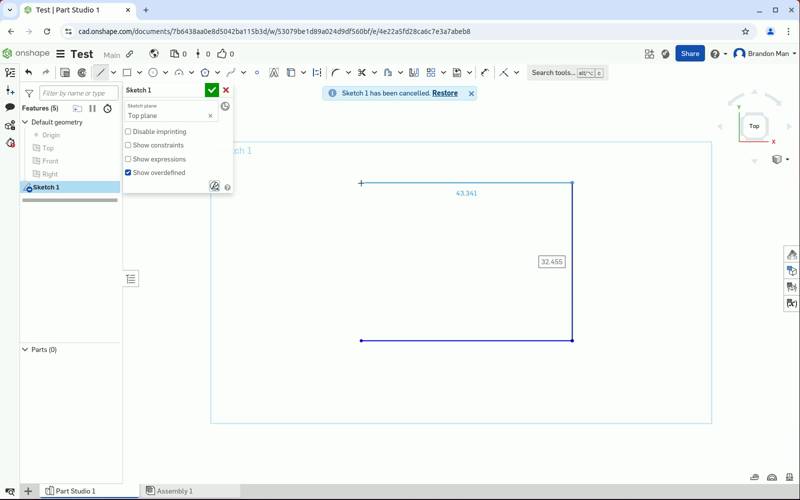
click(361, 182)
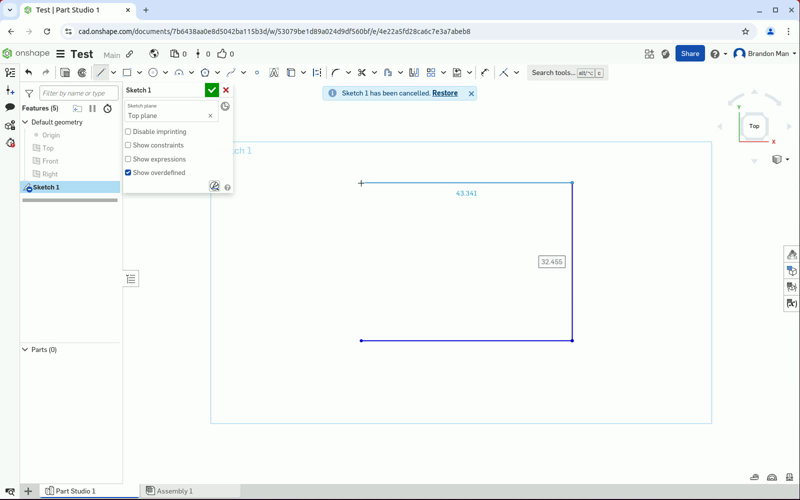
key_up(shift)
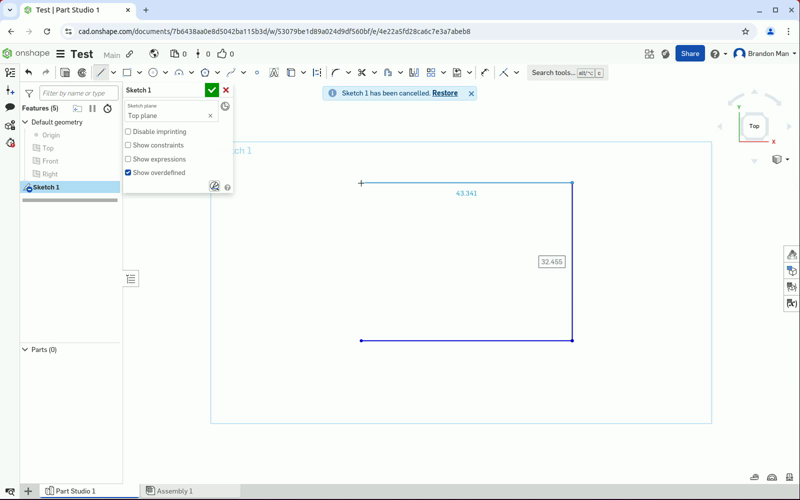
key_down(shift)
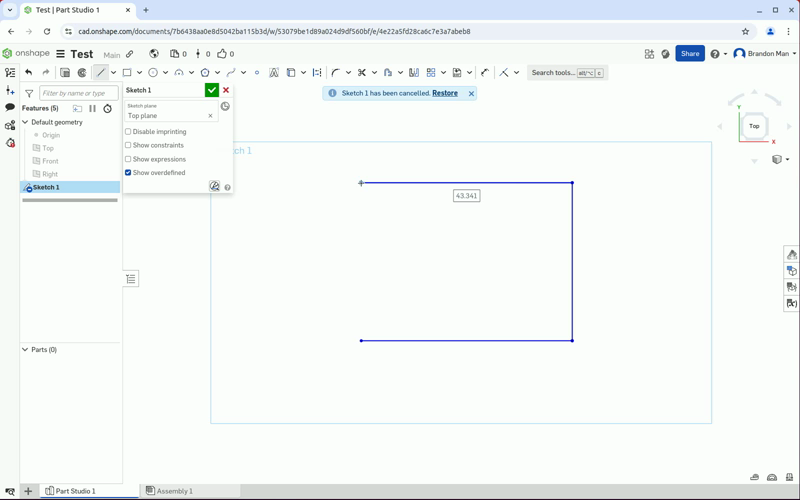
mouse_move(361, 340)
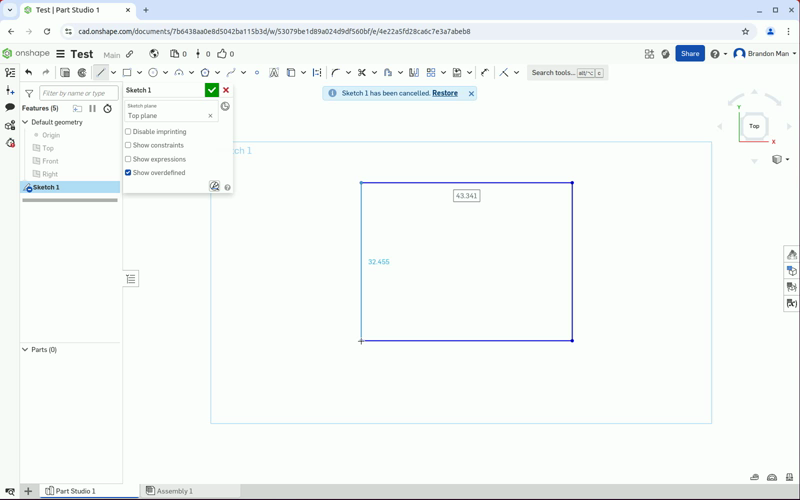
key_up(shift)
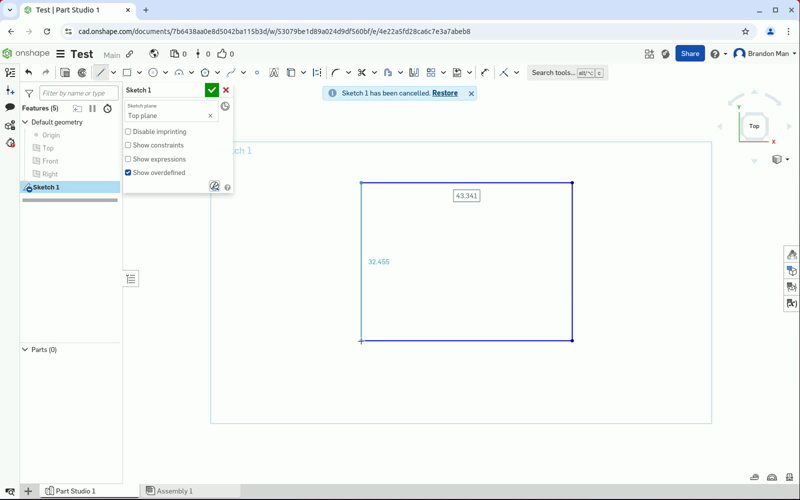
click(361, 340)
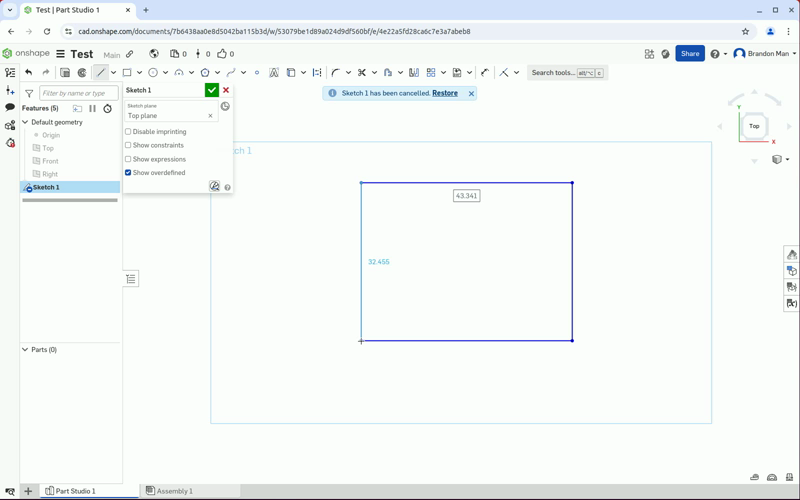
key(esc)
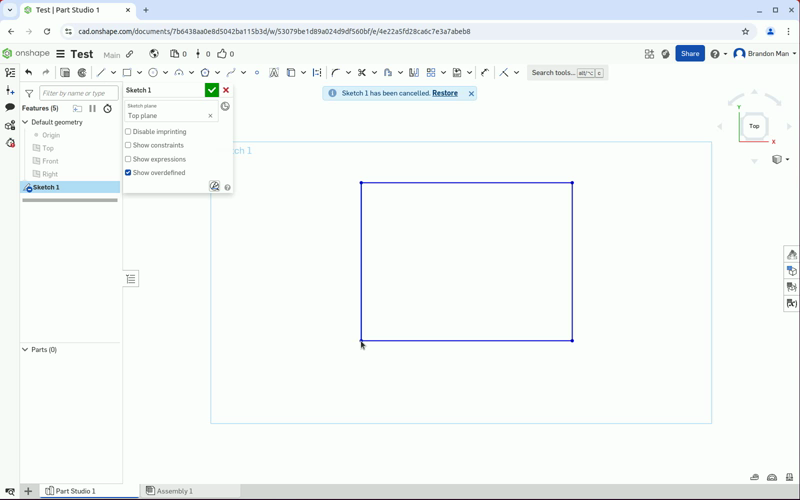
mouse_move(435, 233)
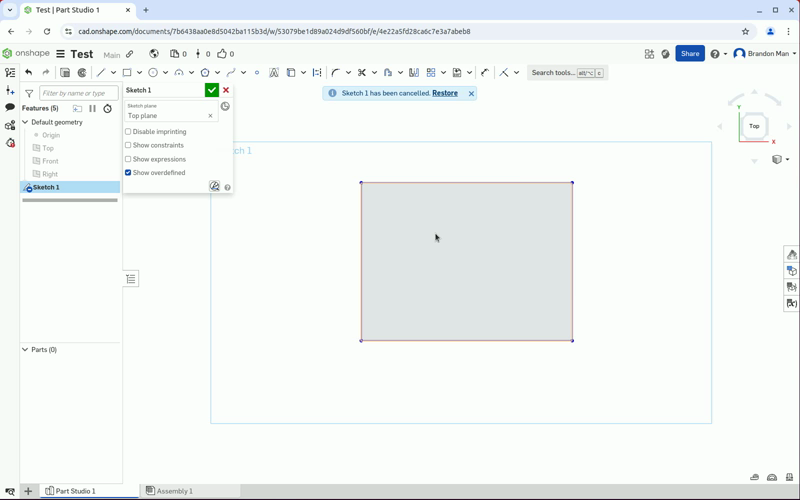
click(435, 233)
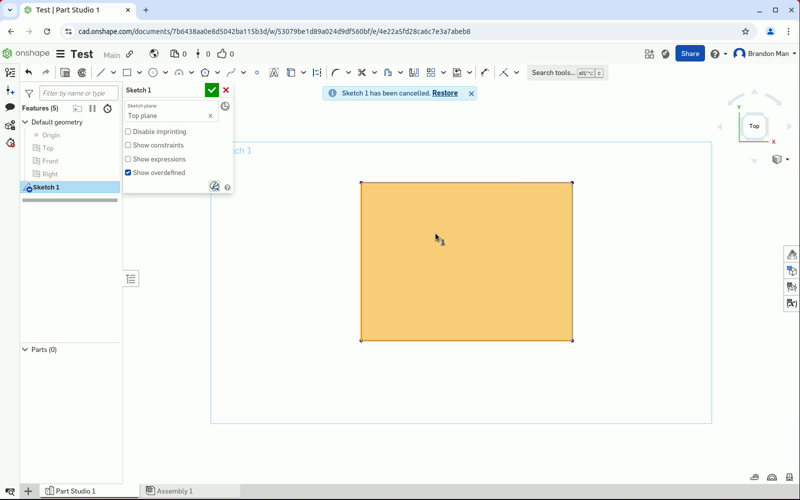
mouse_move(73, 352)
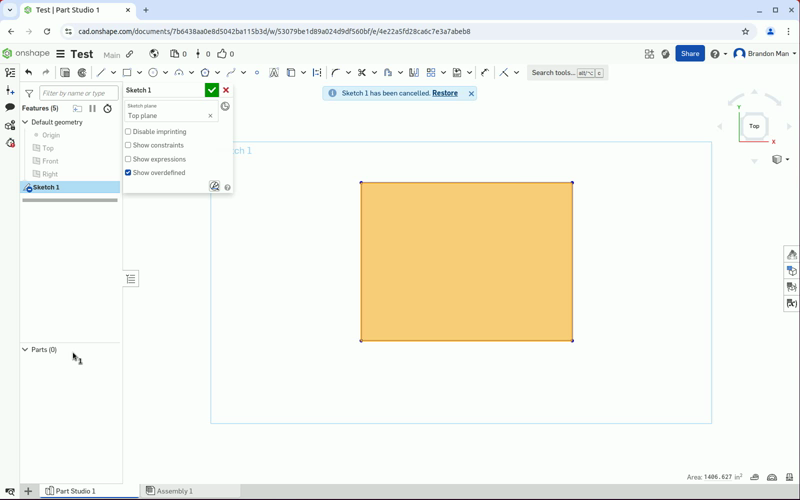
key(shift+y)
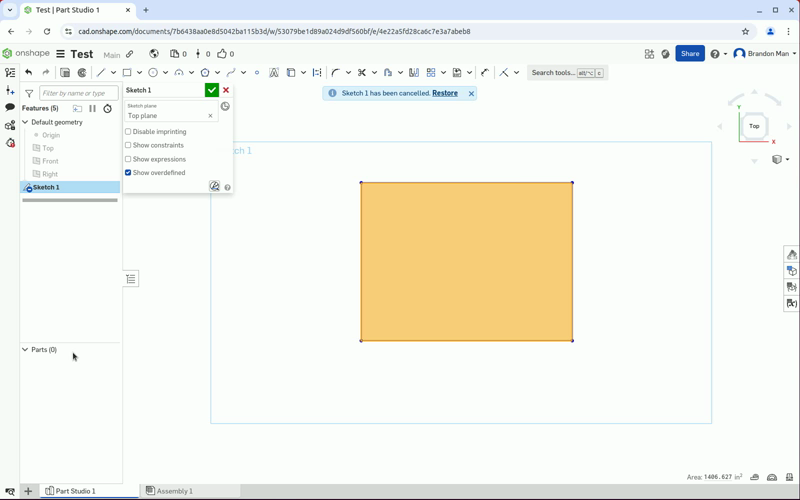
key(shift+e)
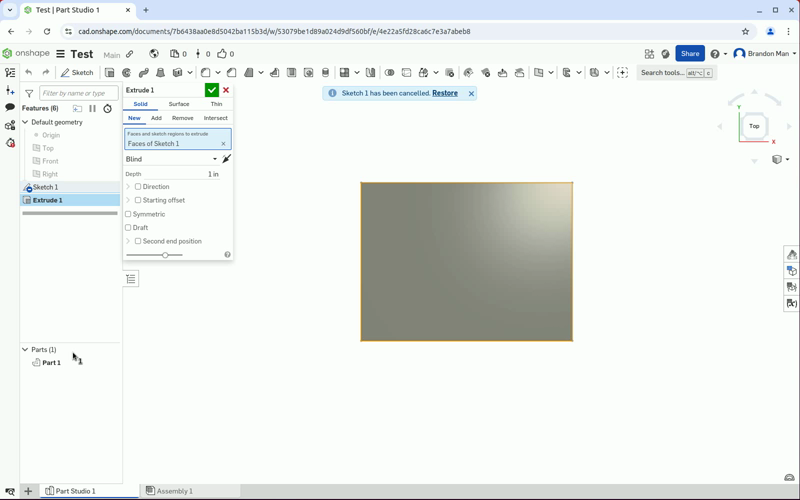
mouse_move(143, 106)
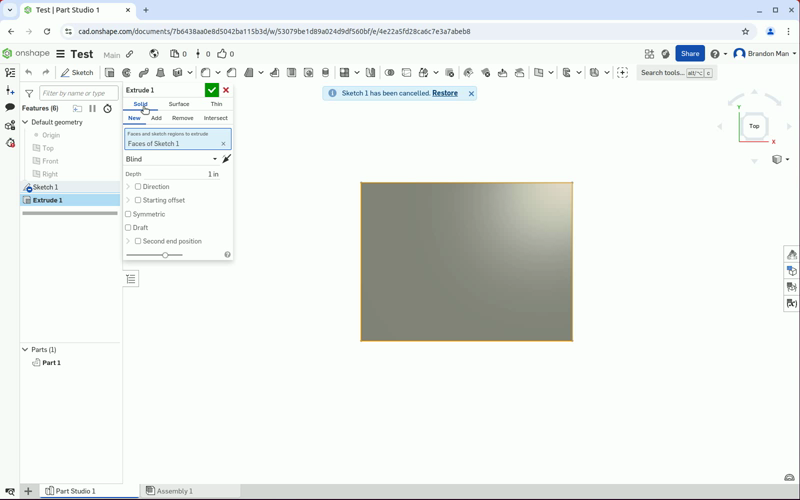
click(143, 106)
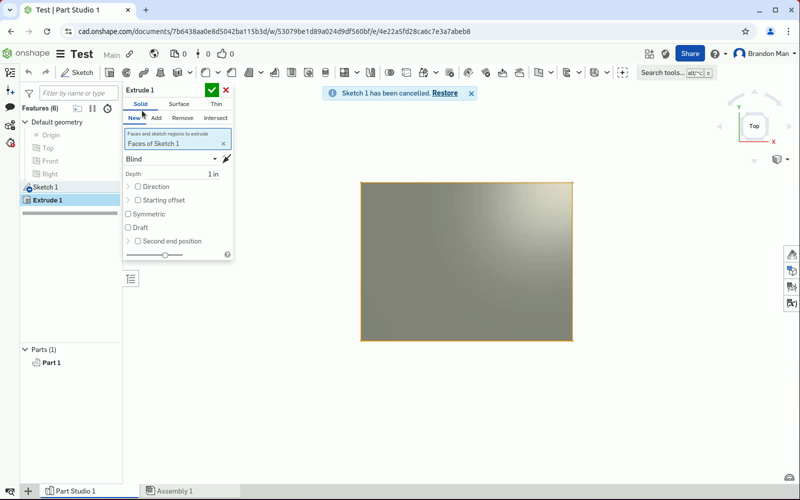
mouse_move(137, 120)
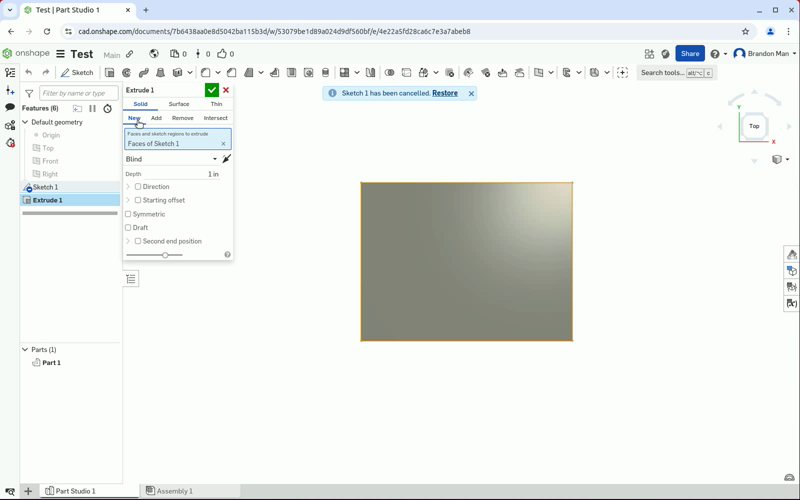
click(137, 120)
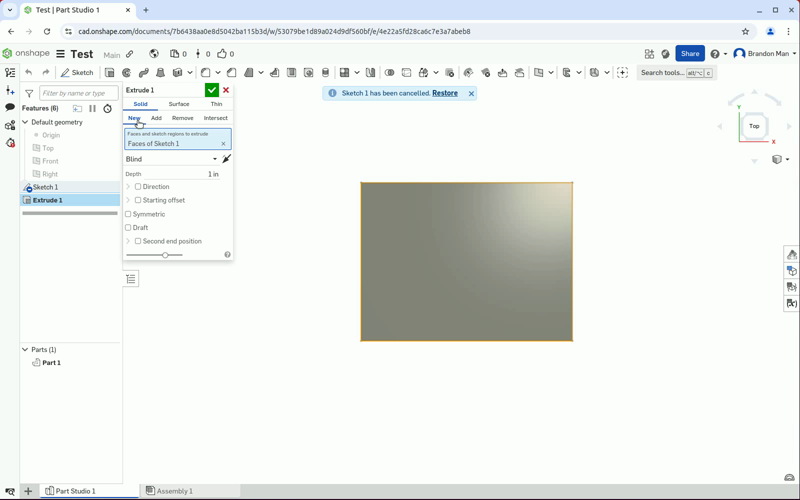
key(tab, 4)
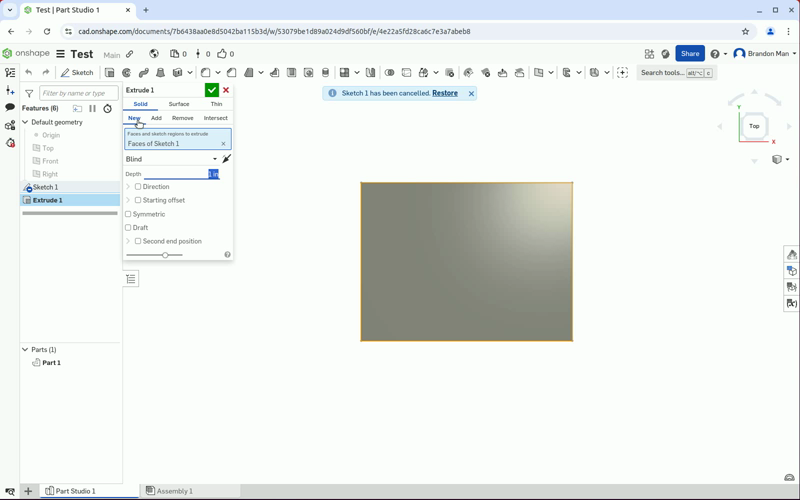
text(2.166)
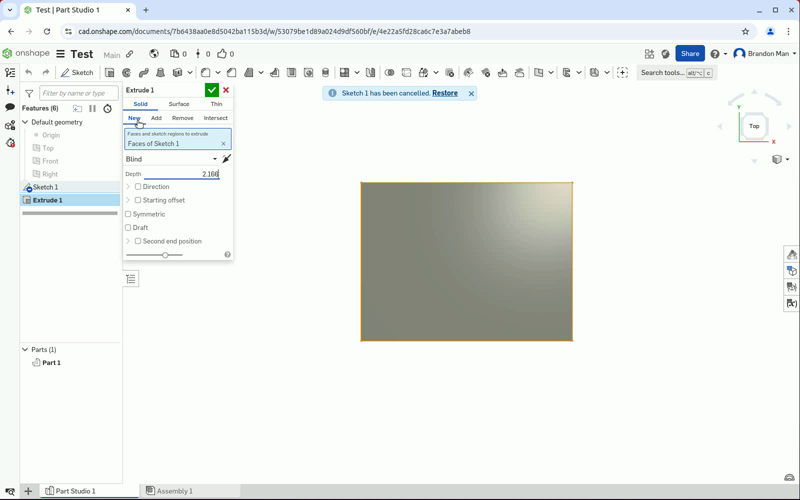
key(enter)
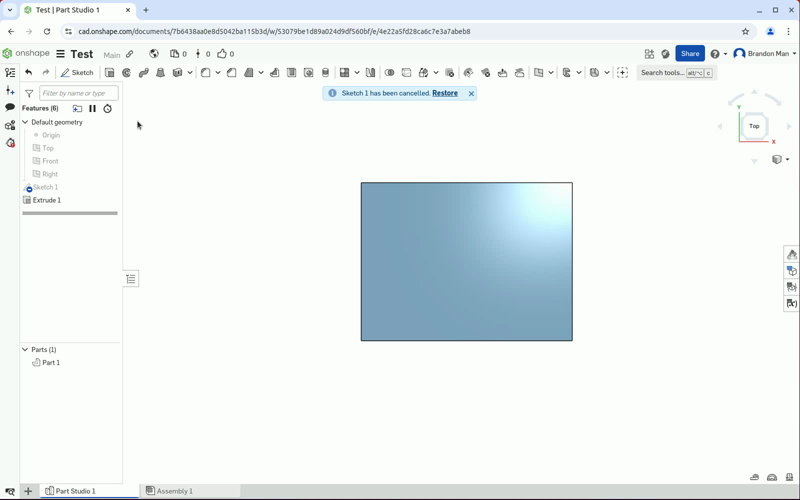
key(shift+h)
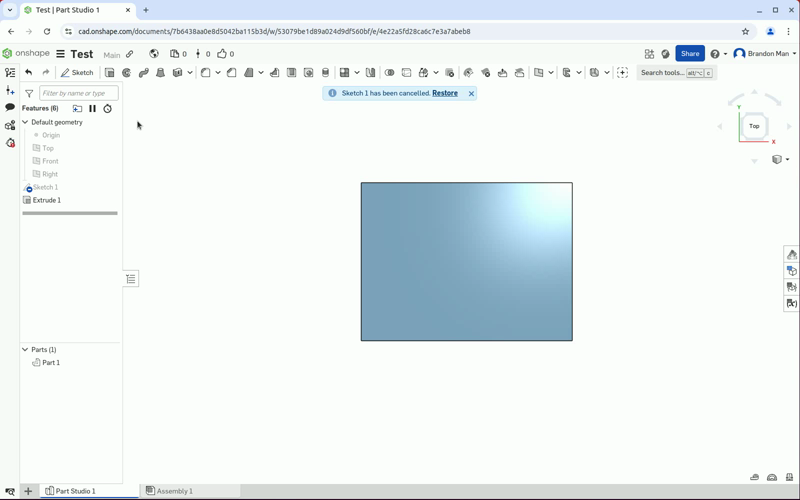
key(shift+h)
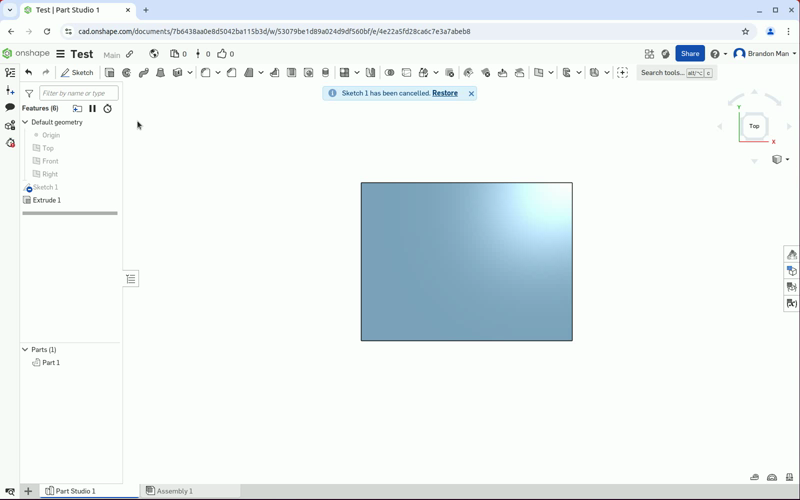
mouse_move(73, 189)
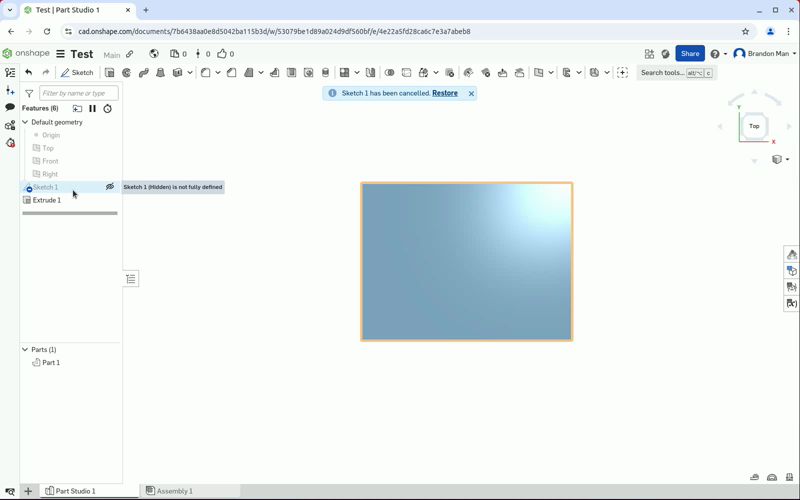
click(73, 189)
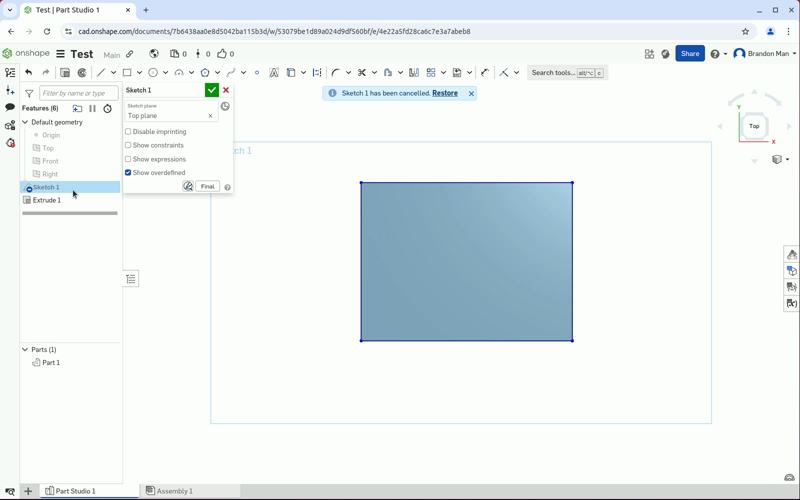
mouse_move(229, 92)
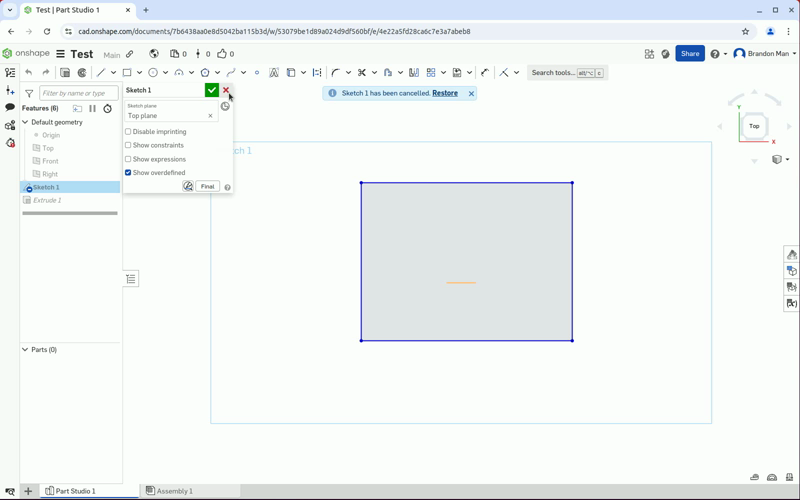
click(229, 92)
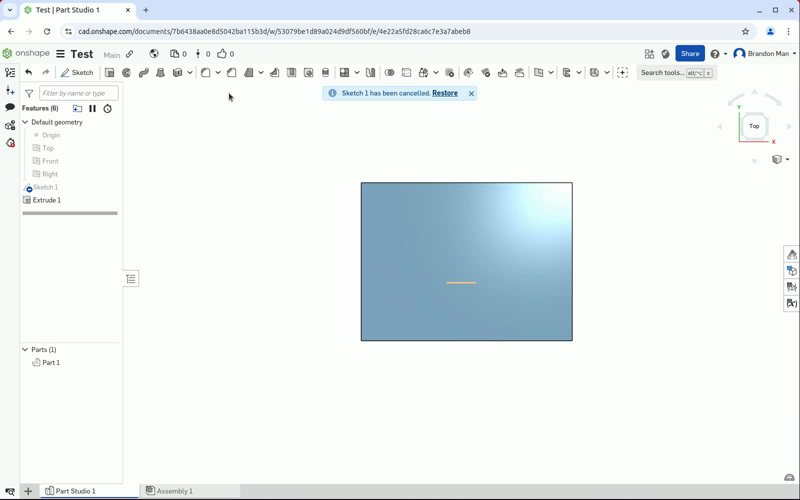
mouse_move(541, 75)
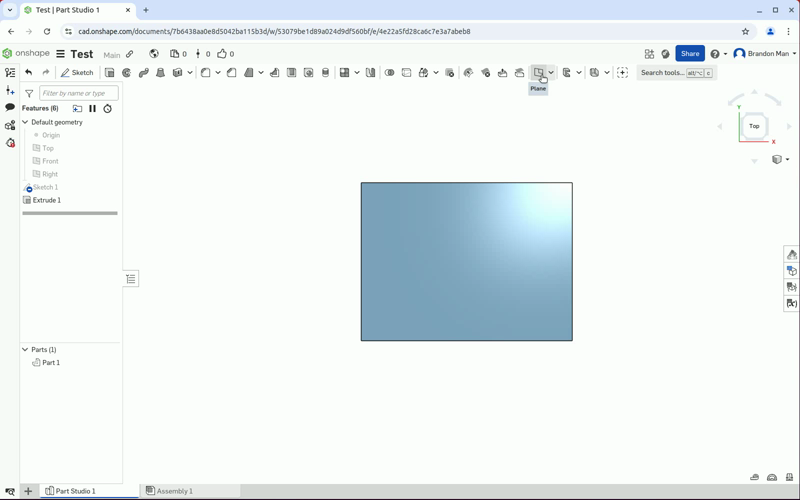
click(541, 75)
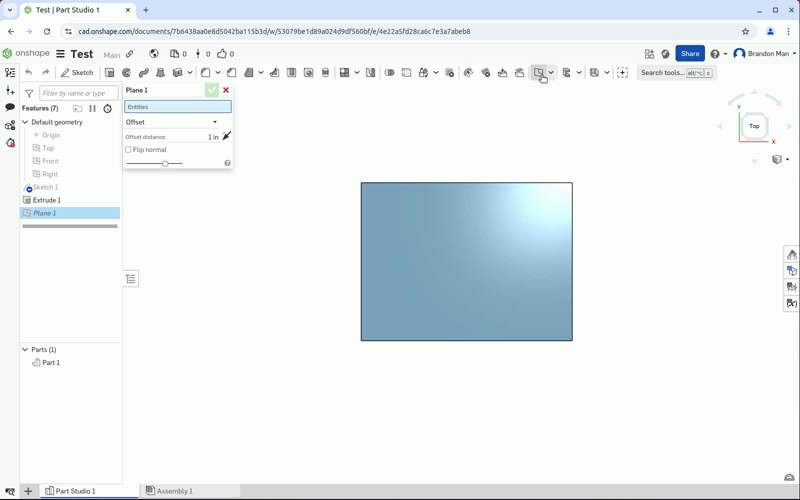
mouse_move(73, 150)
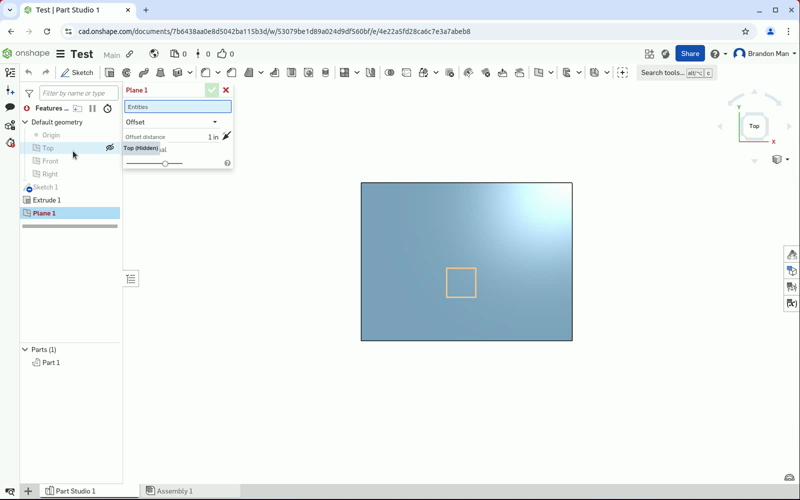
click(73, 150)
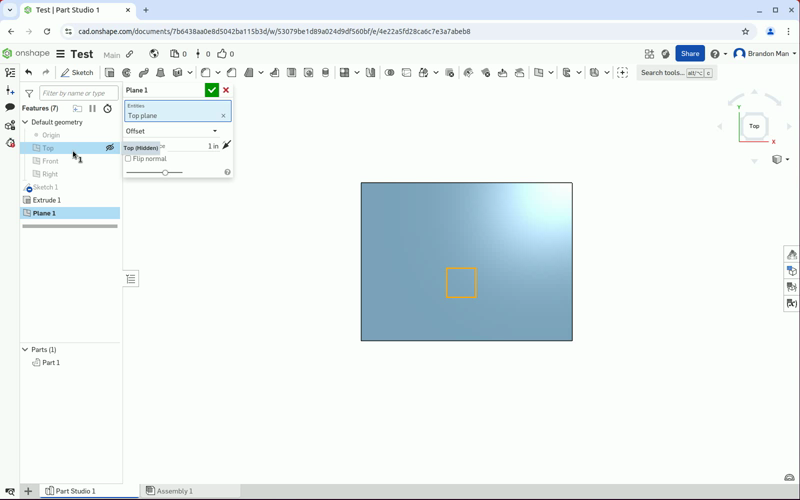
key(tab, 2)
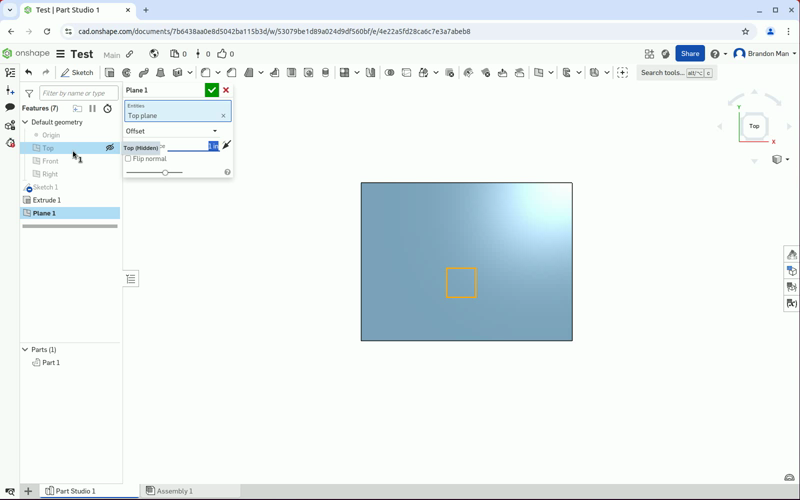
text(2.157)
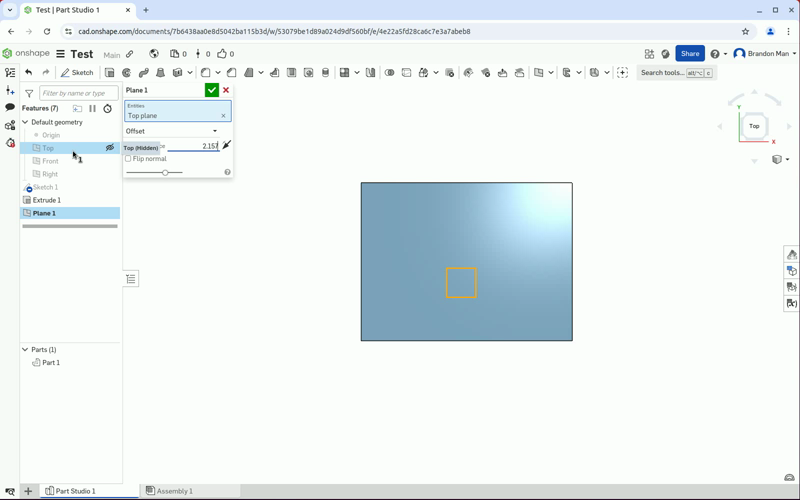
key(enter, 2)
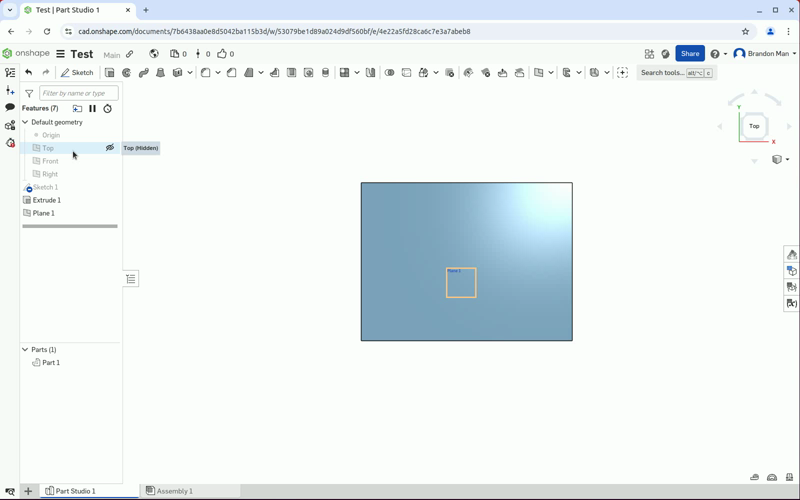
key(shift+s)
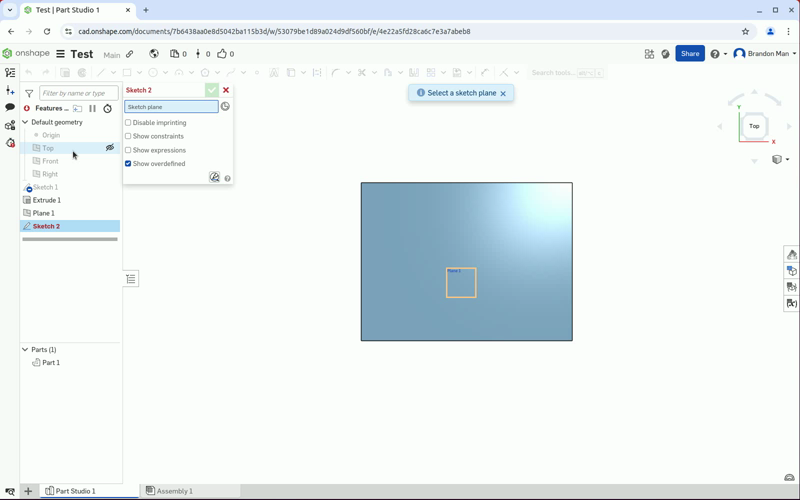
mouse_move(73, 215)
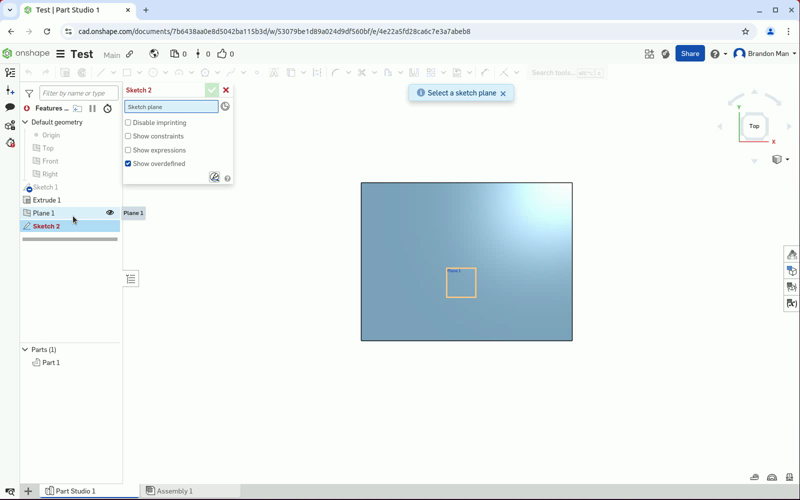
click(73, 215)
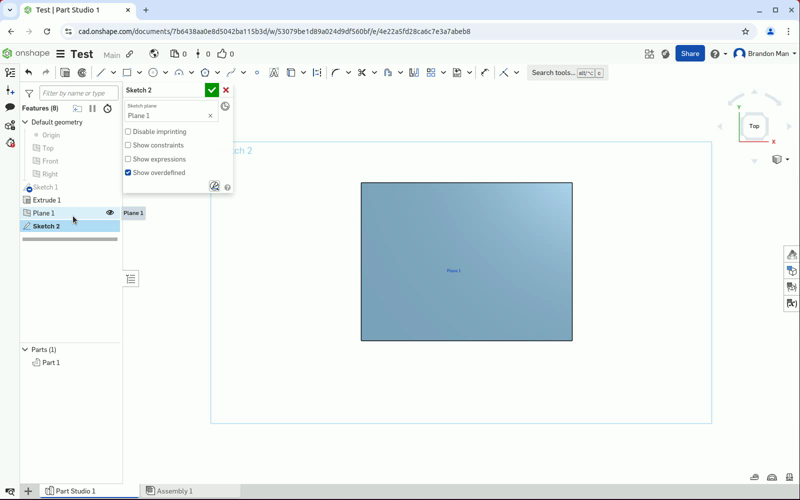
mouse_move(73, 352)
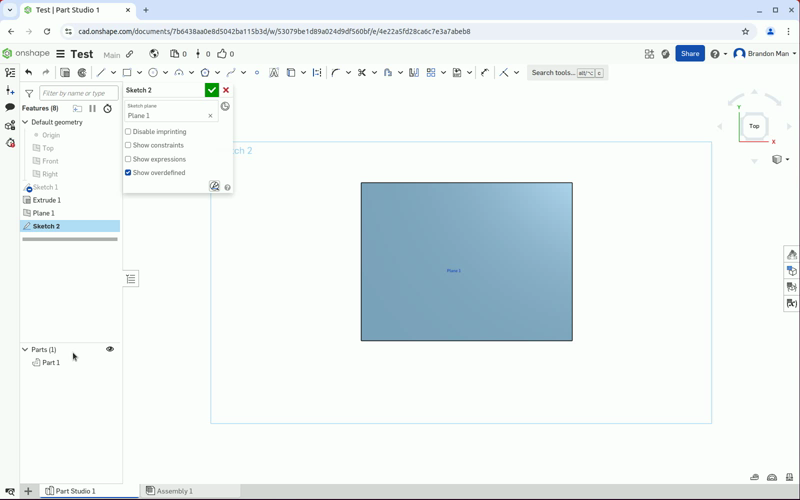
key(y)
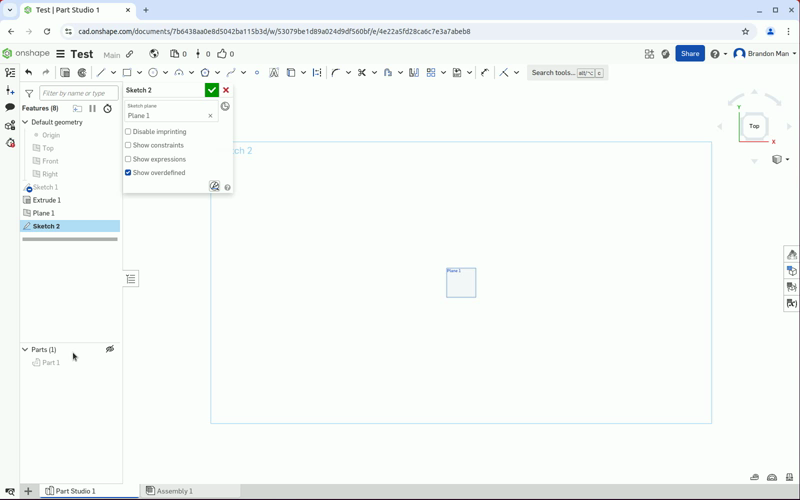
key(c)
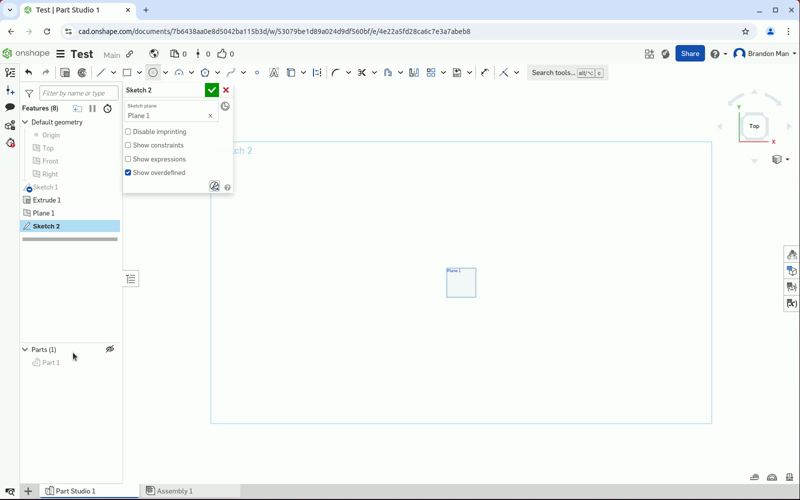
key_down(shift)
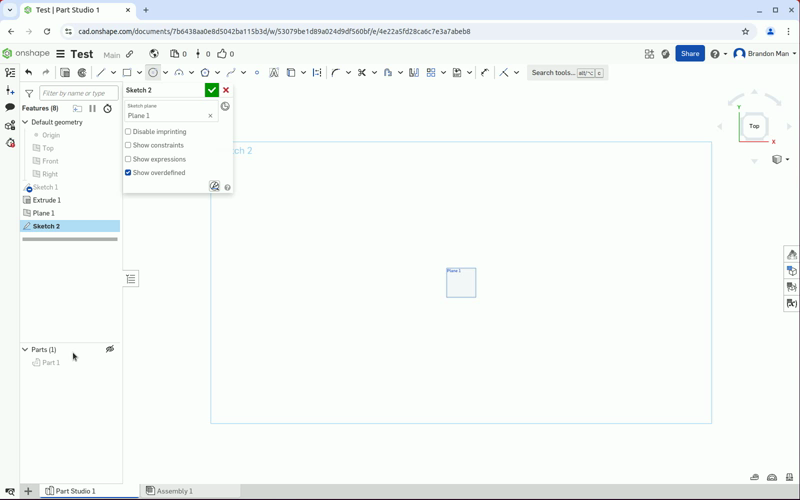
mouse_move(439, 218)
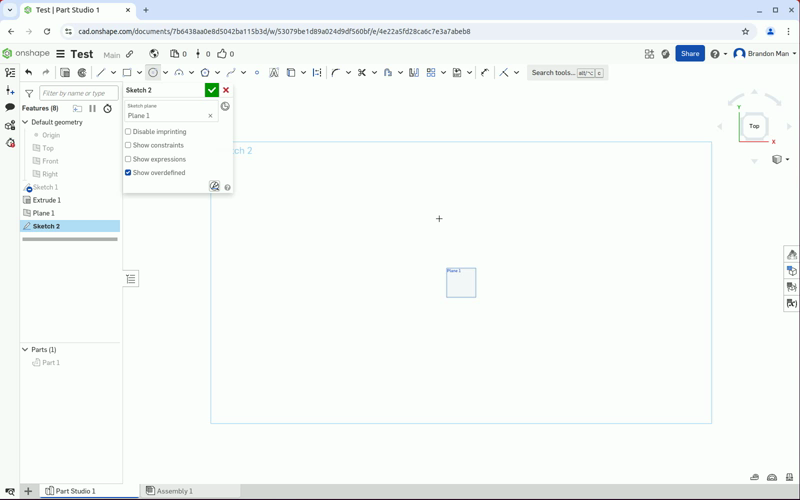
click(439, 218)
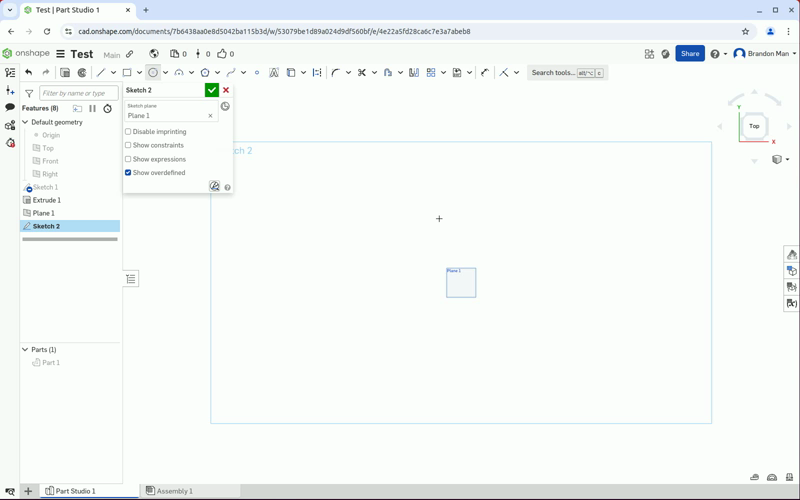
key_up(shift)
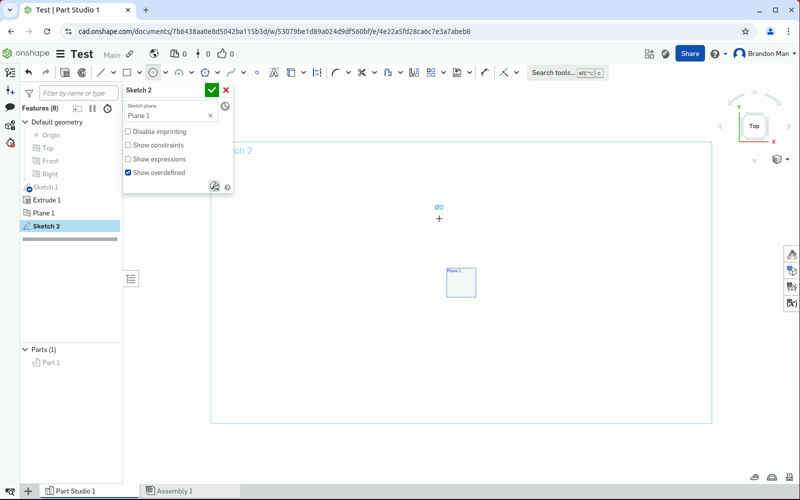
mouse_move(443, 218)
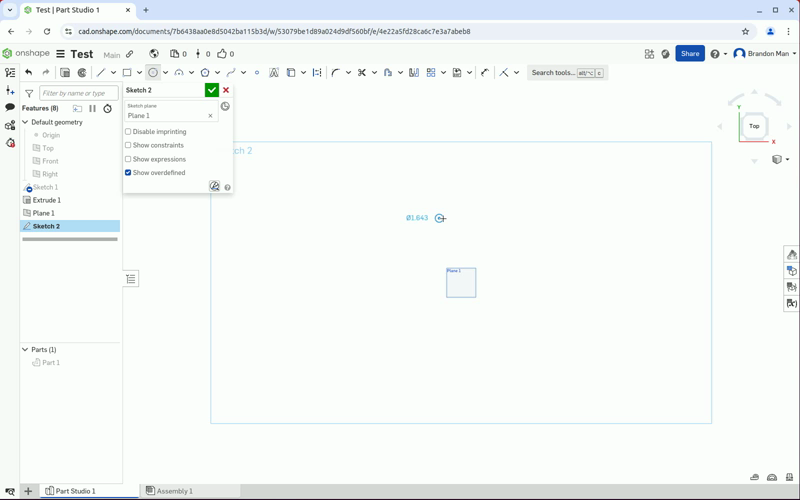
click(443, 218)
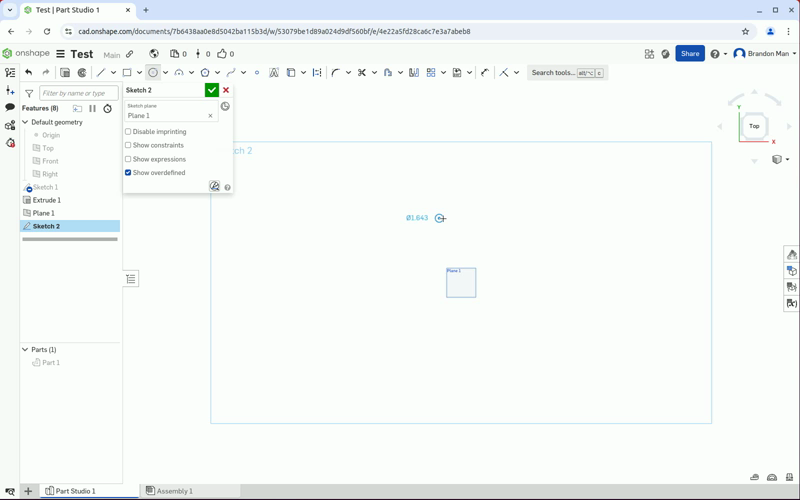
key(esc)
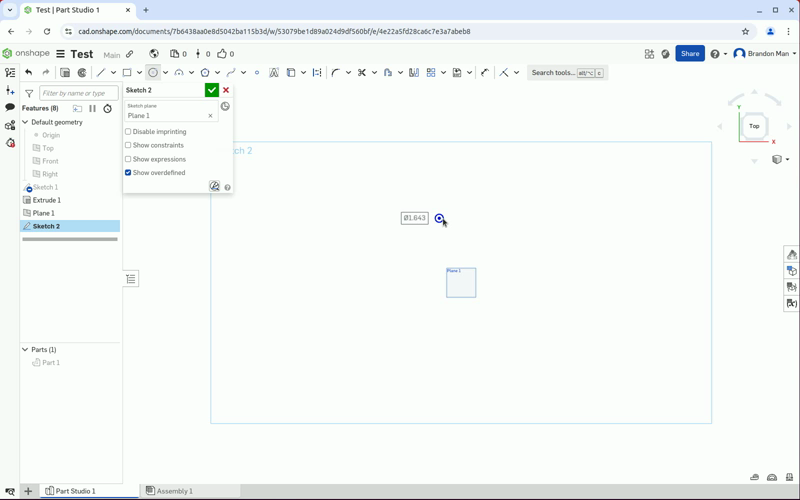
mouse_move(438, 217)
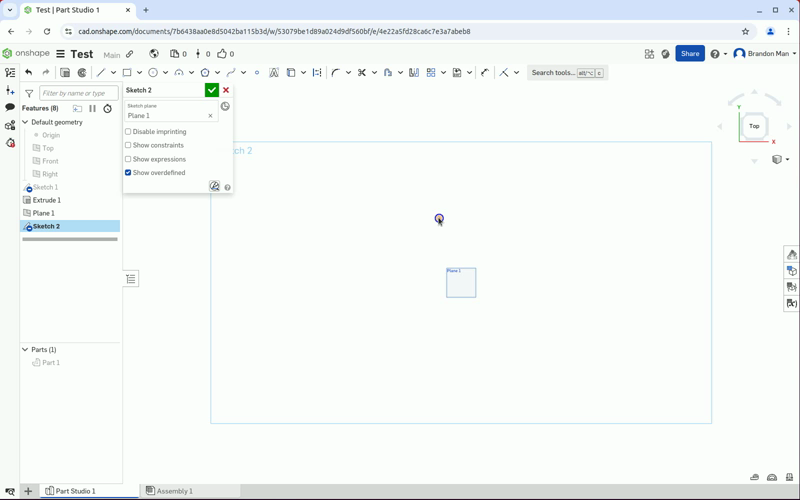
scroll(6)
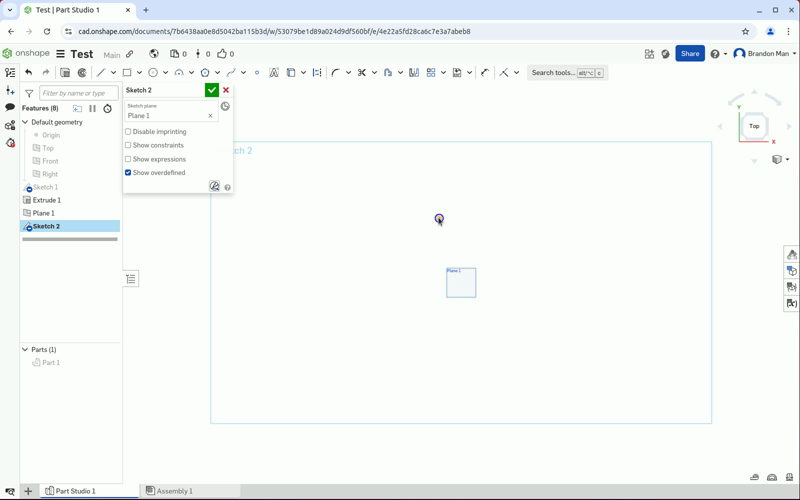
scroll(6)
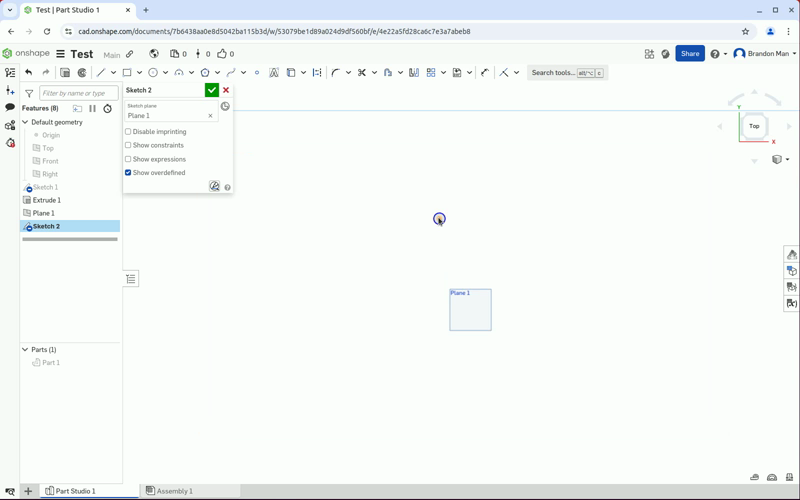
scroll(6)
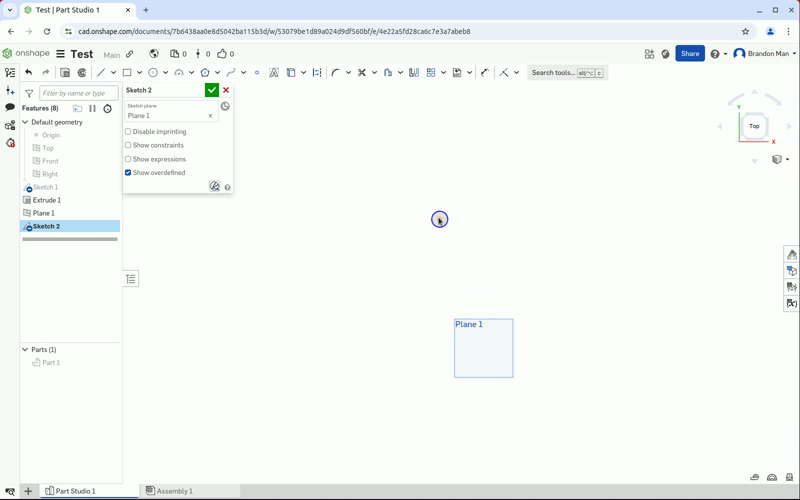
scroll(6)
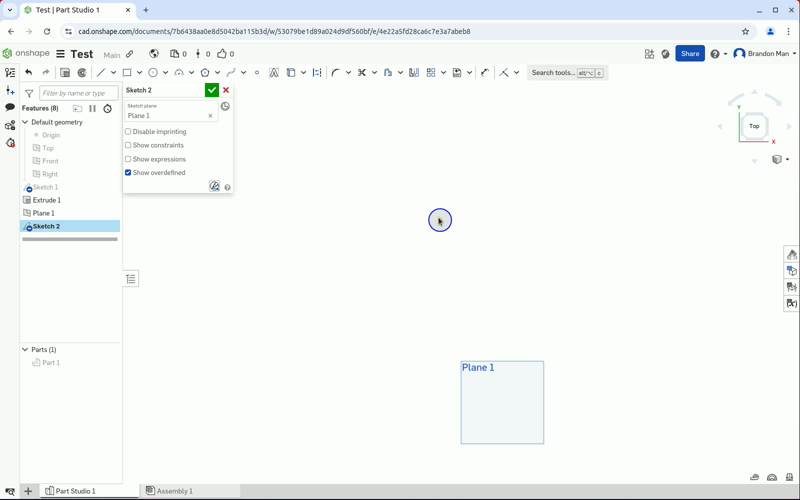
scroll(6)
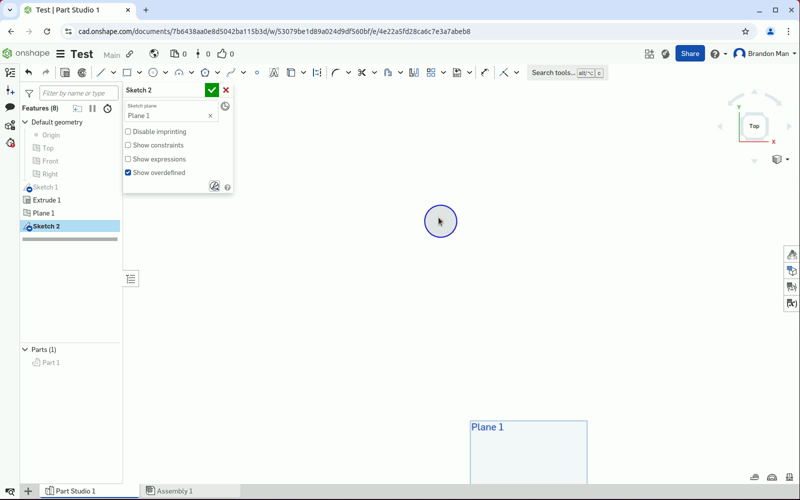
scroll(6)
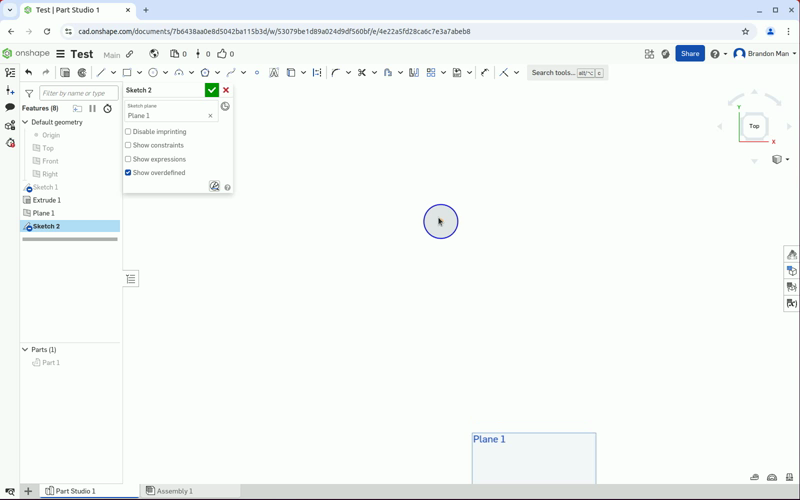
scroll(6)
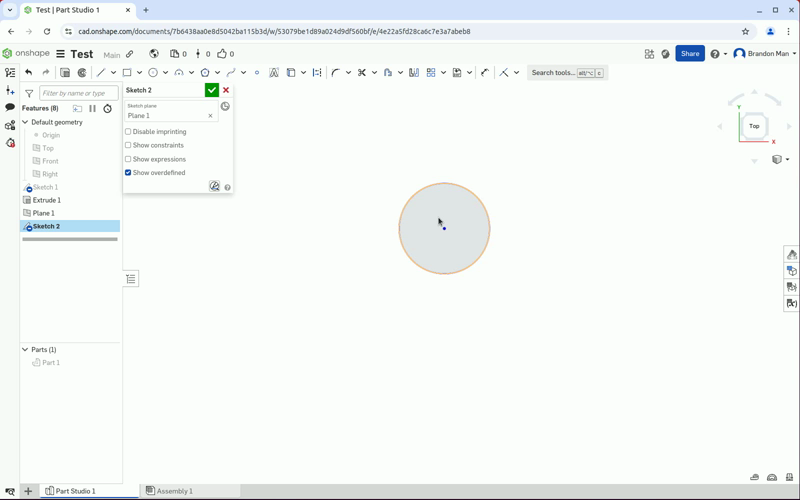
click(438, 217)
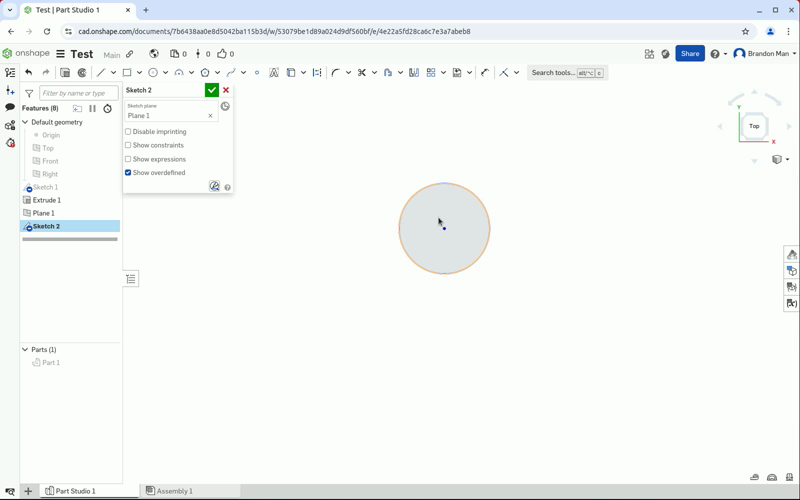
scroll(-6)
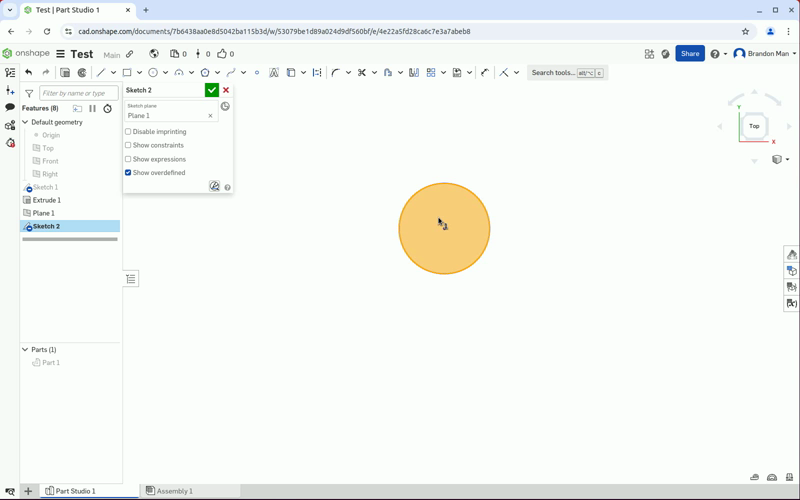
scroll(-6)
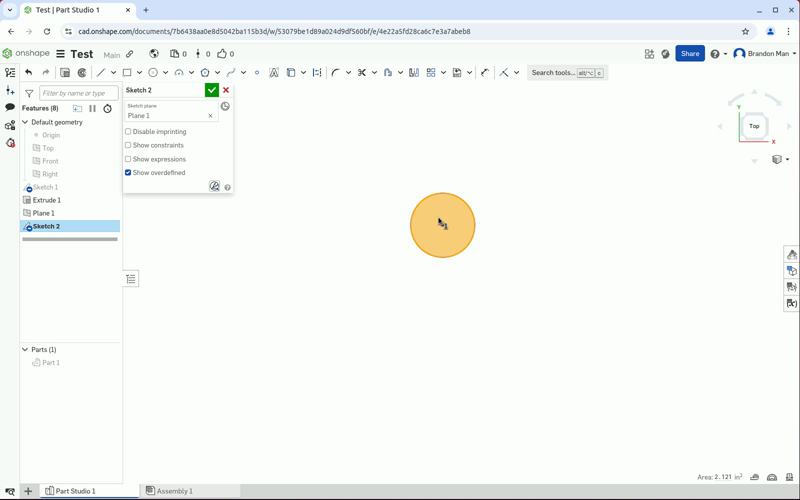
scroll(-6)
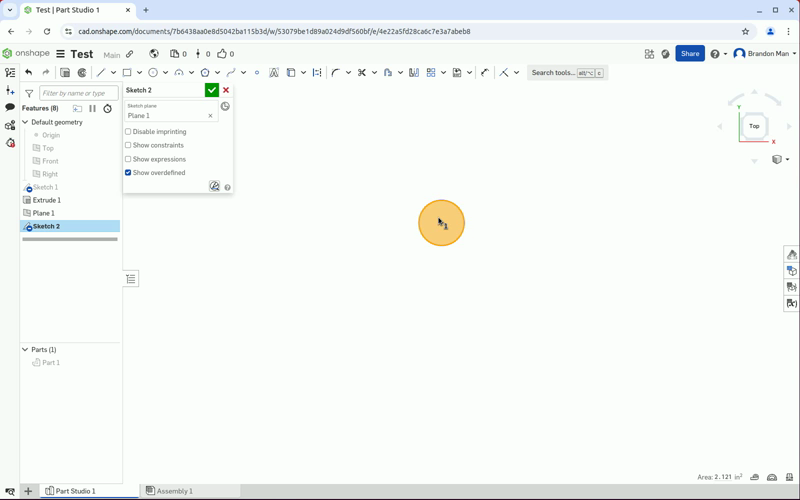
scroll(-6)
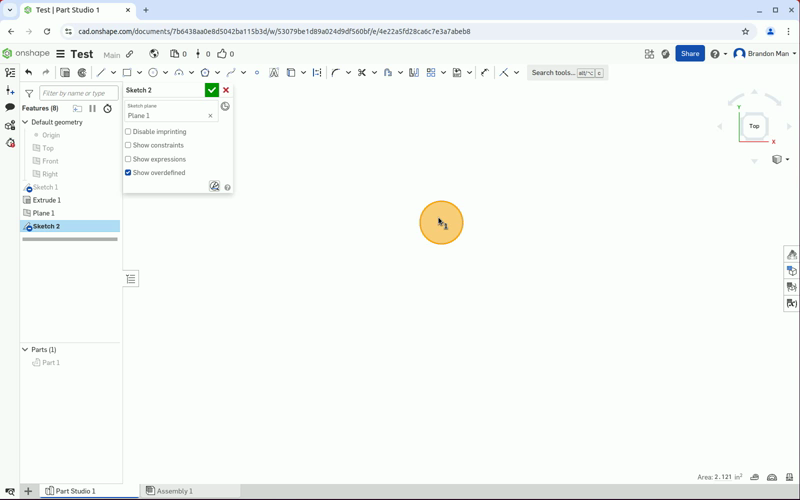
scroll(-6)
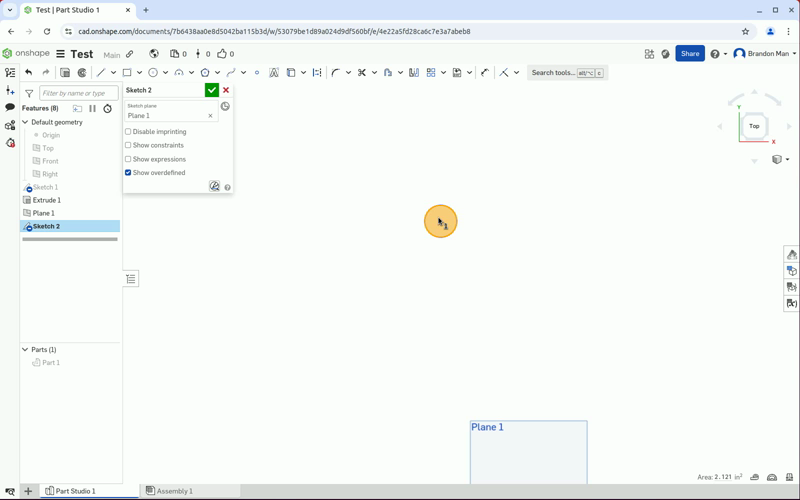
scroll(-6)
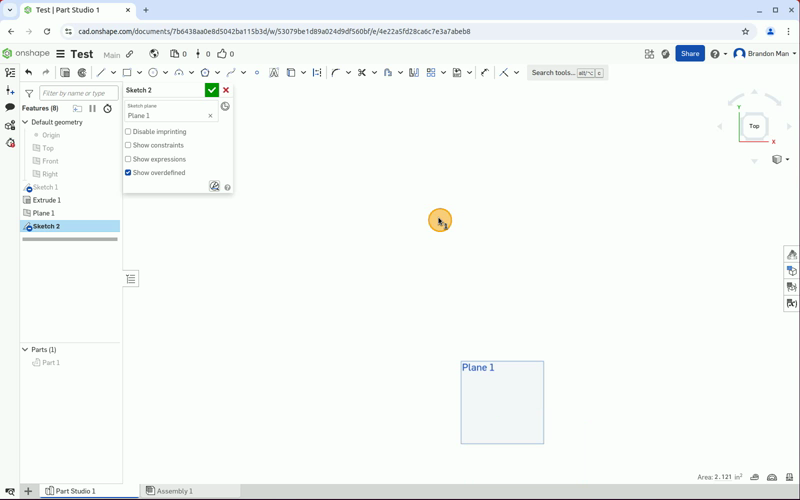
scroll(-6)
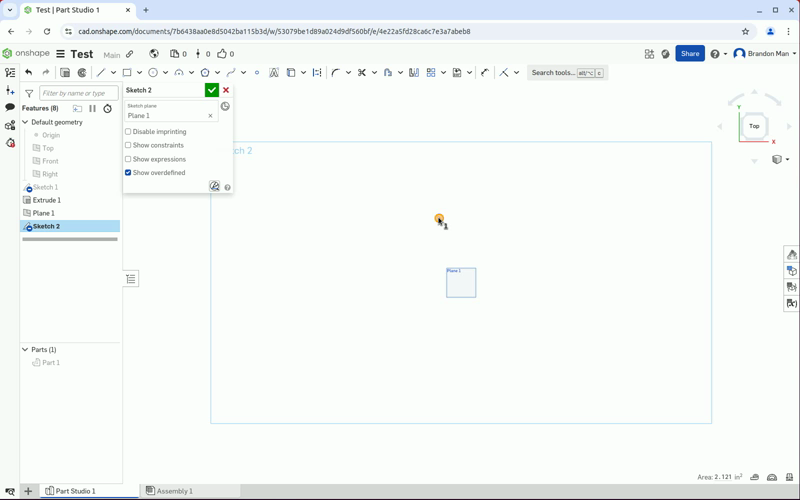
mouse_move(73, 352)
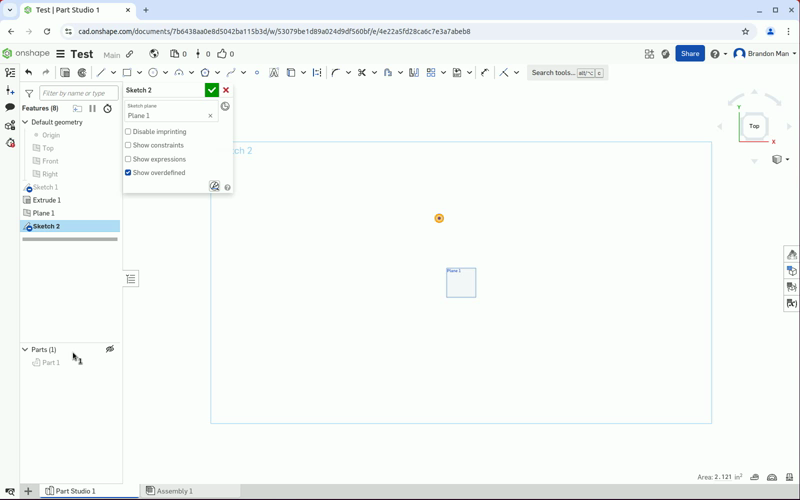
key(shift+y)
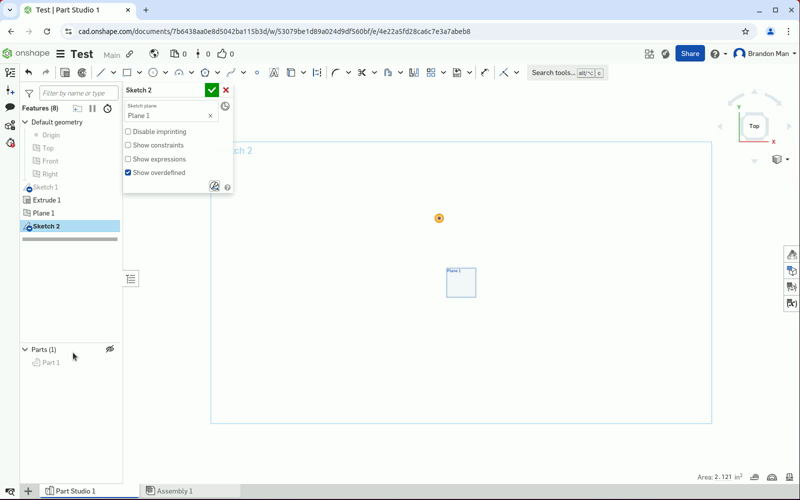
key(shift+e)
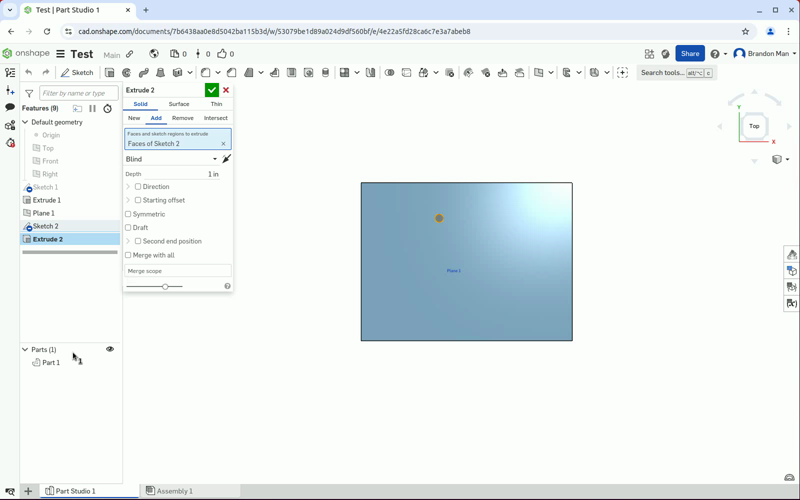
mouse_move(143, 106)
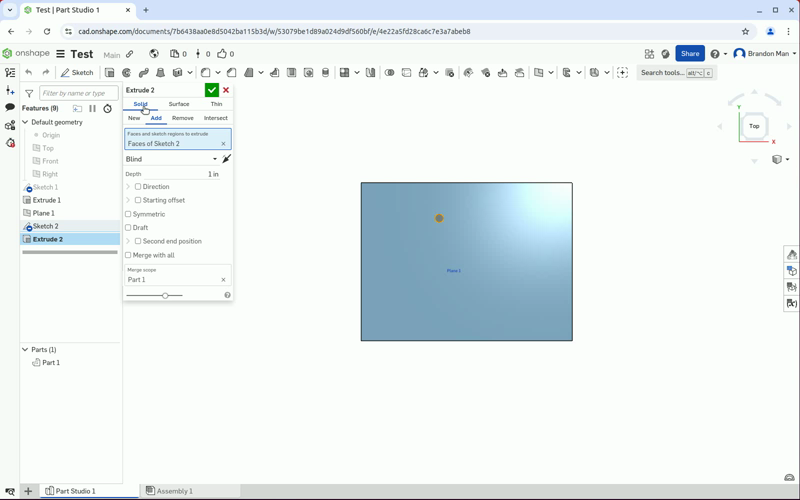
click(143, 106)
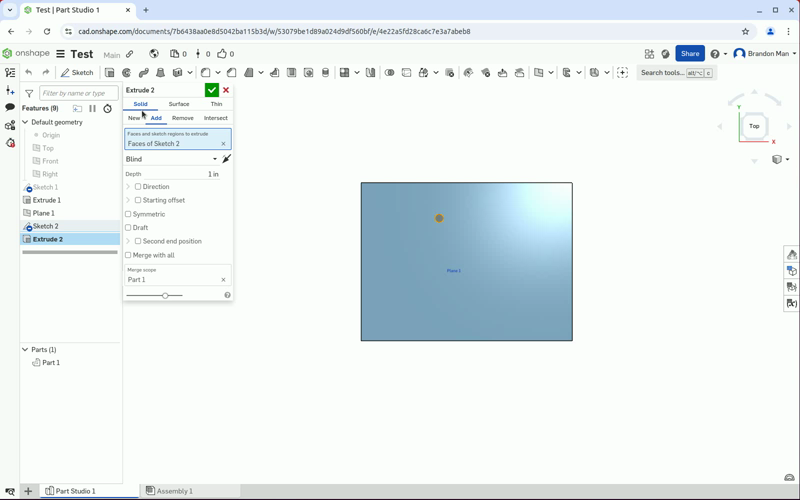
mouse_move(137, 120)
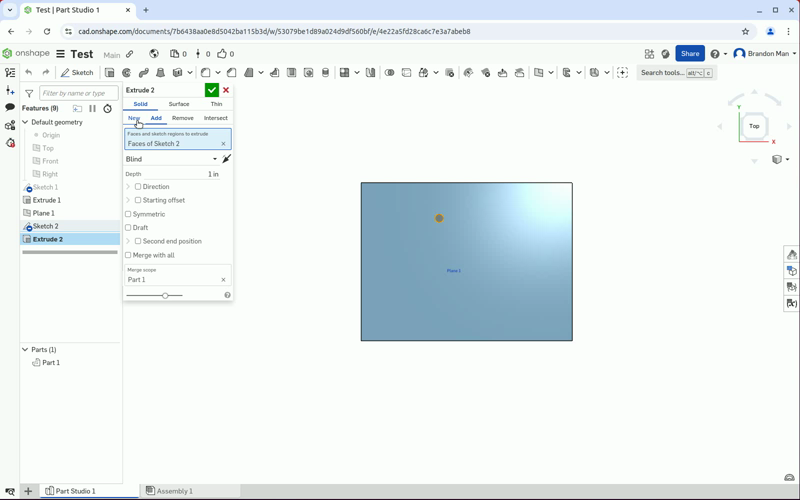
click(137, 120)
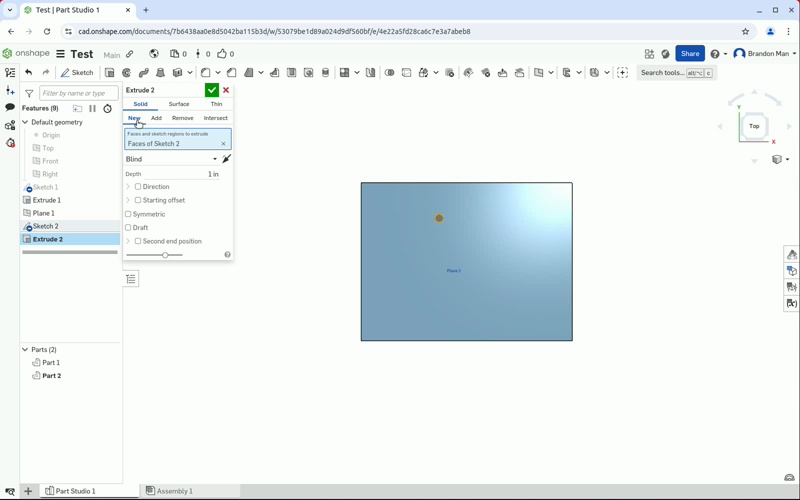
key(tab, 4)
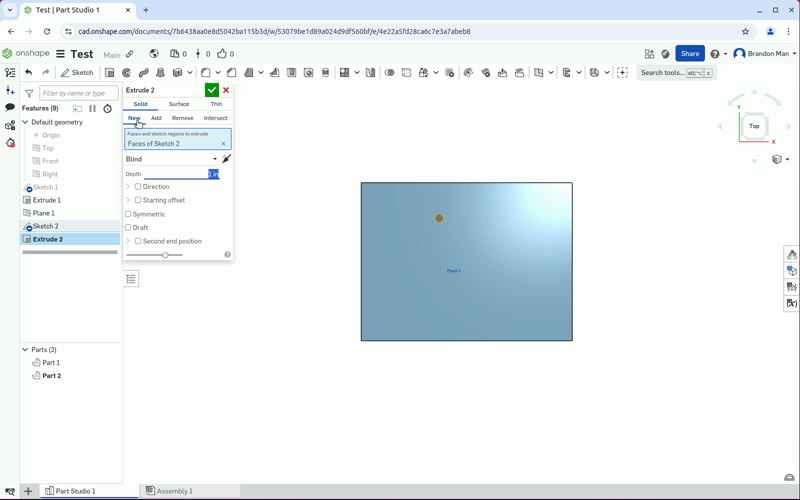
text(2.166)
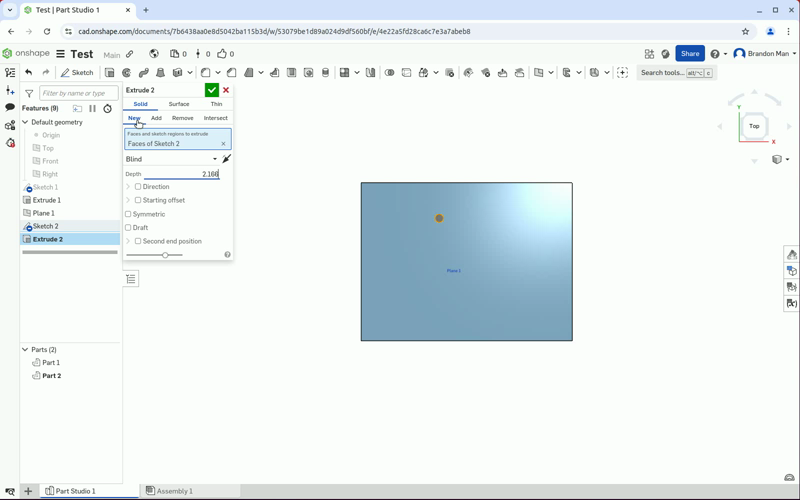
key(enter)
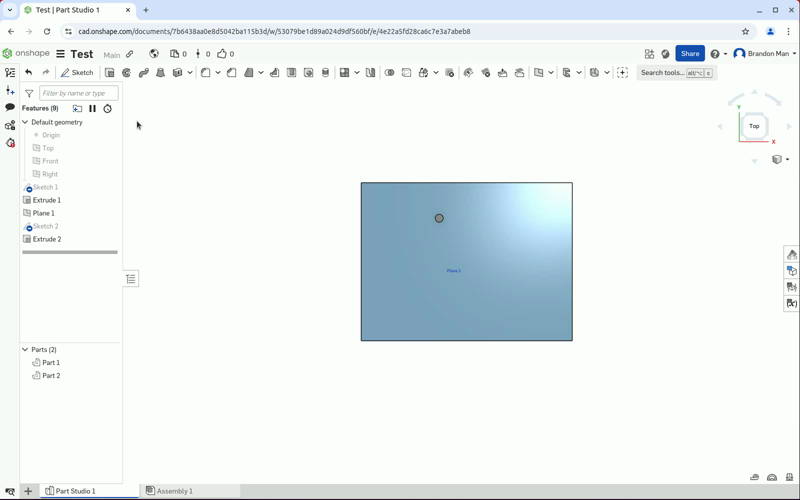
key(shift+h)
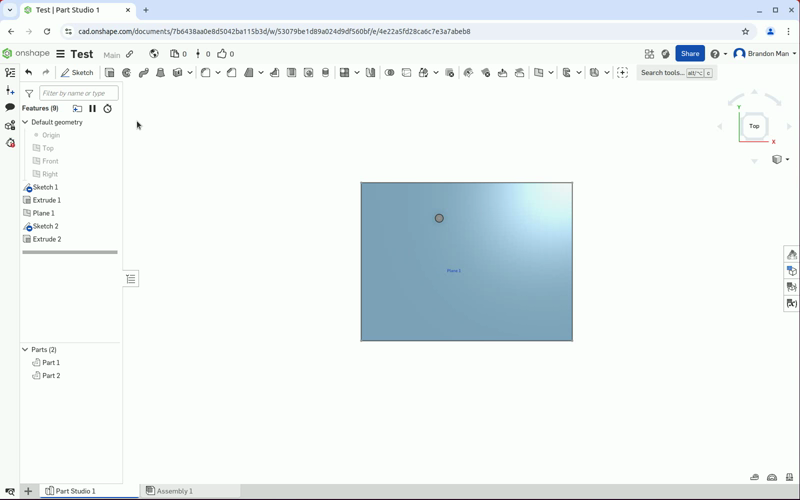
key(shift+h)
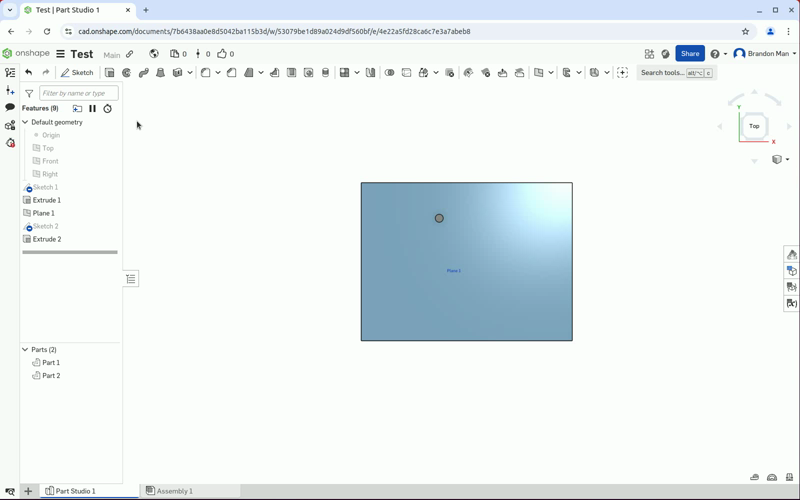
mouse_move(73, 189)
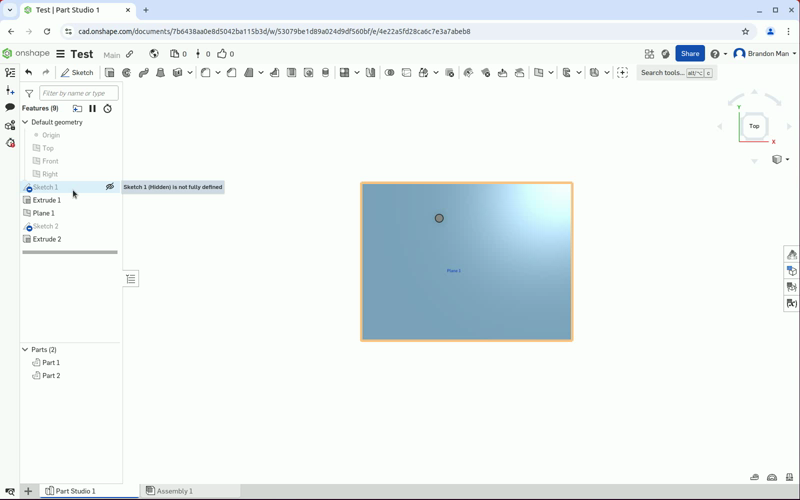
click(73, 189)
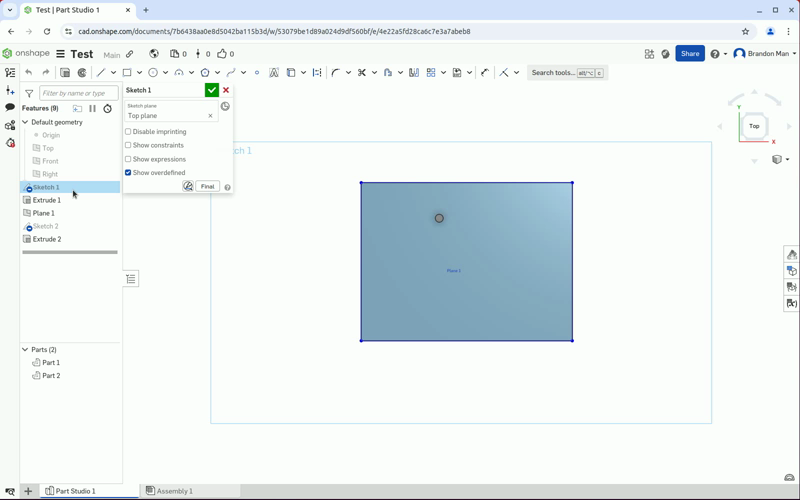
mouse_move(229, 92)
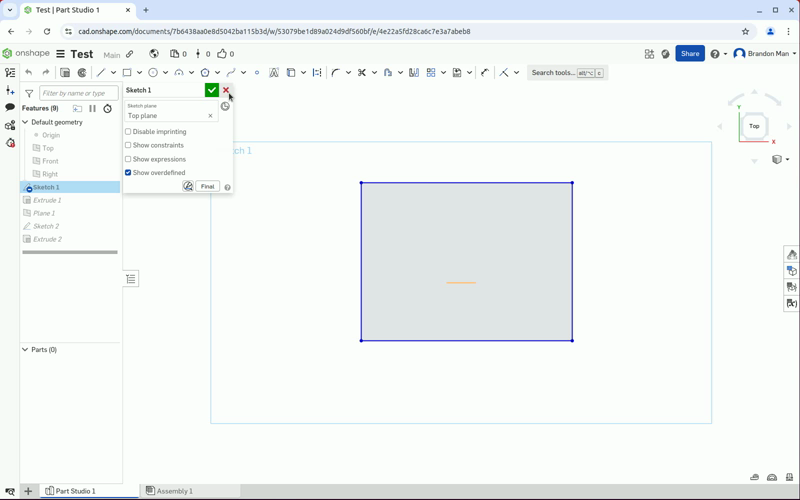
click(229, 92)
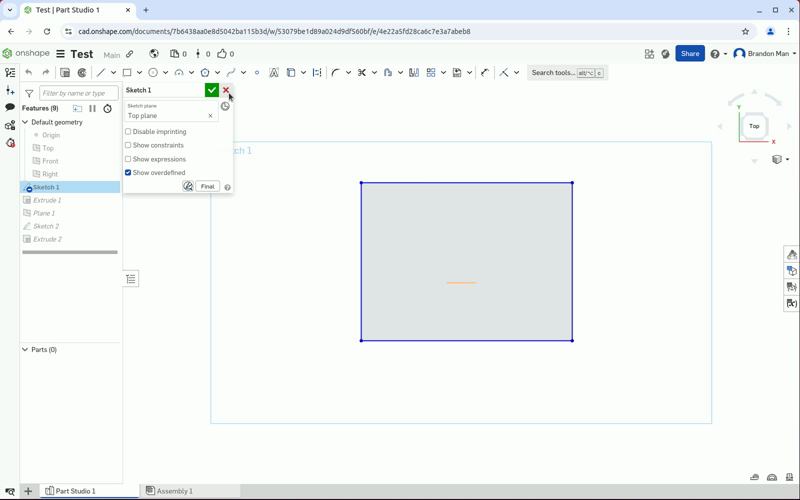
key(shift+s)
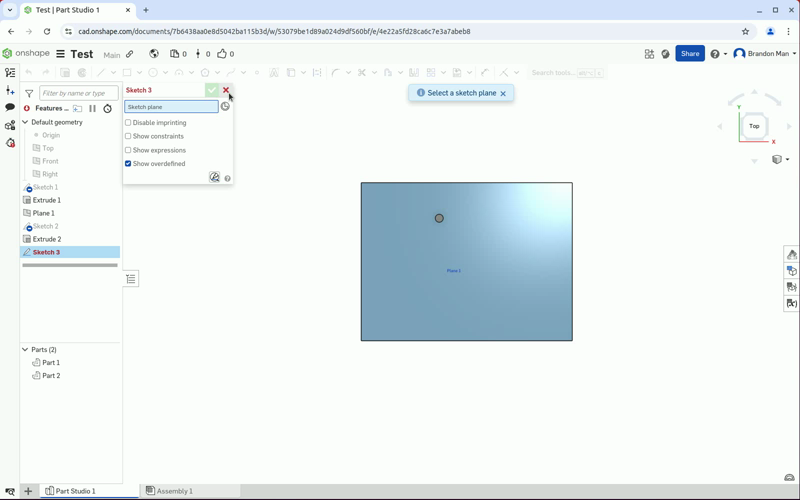
mouse_move(73, 215)
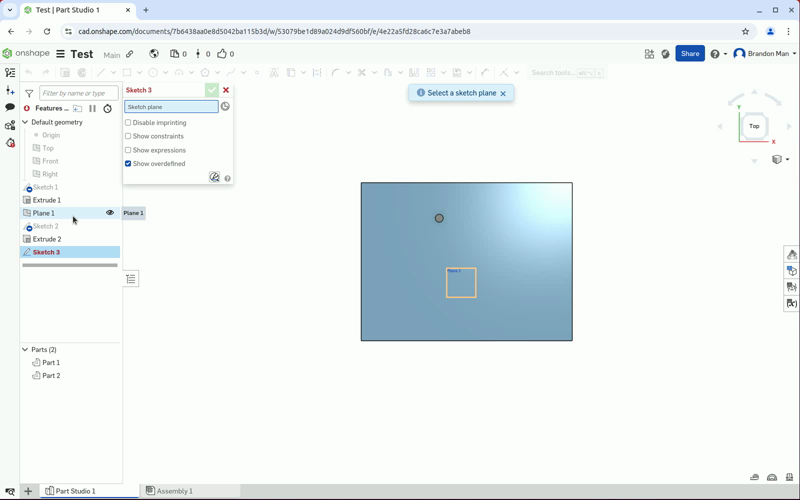
click(73, 215)
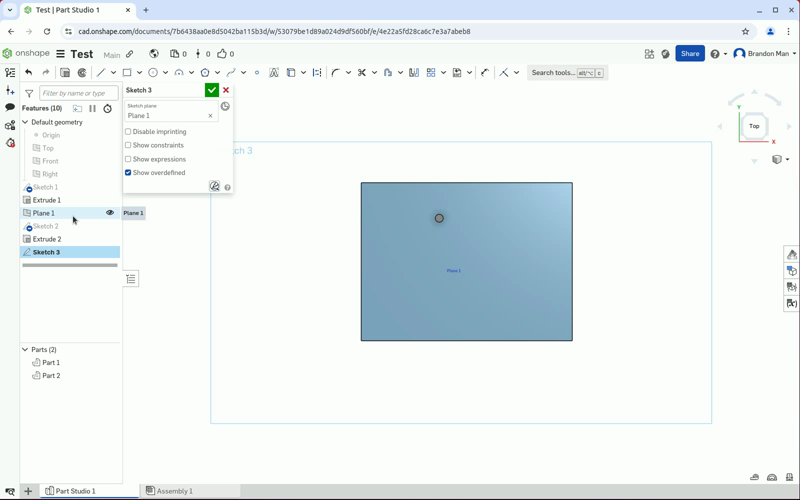
mouse_move(73, 352)
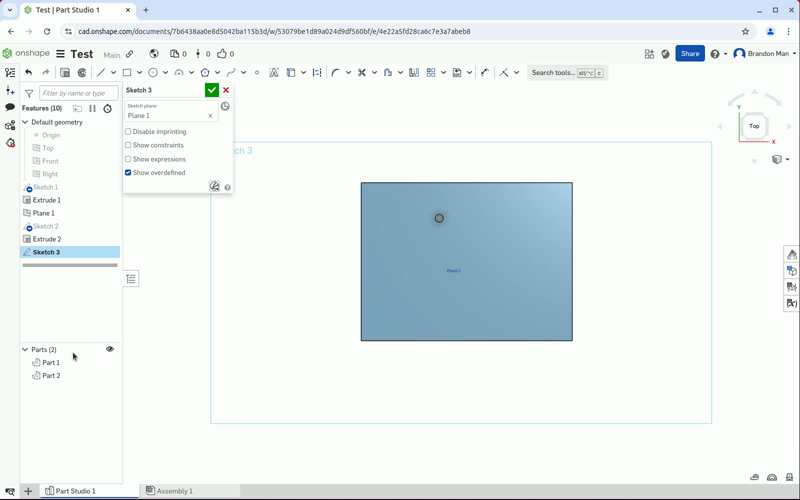
key(y)
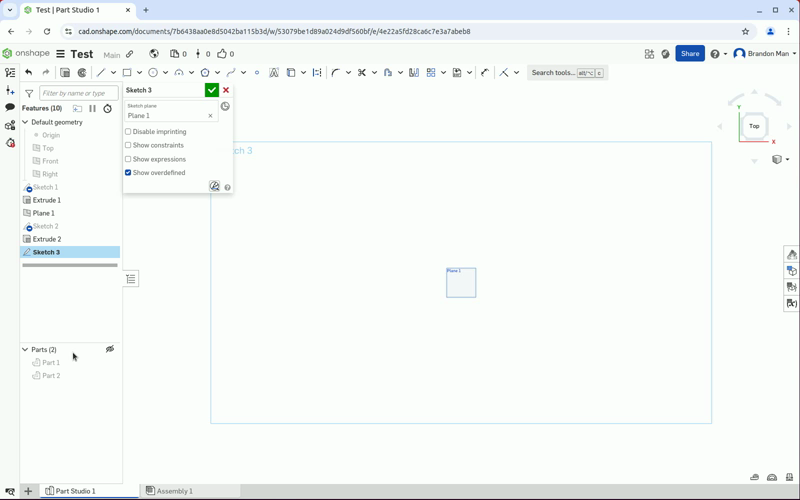
key(c)
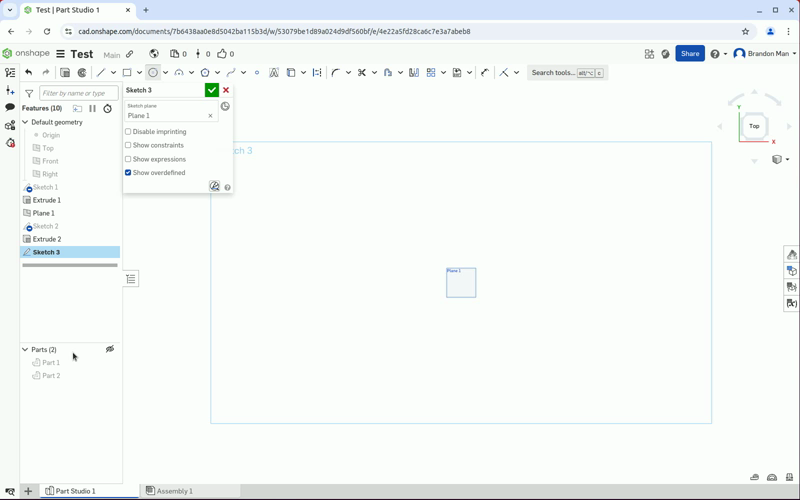
key_down(shift)
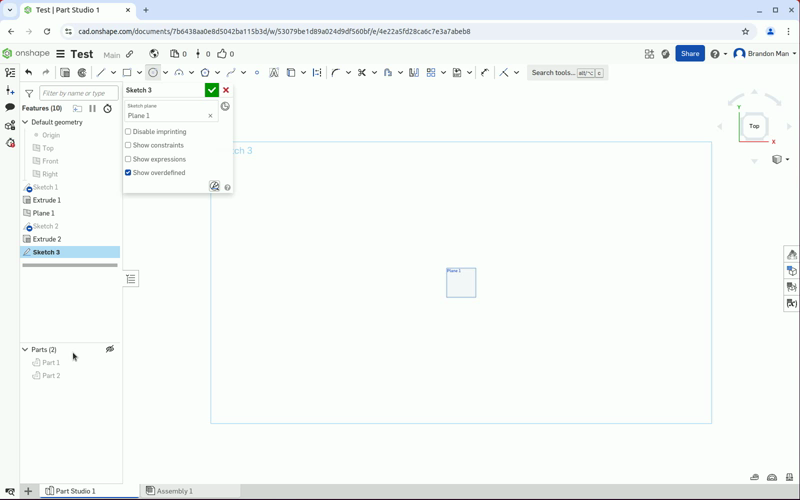
mouse_move(511, 218)
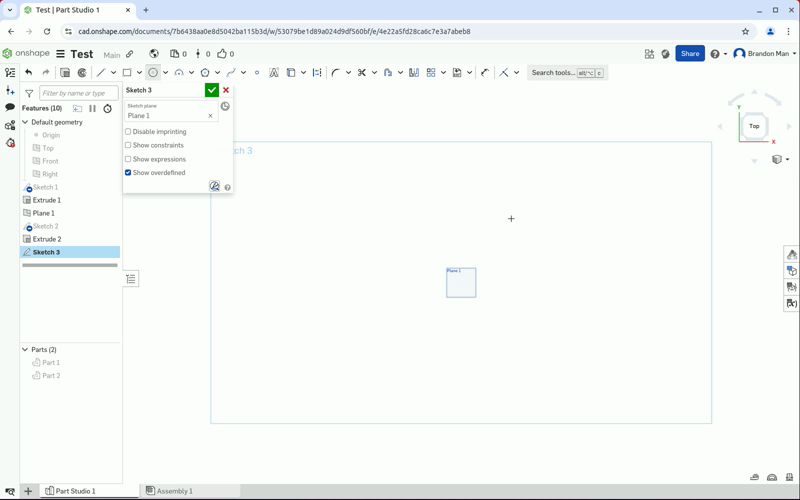
click(511, 218)
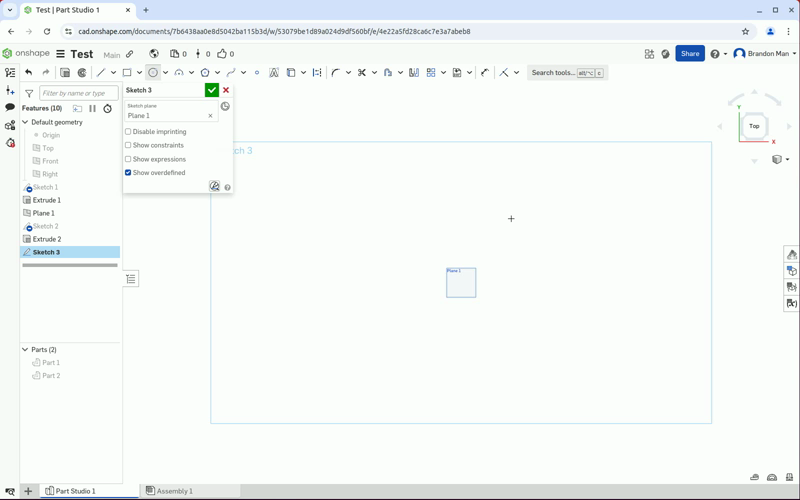
key_up(shift)
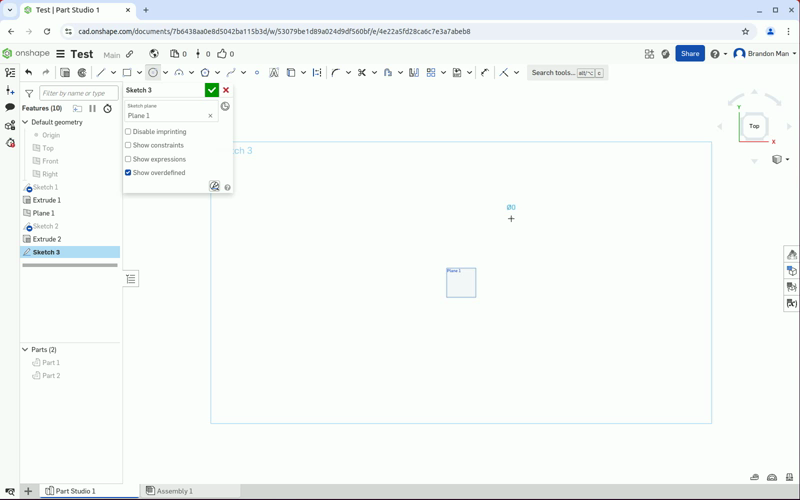
mouse_move(514, 218)
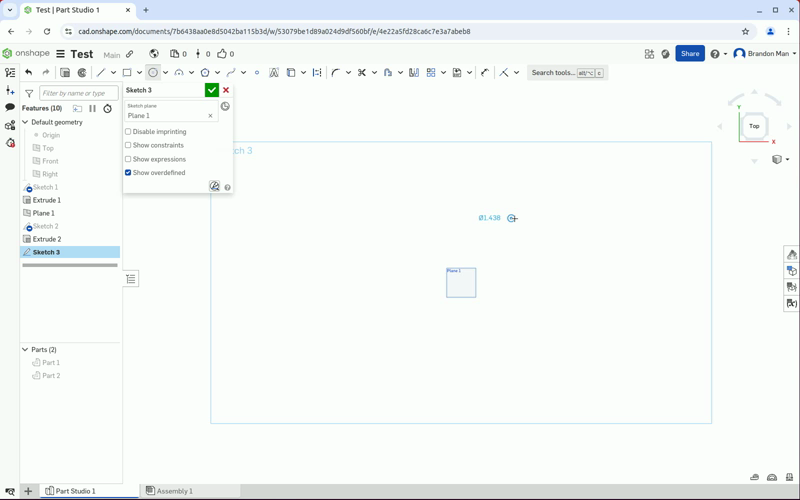
click(514, 218)
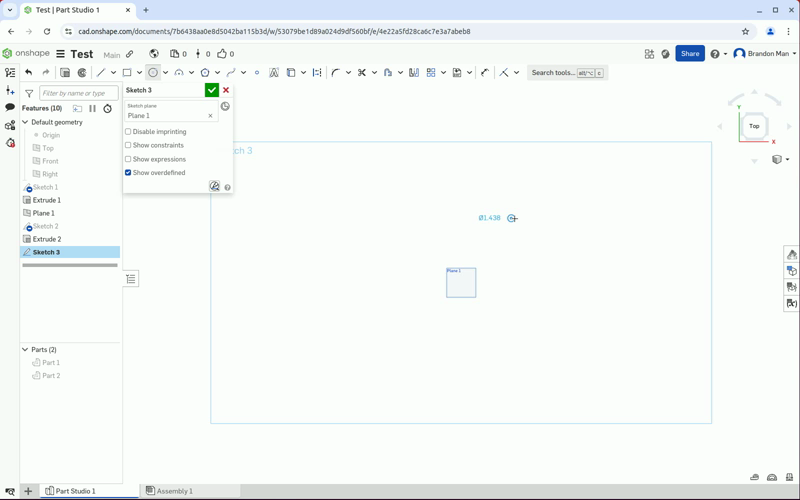
key(esc)
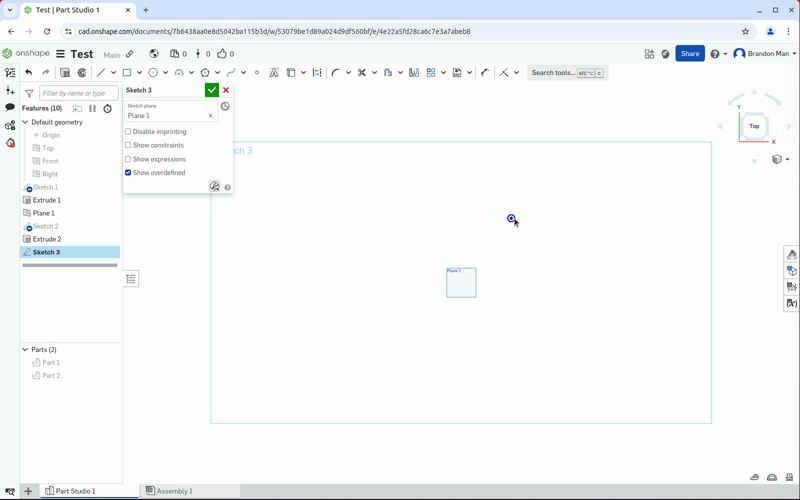
mouse_move(513, 218)
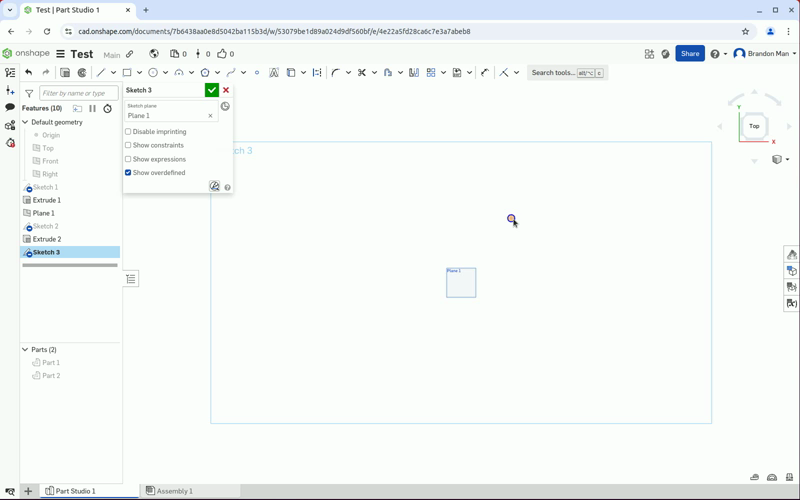
scroll(6)
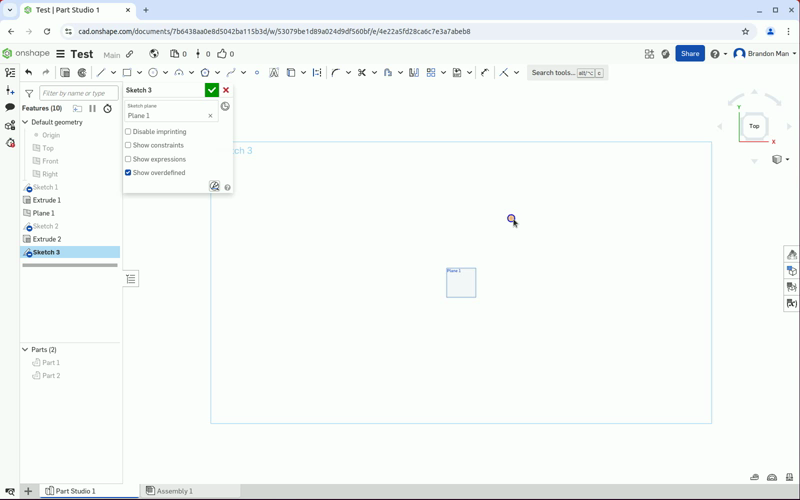
scroll(6)
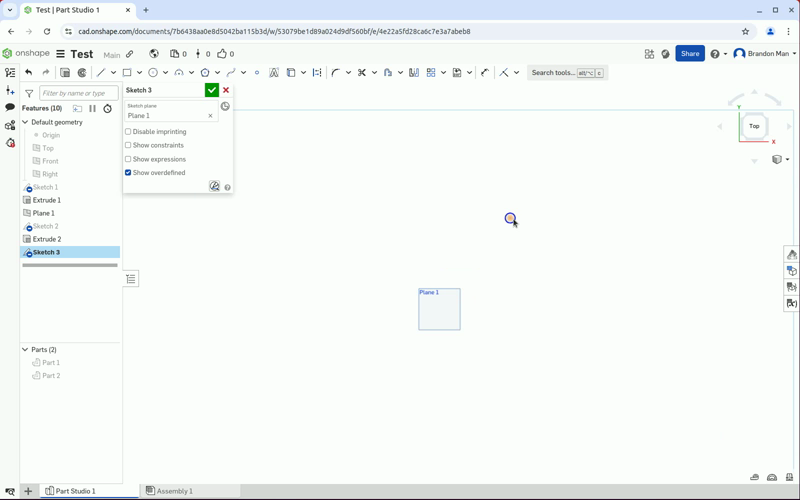
scroll(6)
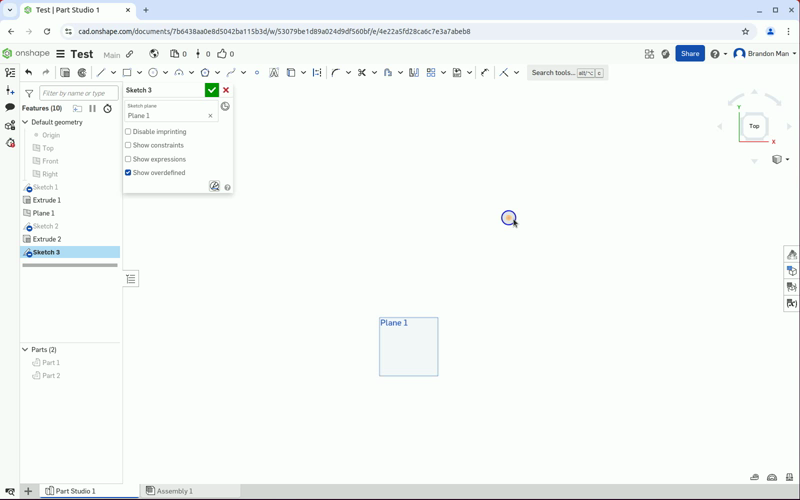
scroll(6)
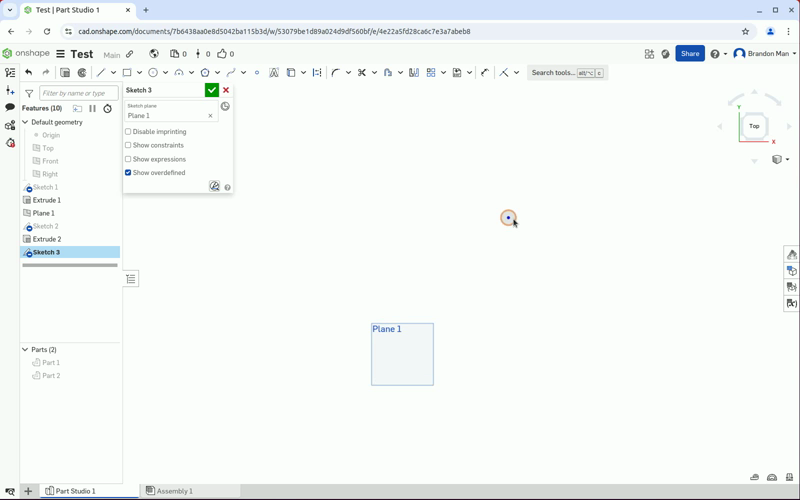
scroll(6)
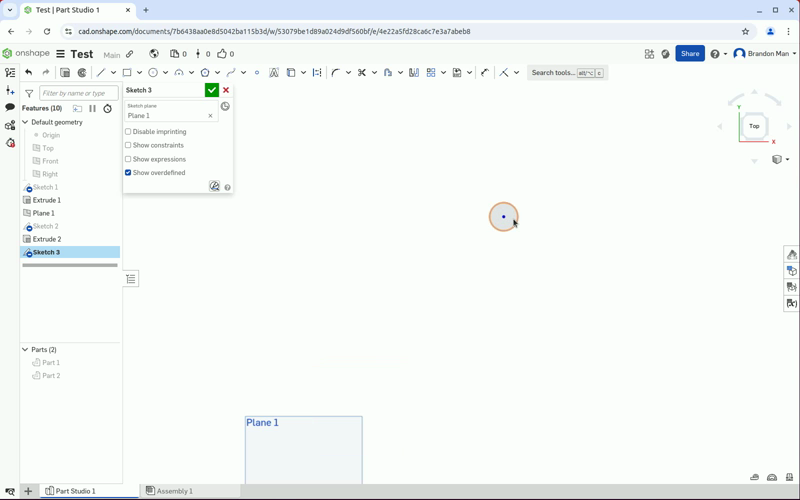
scroll(6)
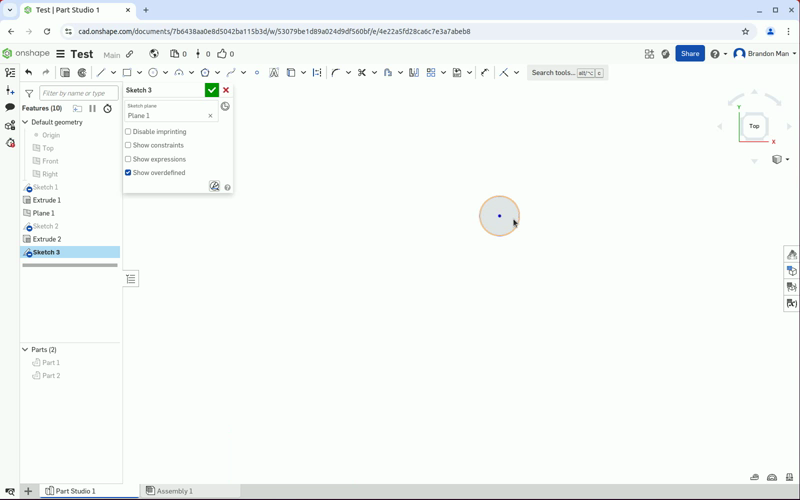
scroll(6)
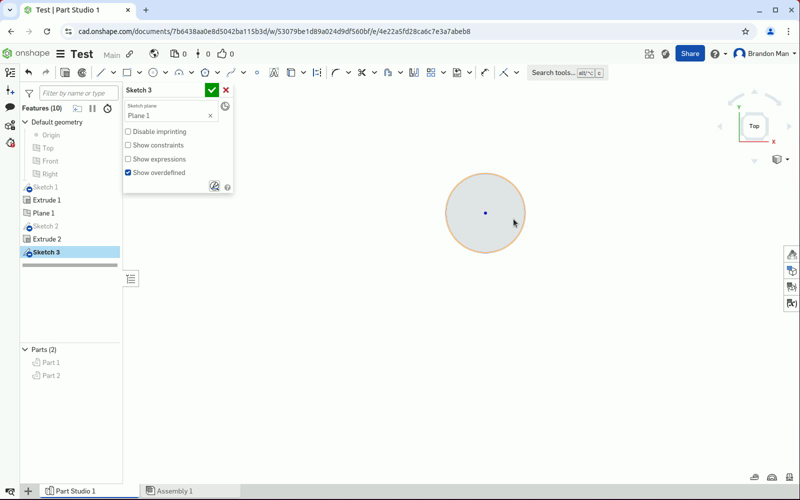
click(513, 218)
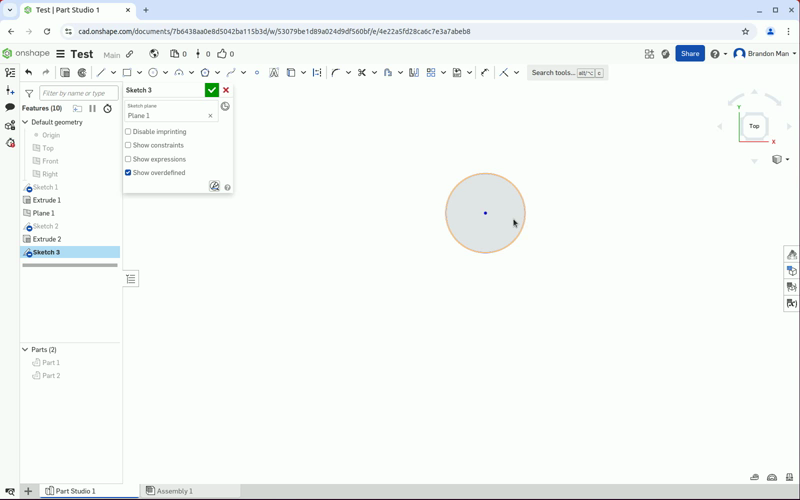
scroll(-6)
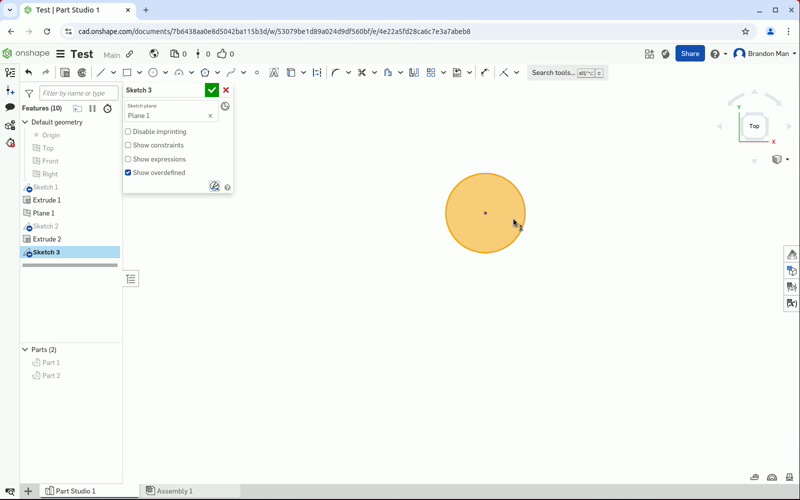
scroll(-6)
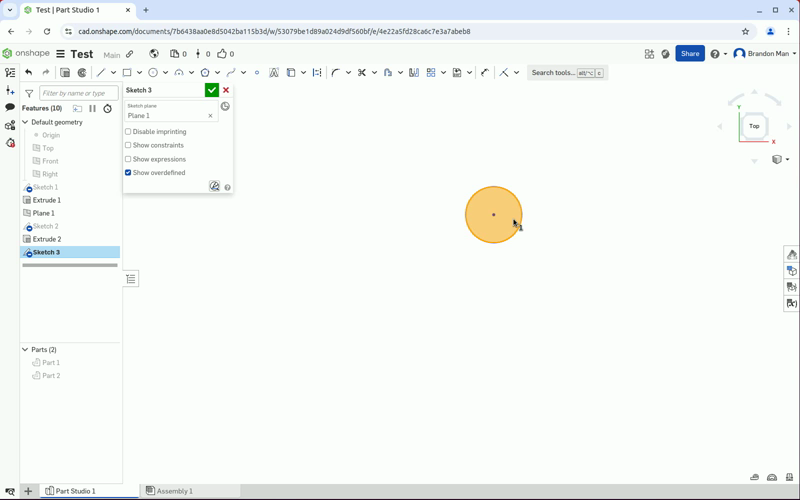
scroll(-6)
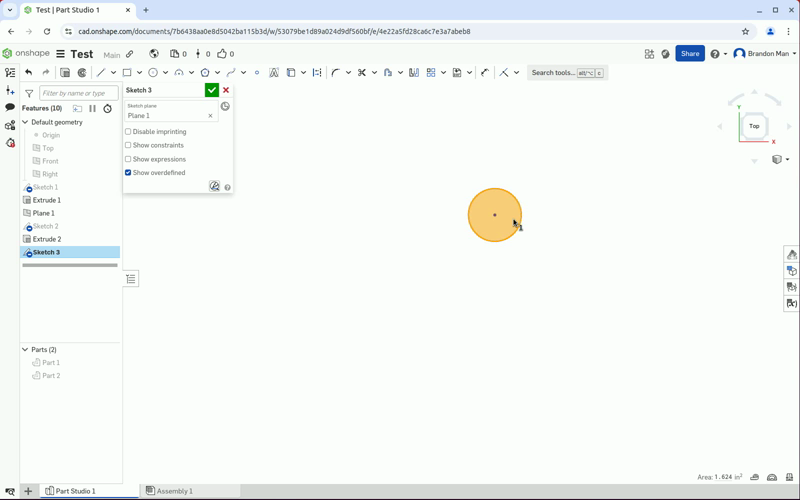
scroll(-6)
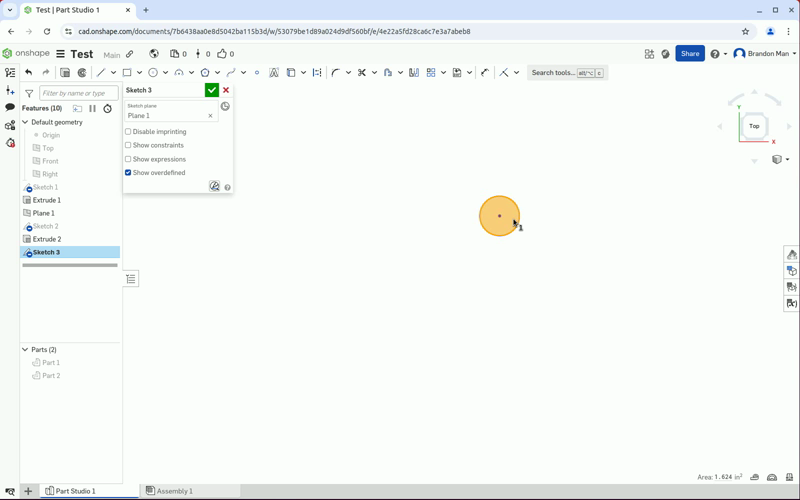
scroll(-6)
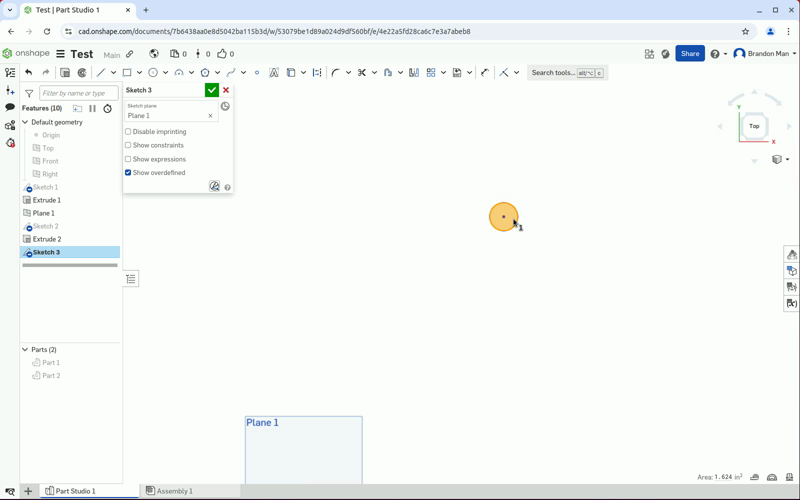
scroll(-6)
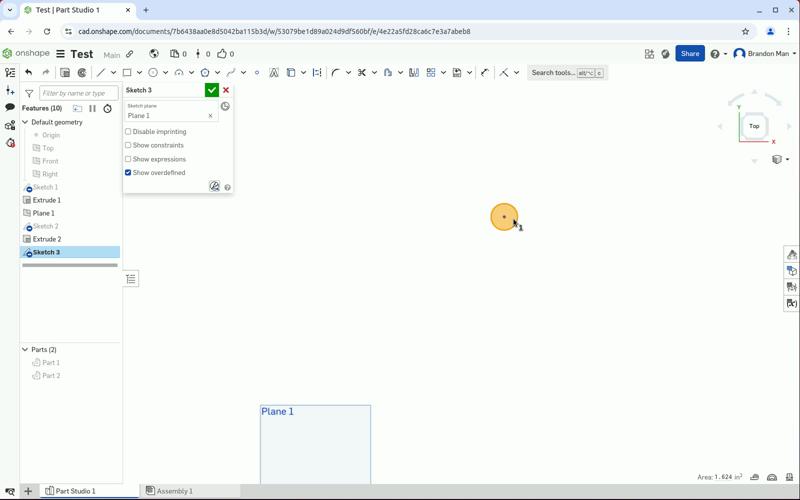
scroll(-6)
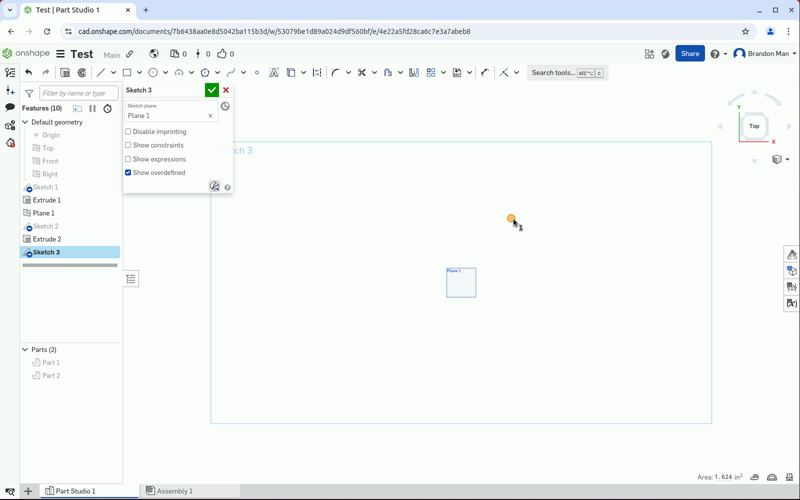
mouse_move(73, 352)
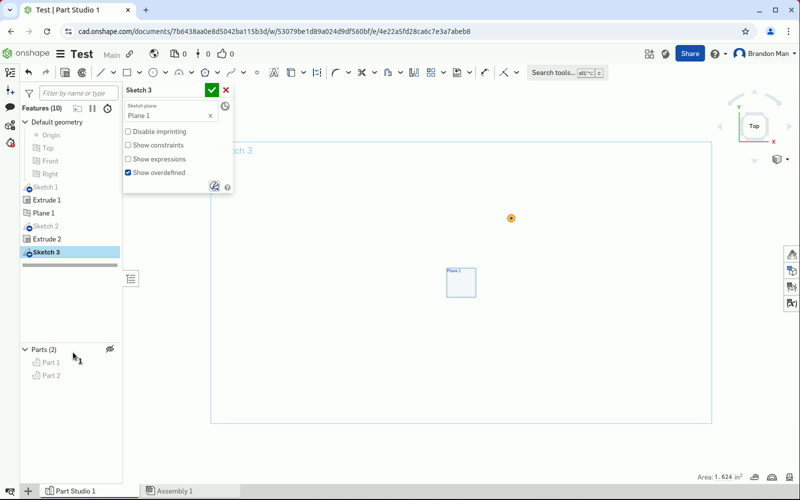
key(shift+y)
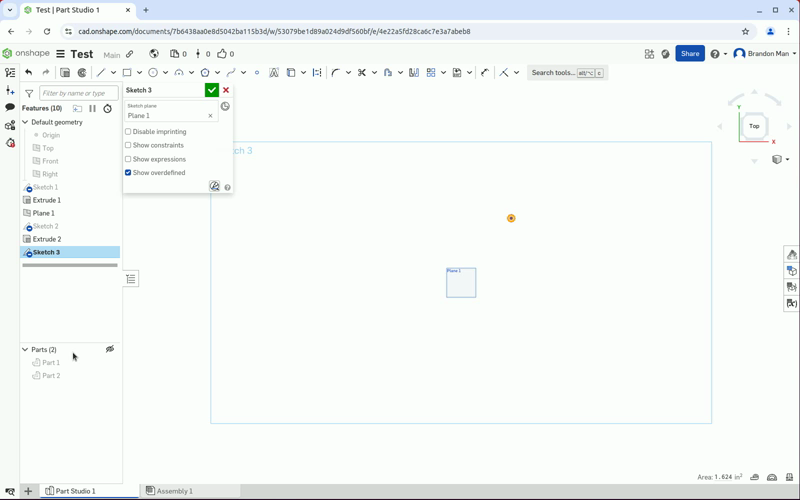
key(shift+e)
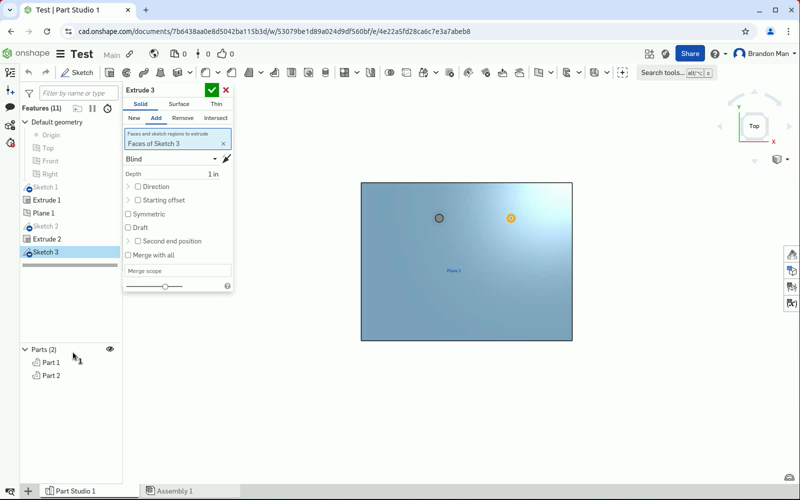
mouse_move(143, 106)
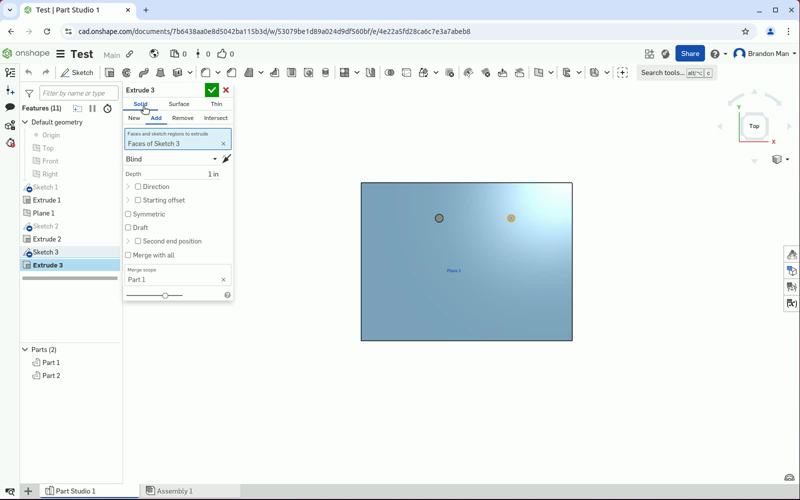
click(143, 106)
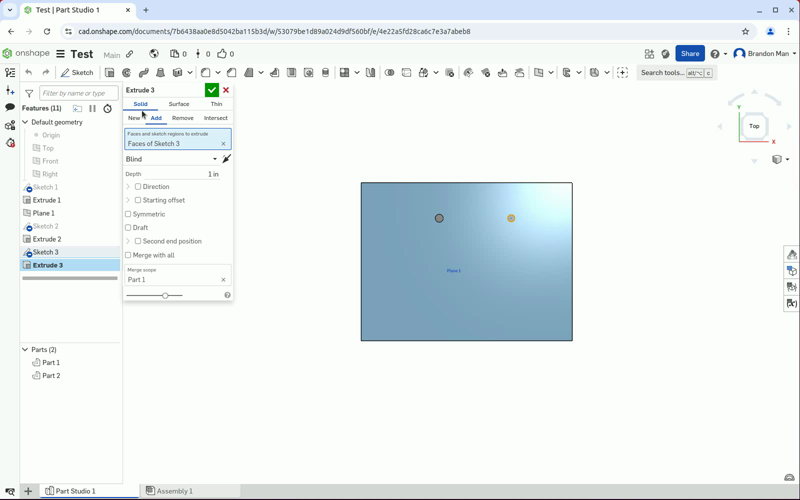
mouse_move(137, 120)
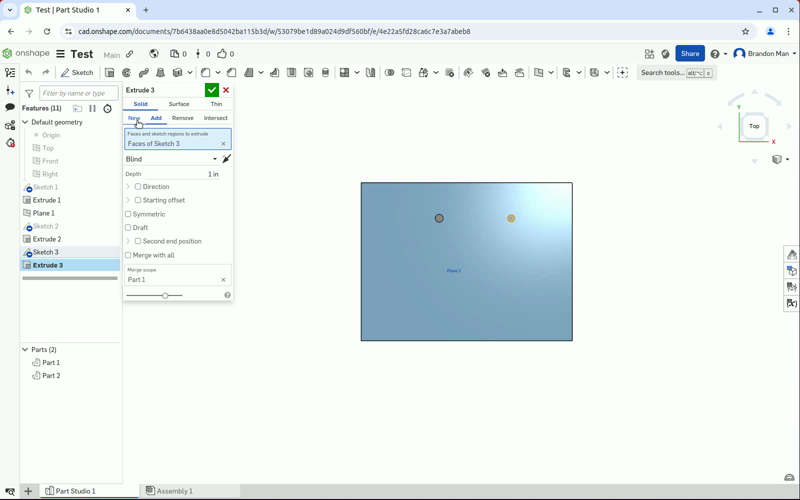
click(137, 120)
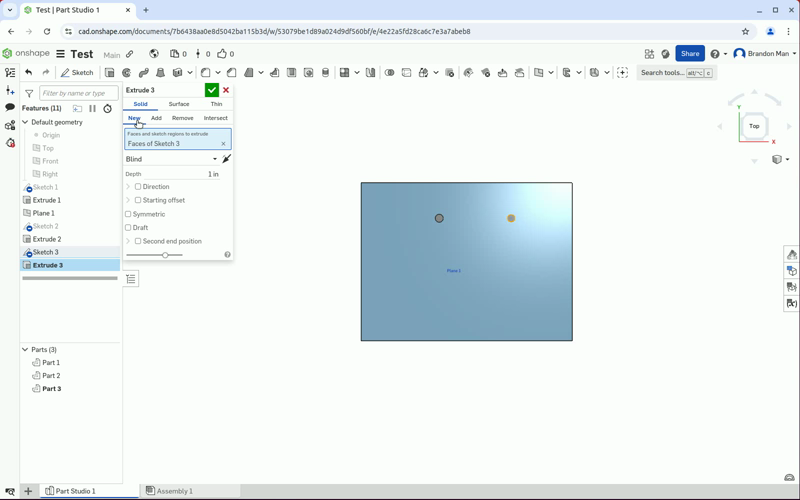
key(tab, 4)
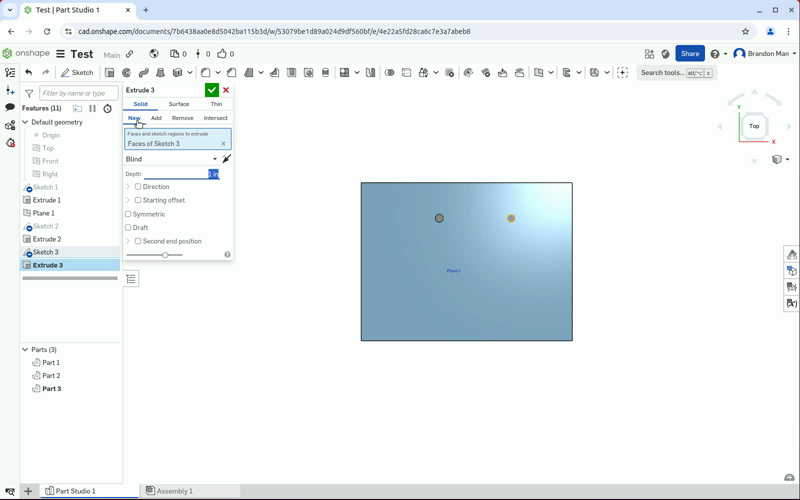
text(2.166)
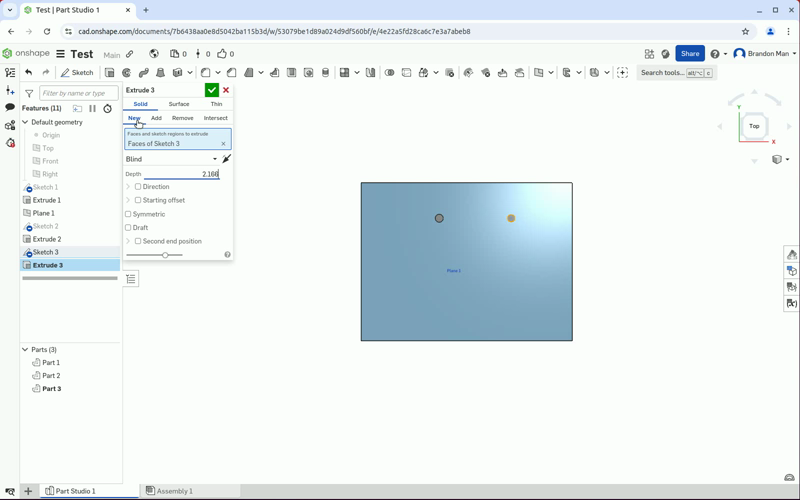
key(enter)
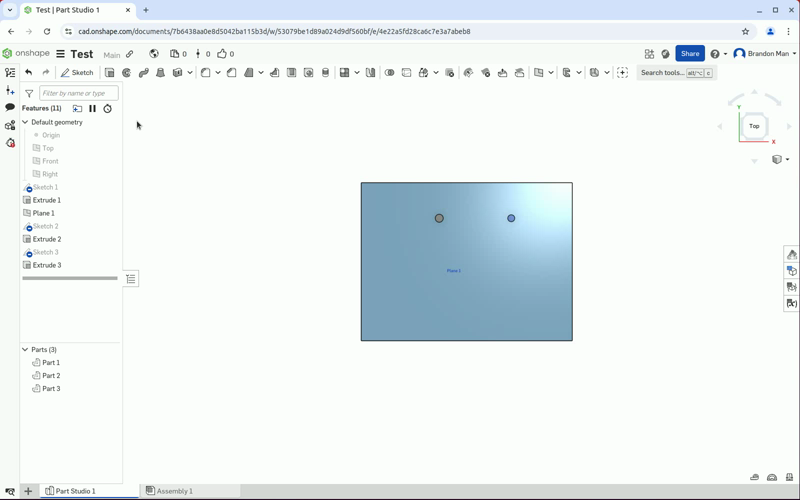
key(shift+h)
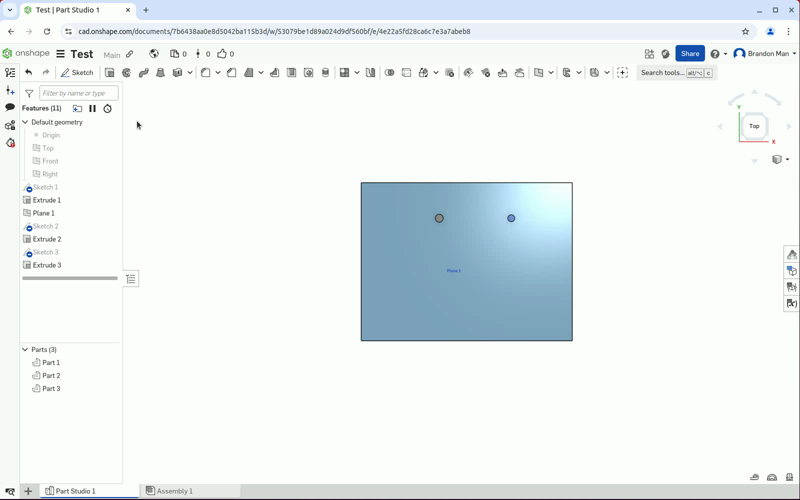
key(shift+h)
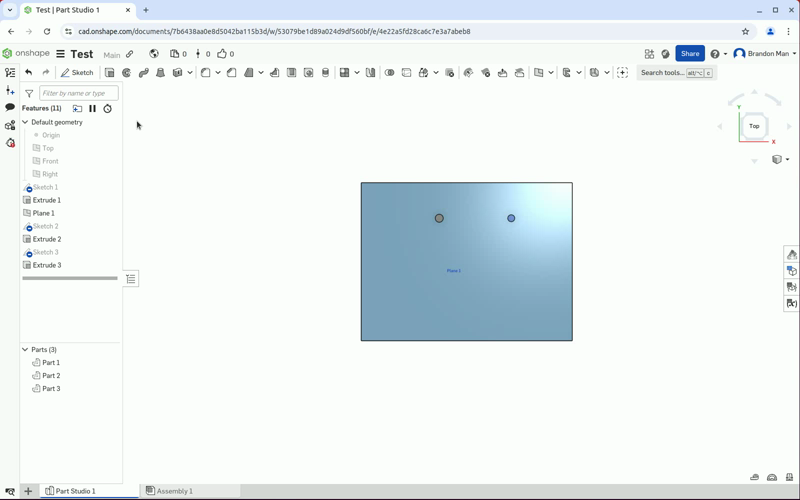
mouse_move(73, 189)
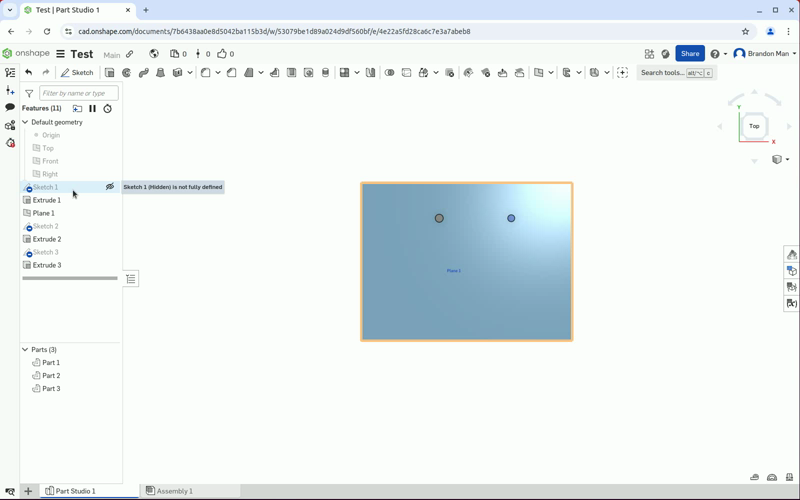
click(73, 189)
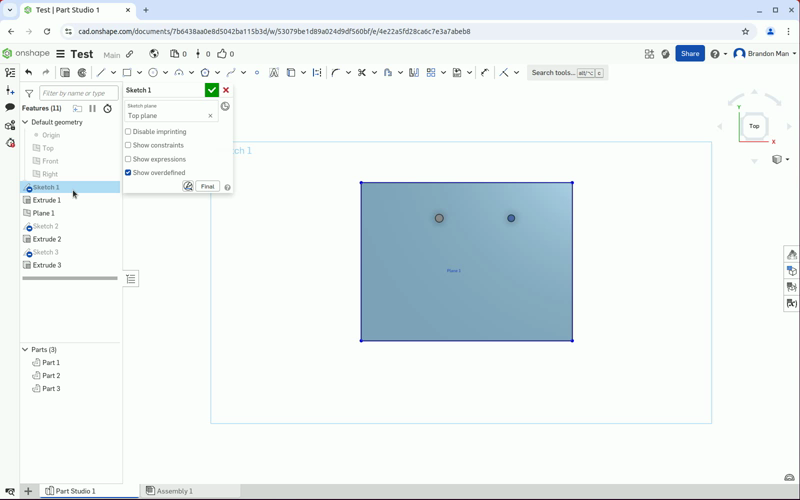
mouse_move(229, 92)
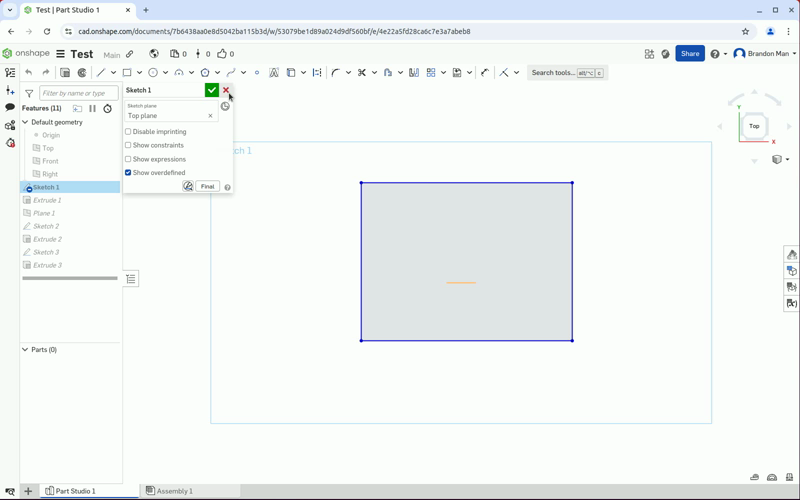
click(229, 92)
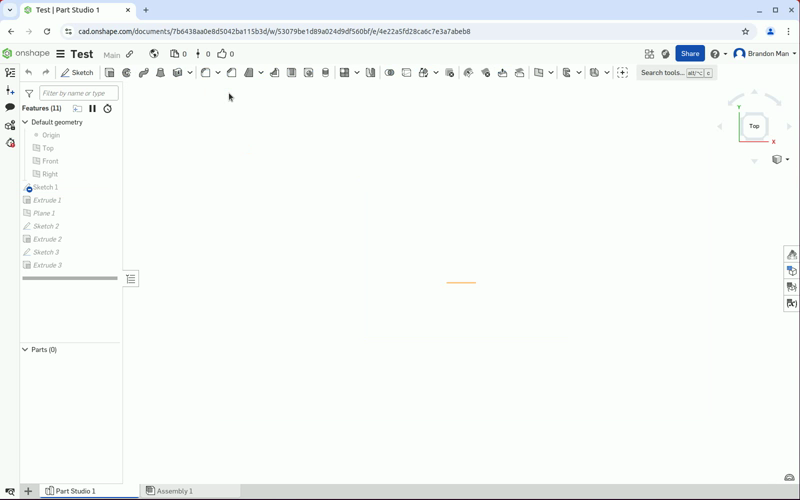
key(shift+s)
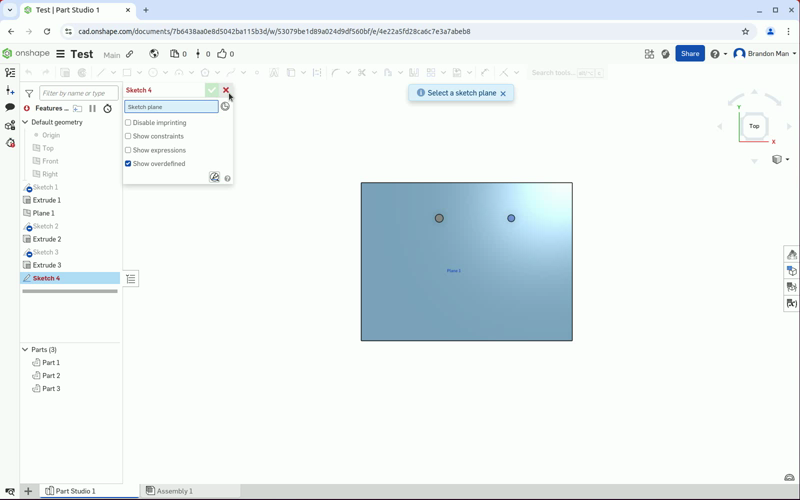
mouse_move(73, 215)
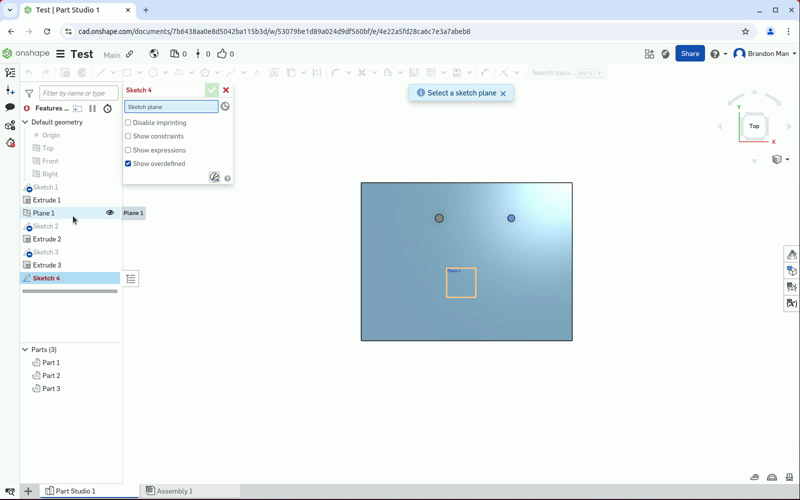
click(73, 215)
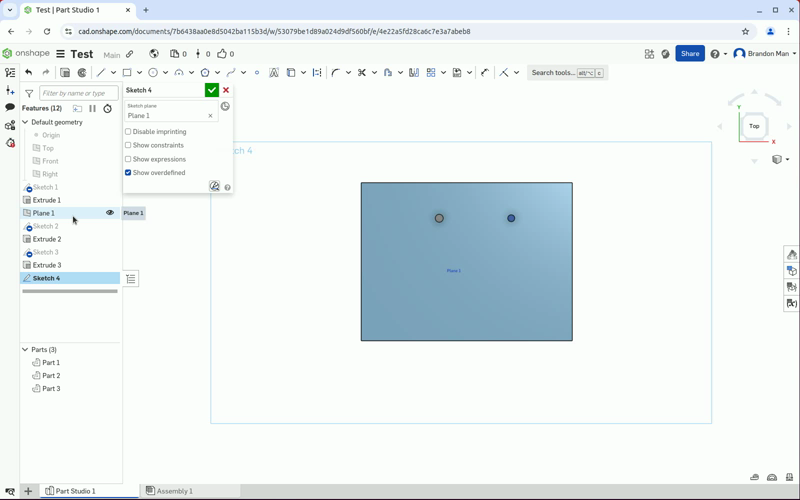
mouse_move(73, 352)
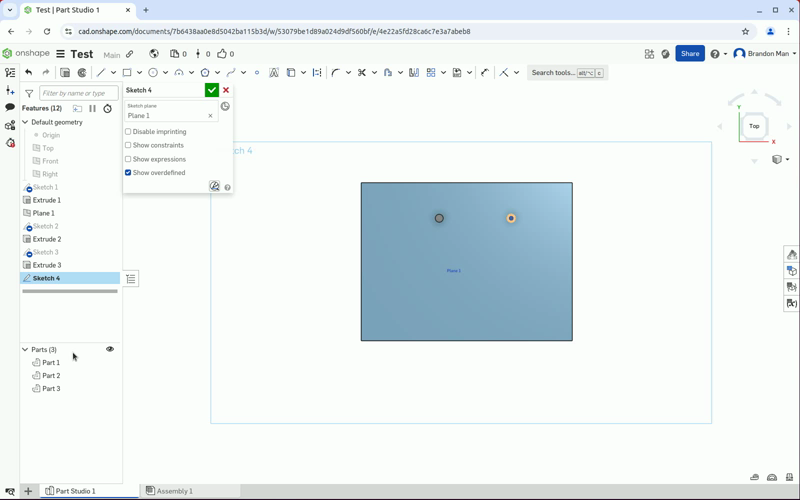
key(y)
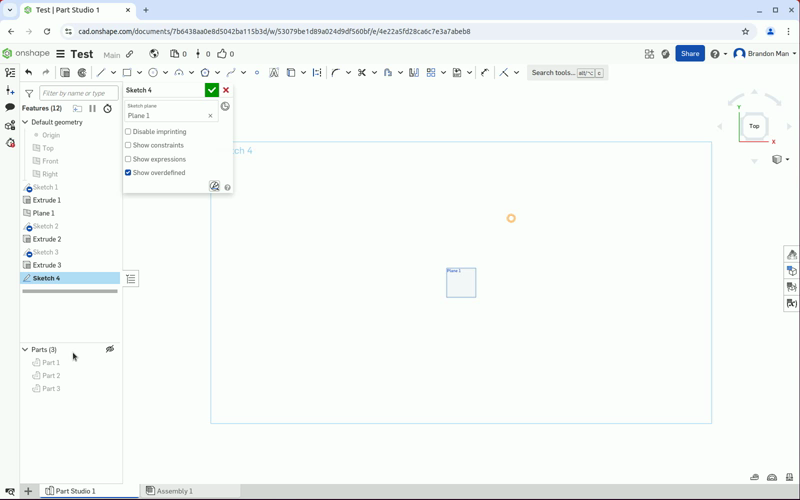
key(c)
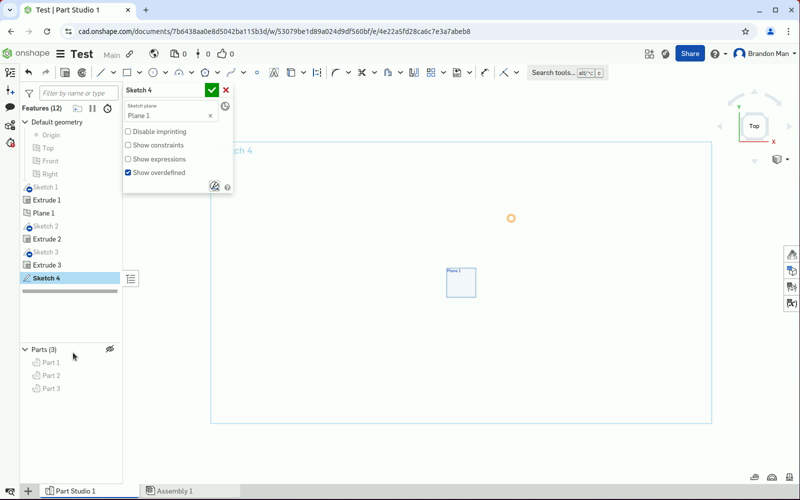
key_down(shift)
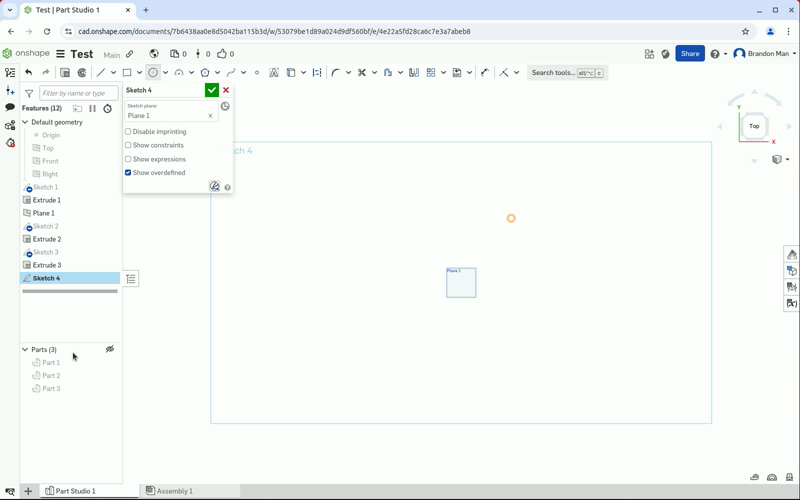
mouse_move(511, 282)
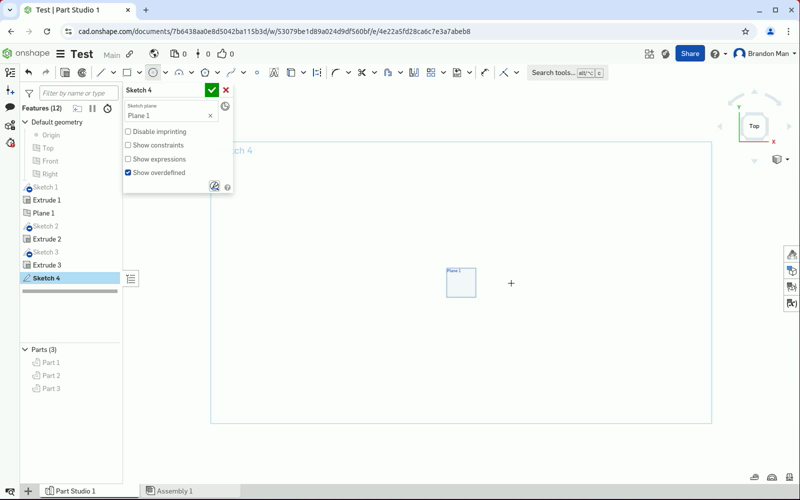
click(511, 282)
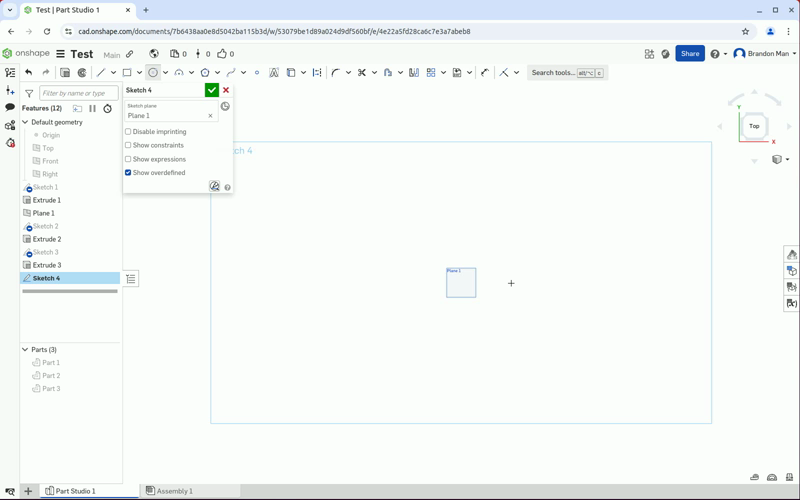
key_up(shift)
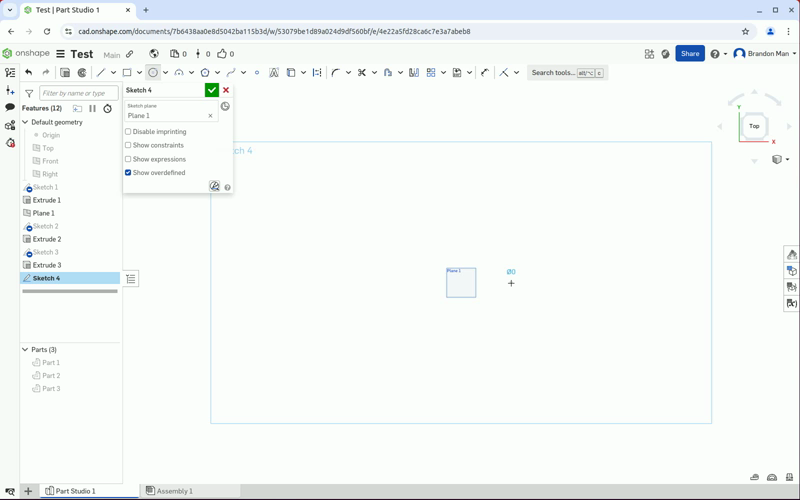
mouse_move(514, 282)
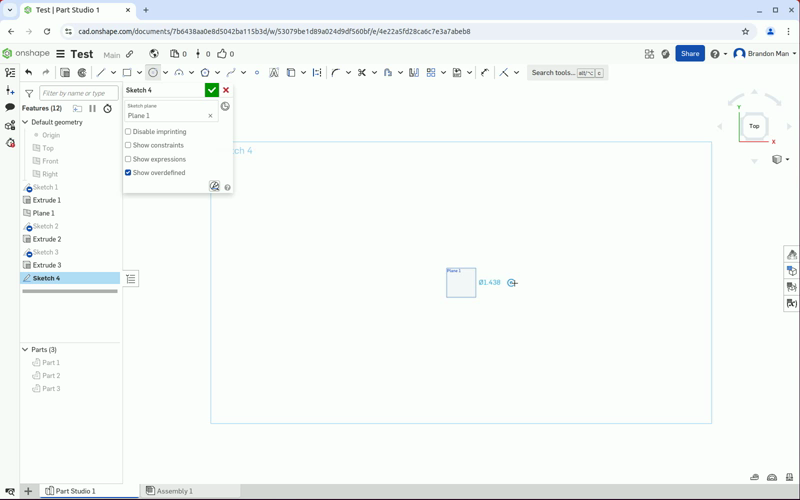
click(514, 282)
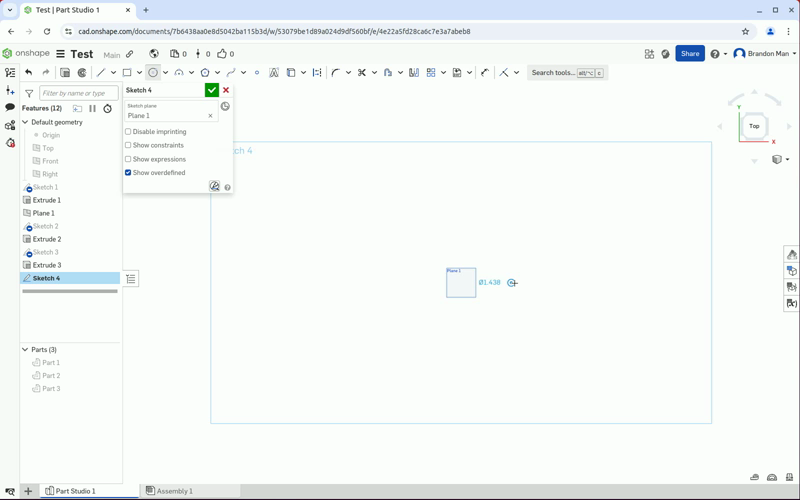
key(esc)
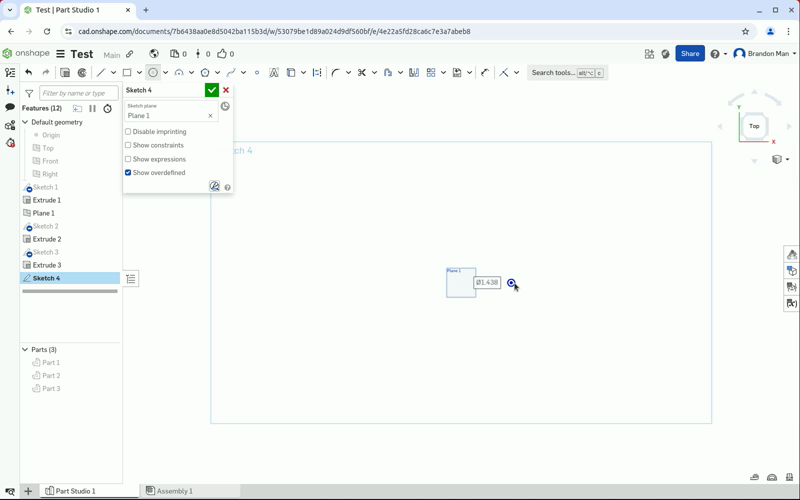
mouse_move(513, 285)
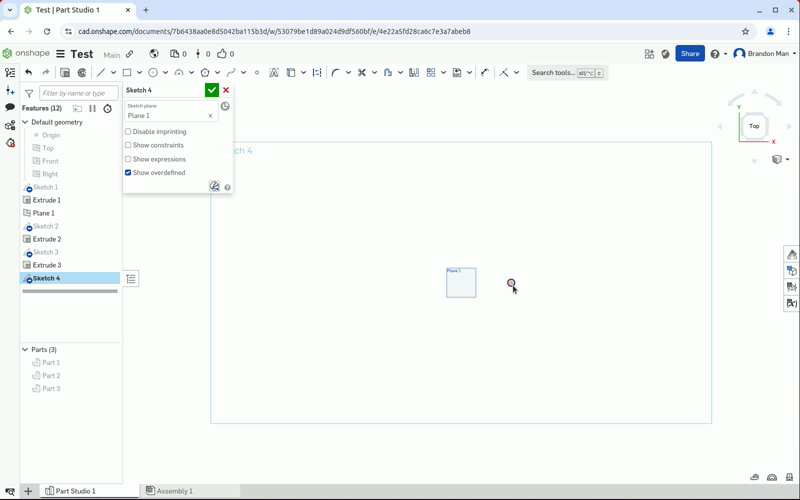
scroll(6)
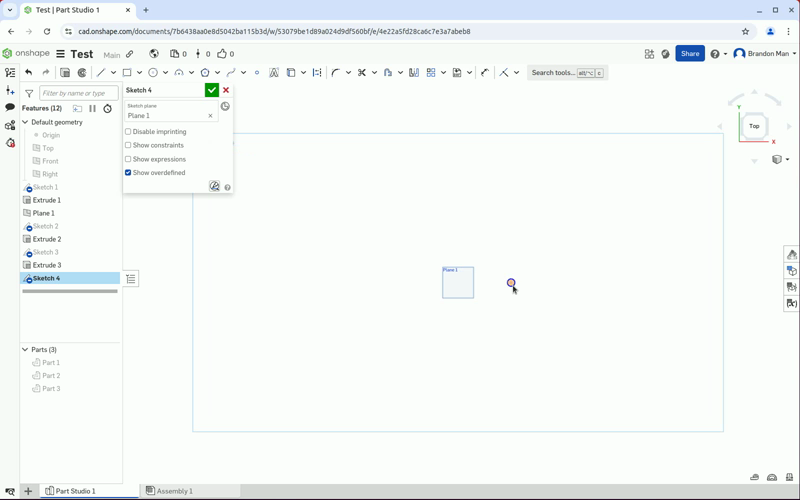
scroll(6)
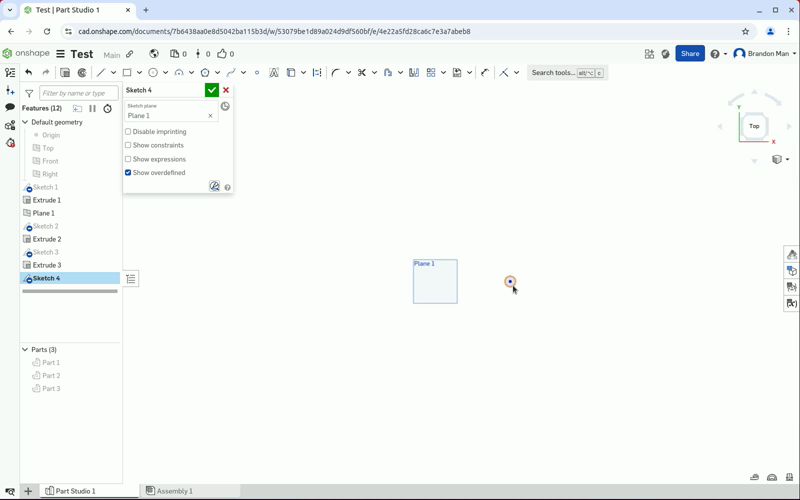
scroll(6)
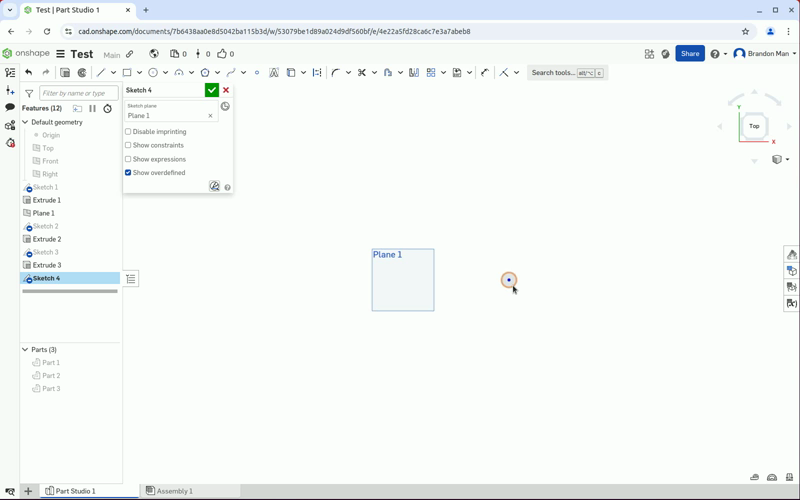
scroll(6)
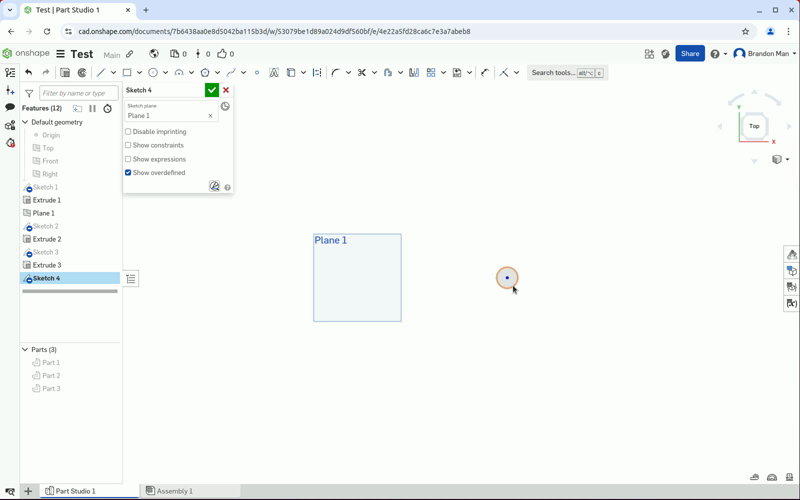
scroll(6)
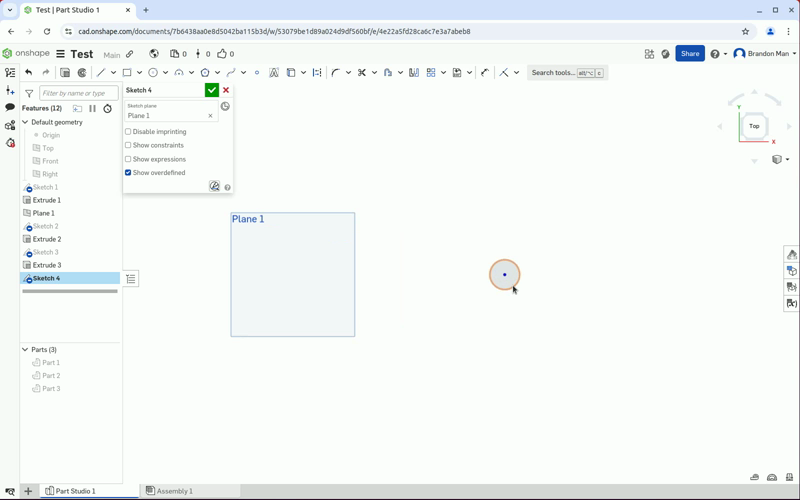
scroll(6)
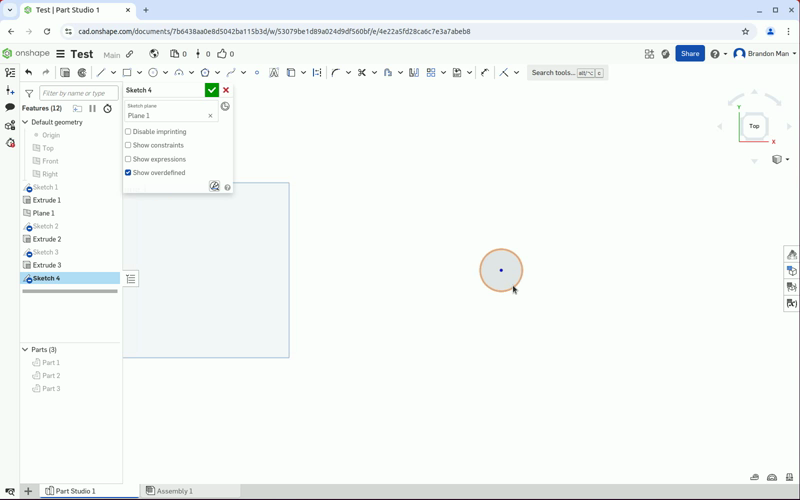
scroll(6)
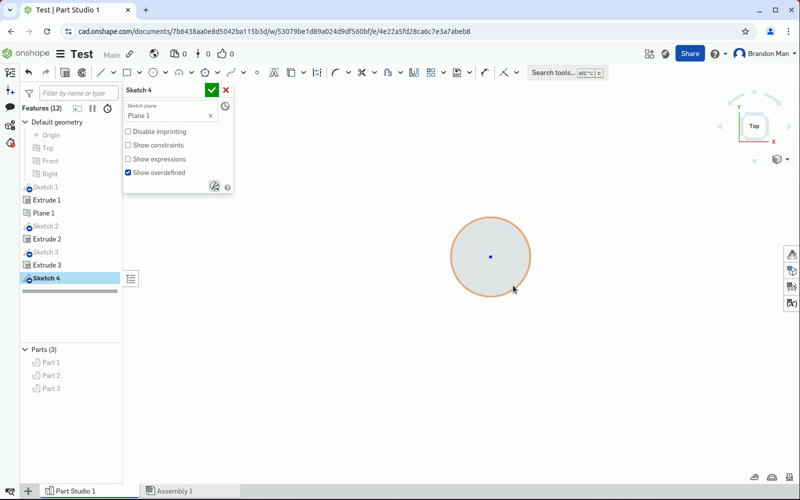
click(513, 285)
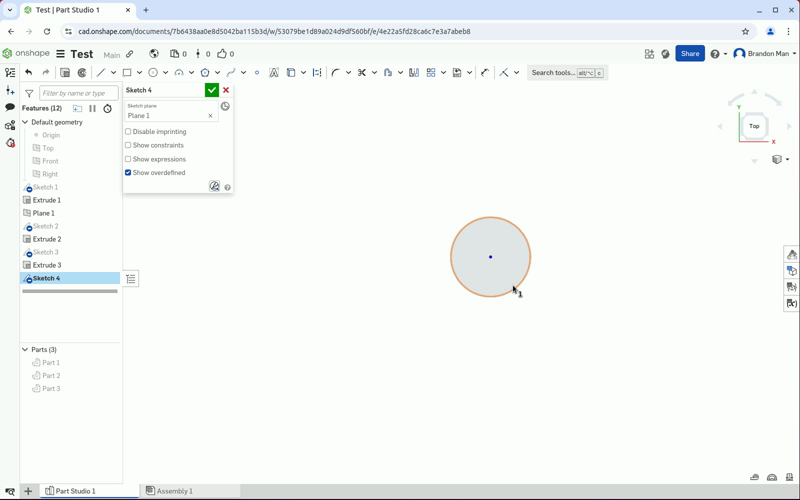
scroll(-6)
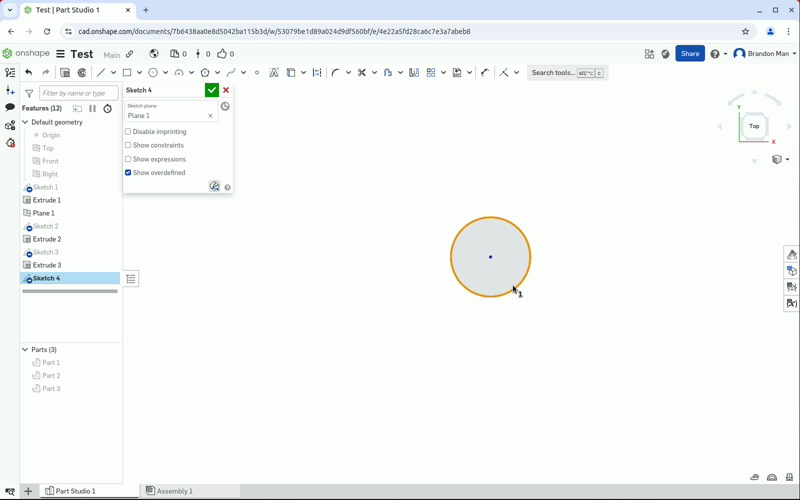
scroll(-6)
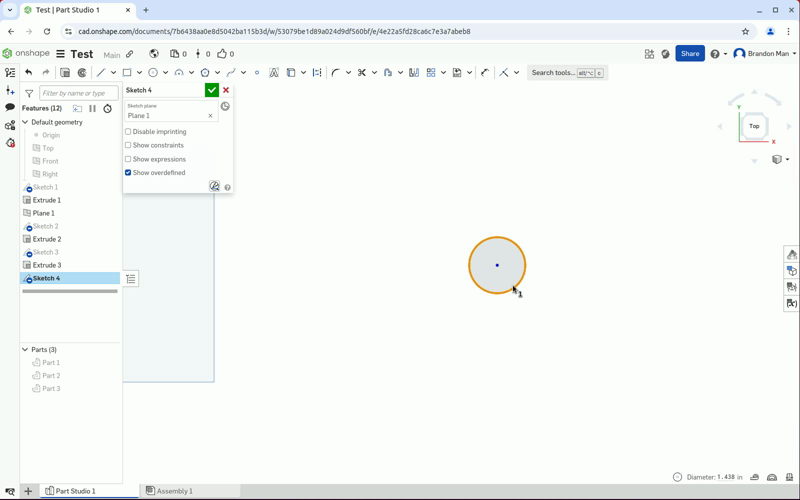
scroll(-6)
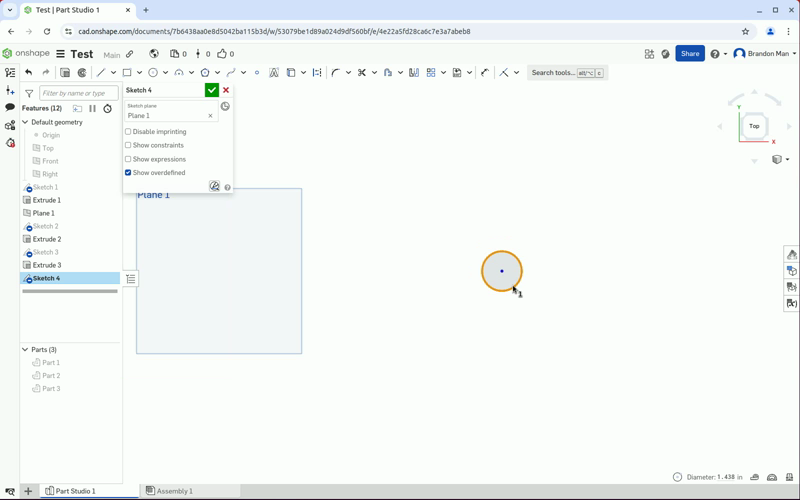
scroll(-6)
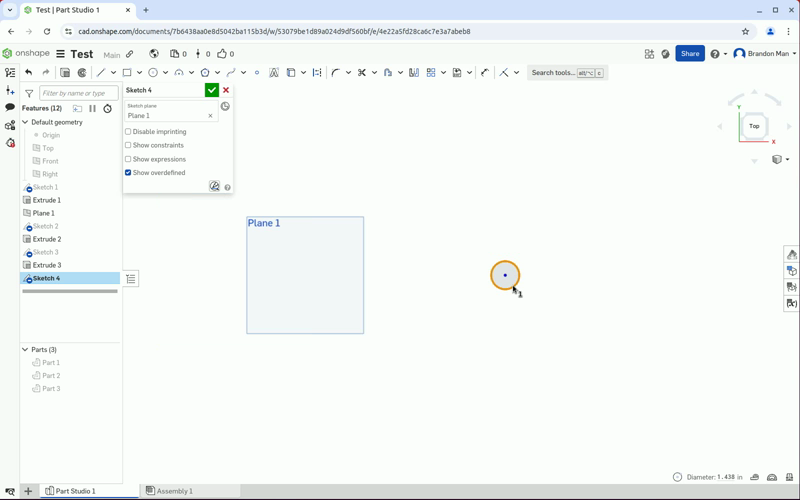
scroll(-6)
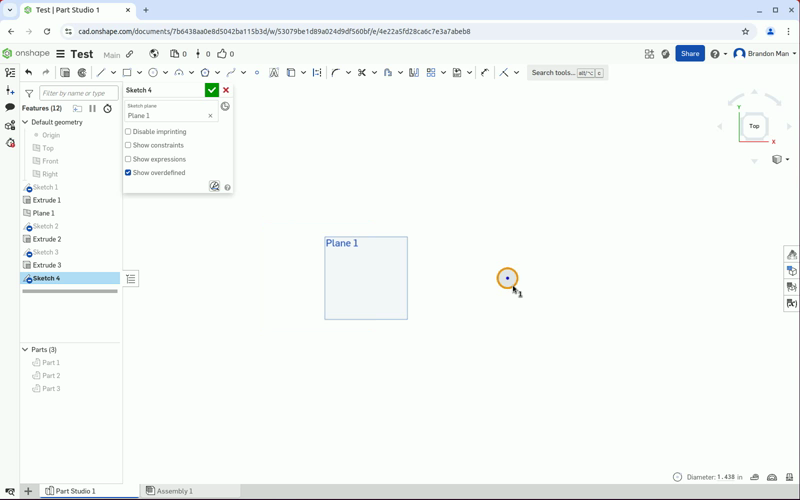
scroll(-6)
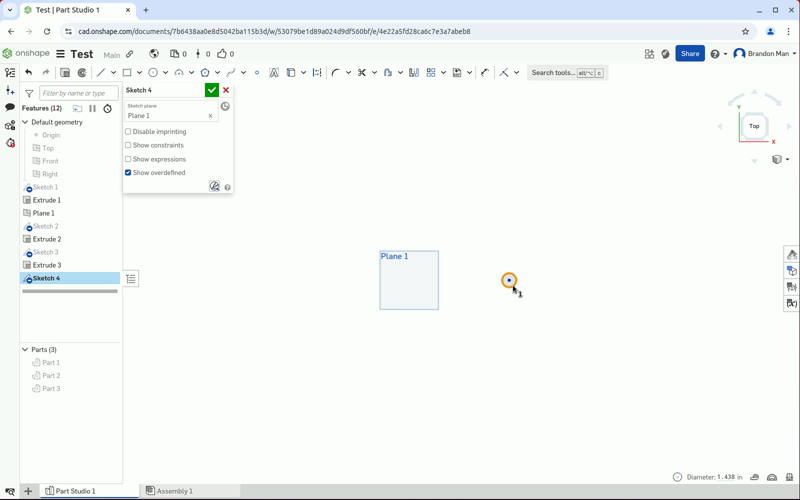
scroll(-6)
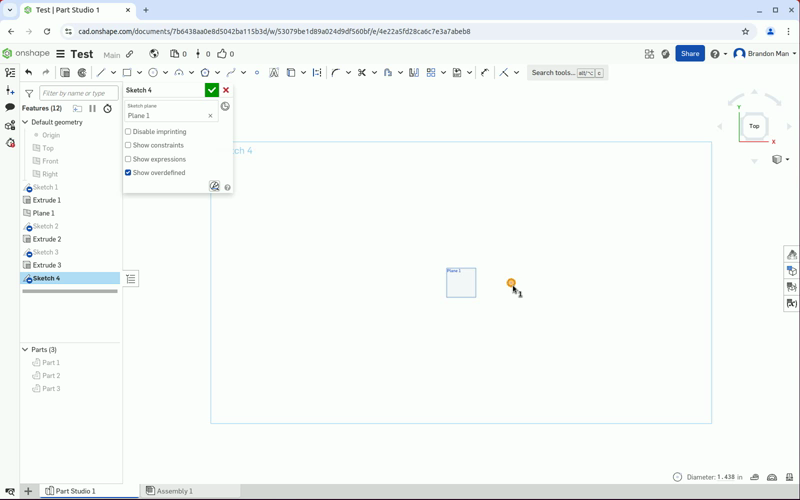
mouse_move(73, 352)
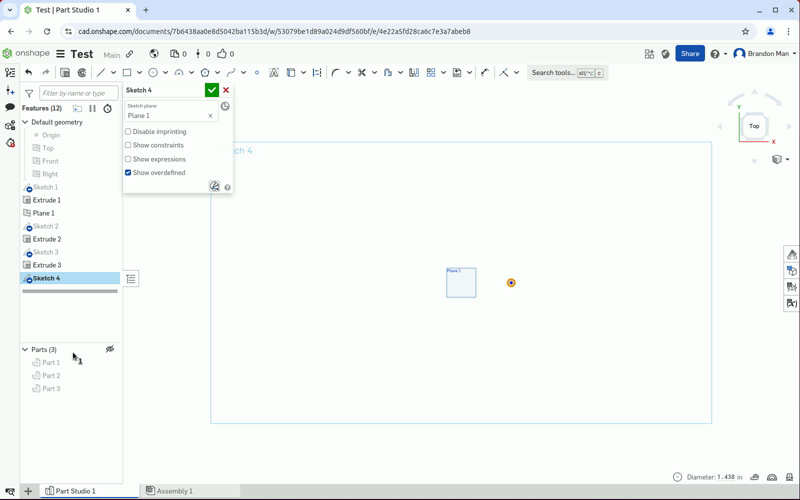
key(shift+y)
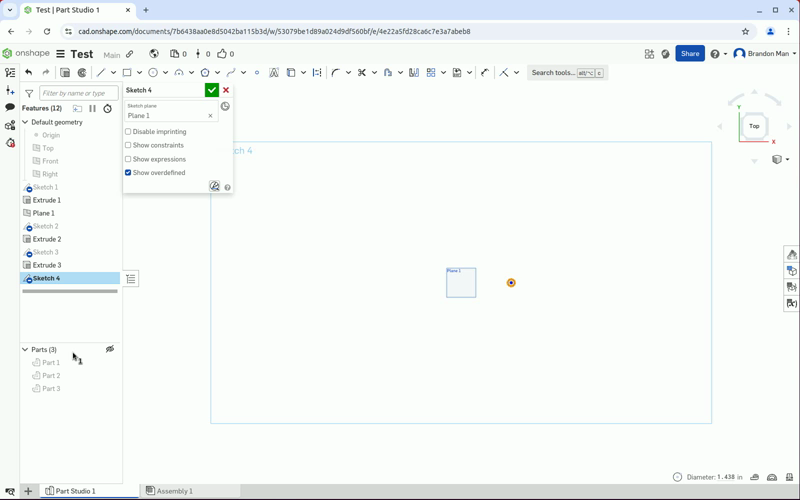
key(shift+e)
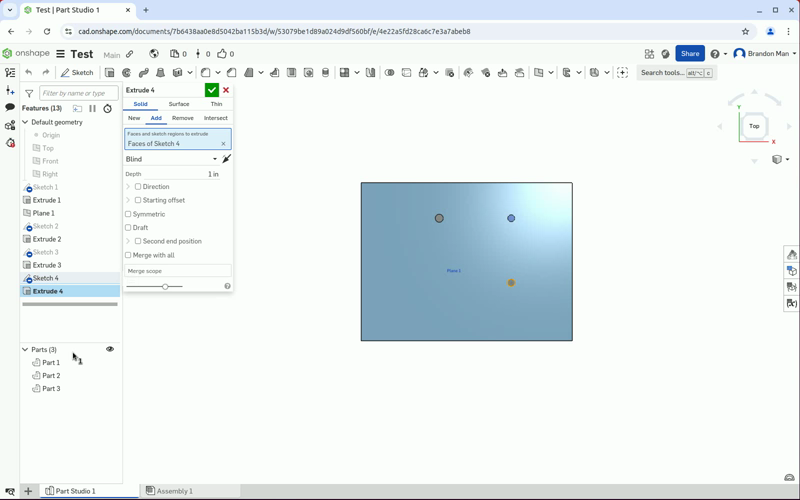
mouse_move(143, 106)
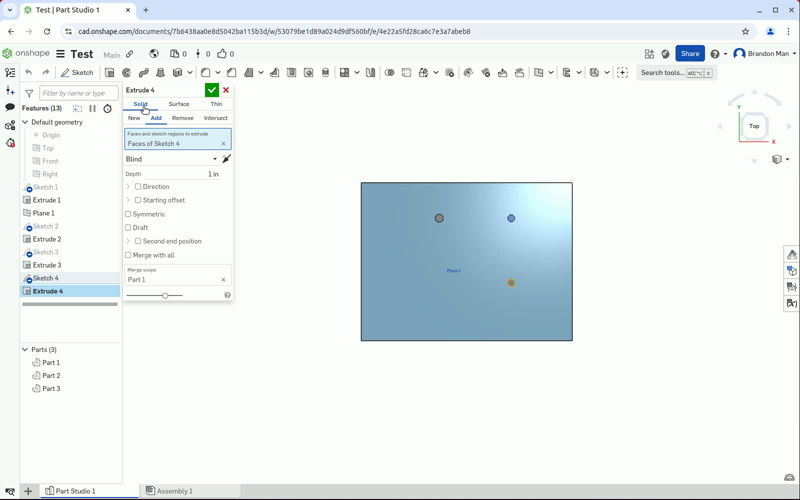
click(143, 106)
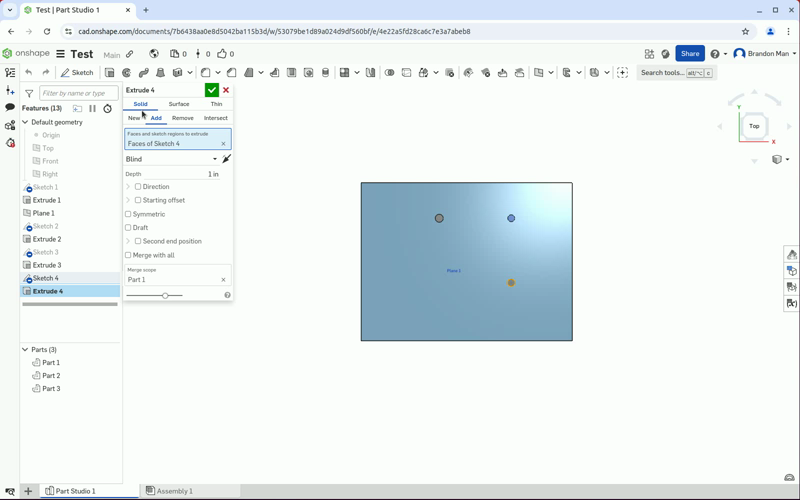
mouse_move(137, 120)
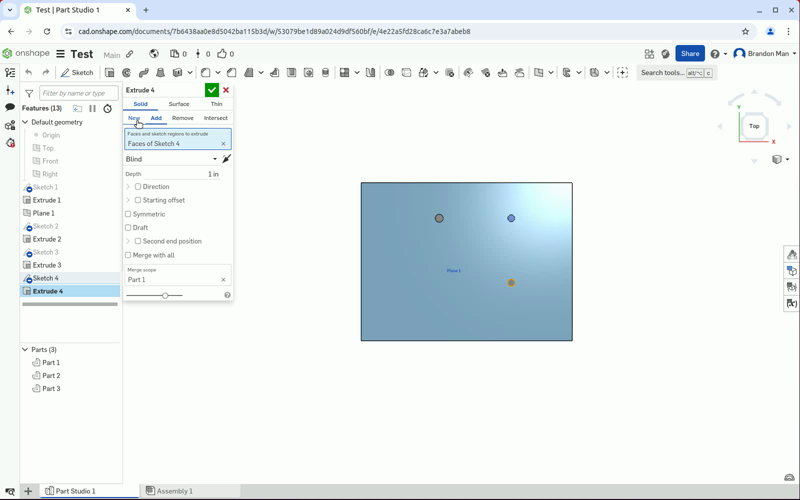
click(137, 120)
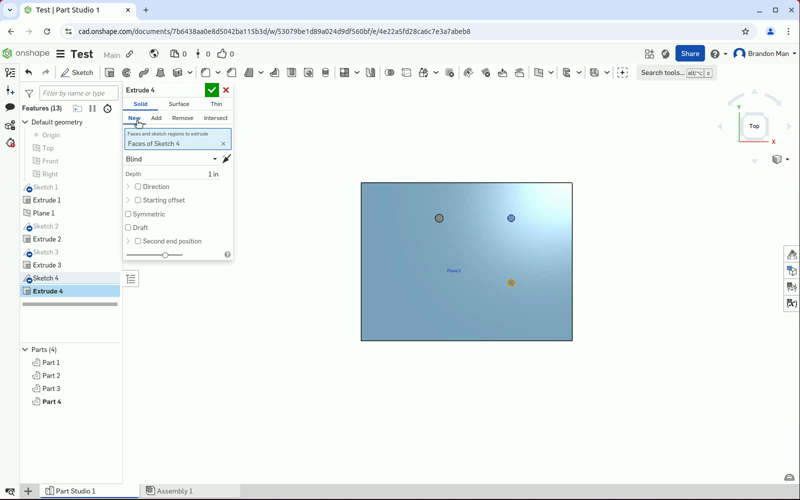
key(tab, 4)
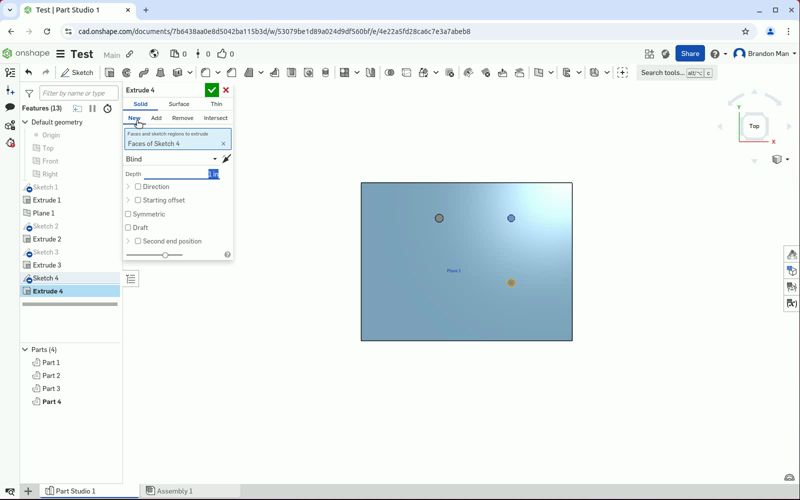
text(2.166)
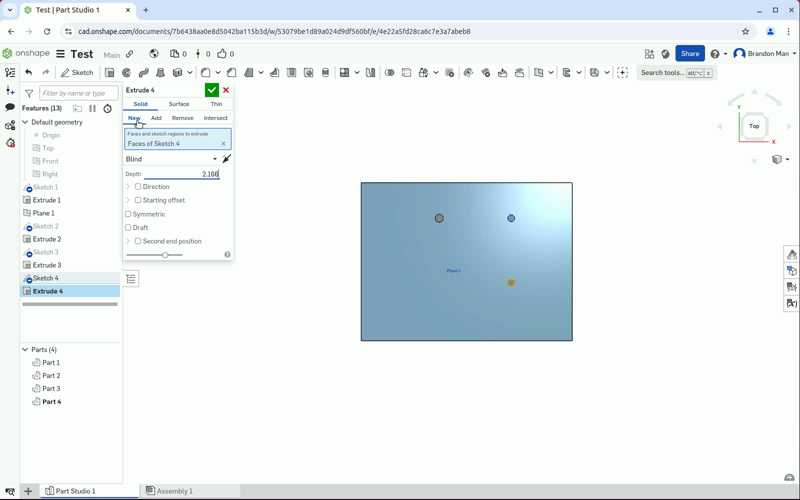
key(enter)
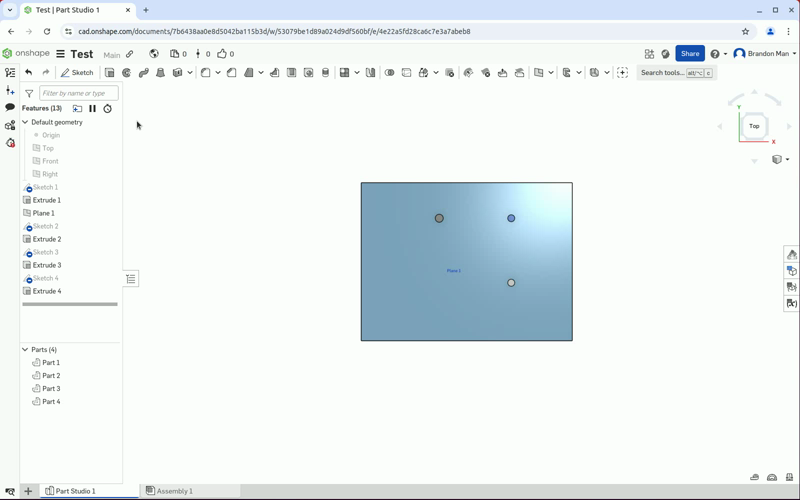
key(shift+h)
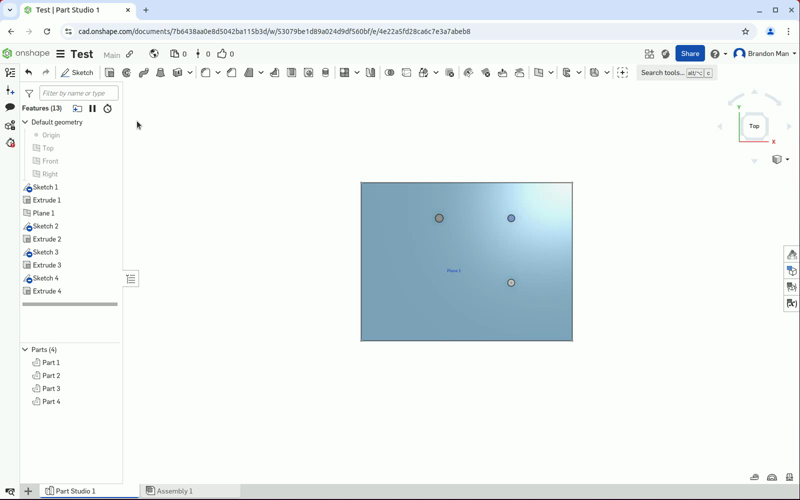
key(shift+h)
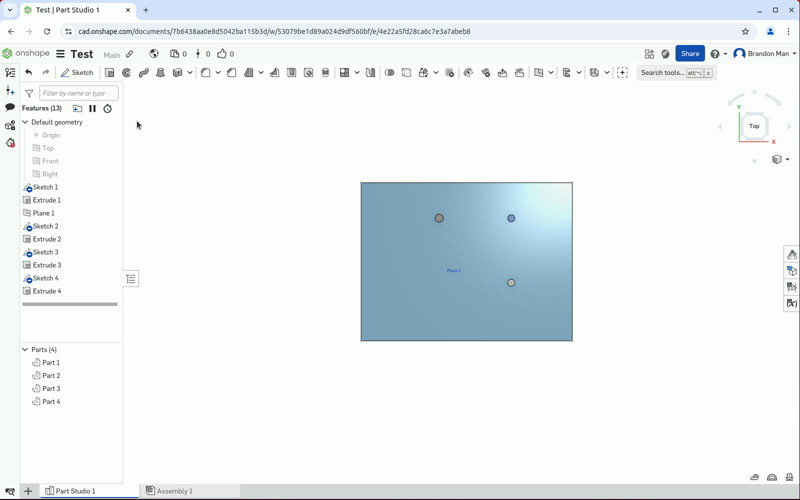
key(shift+7)
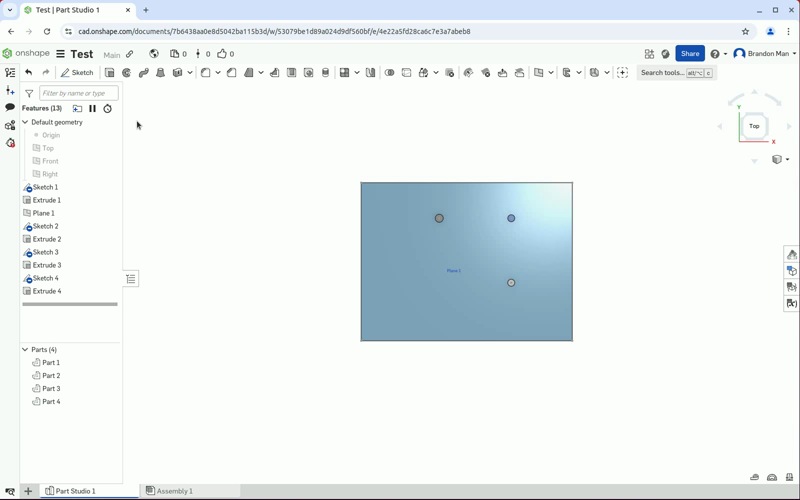
key(up, 3)
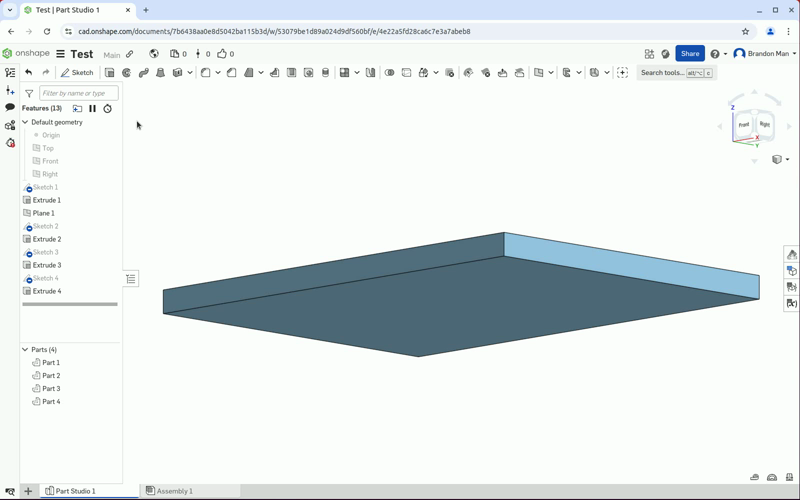
key(left, 3)
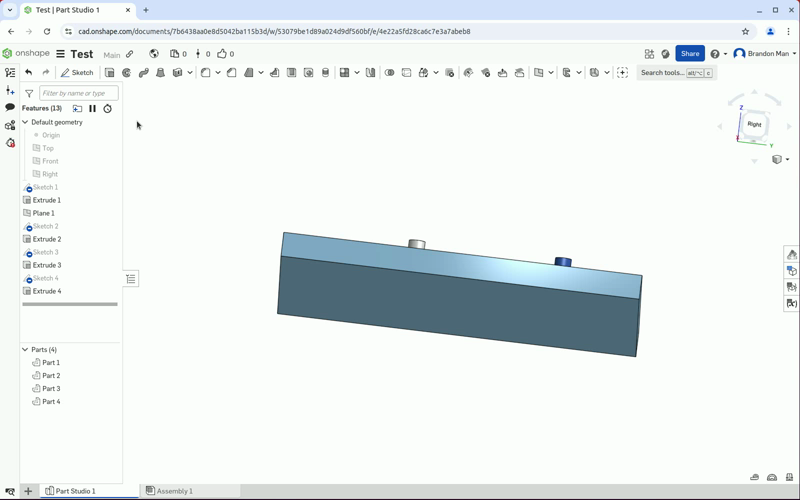
key(right, 3)
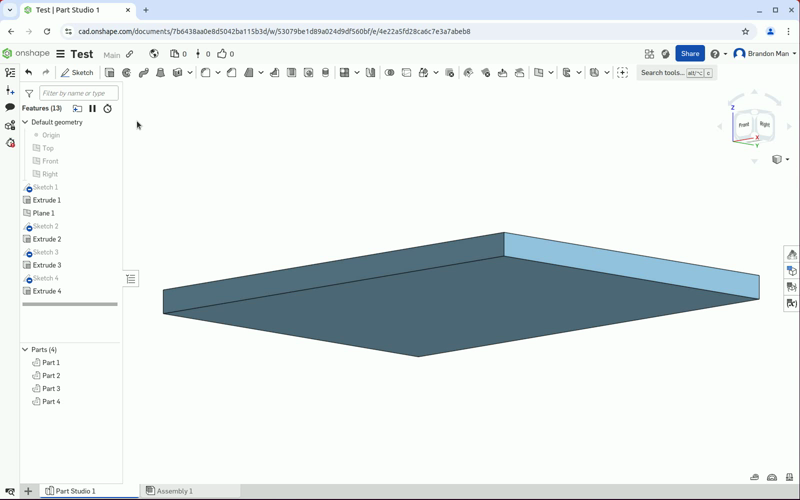
key(down, 3)
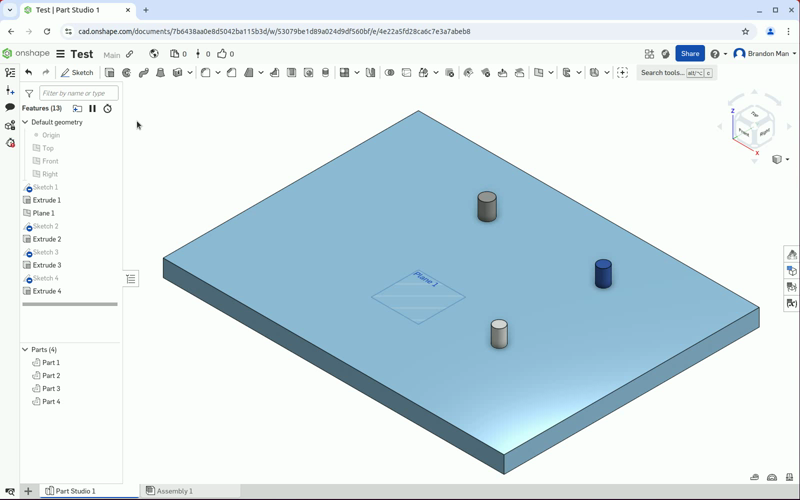
mouse_move(73, 189)
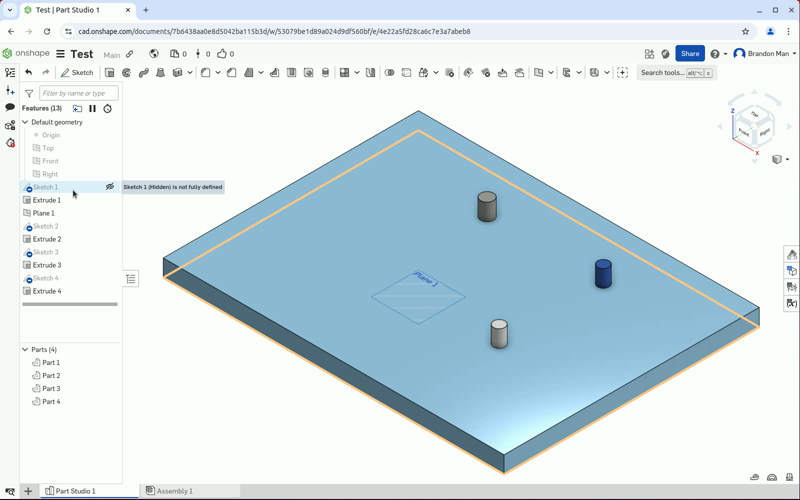
click(73, 189)